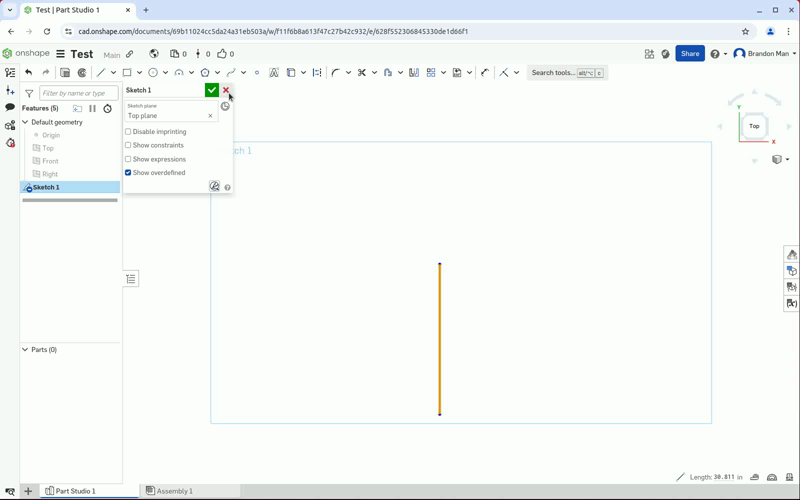
key(shift+h)
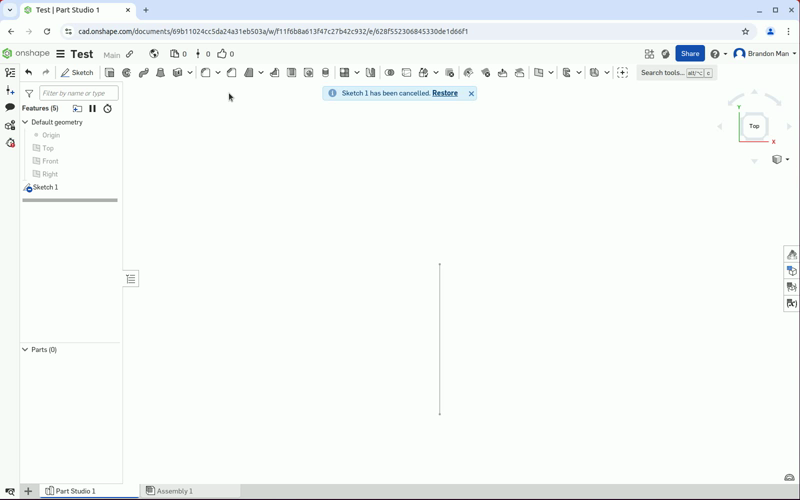
mouse_move(73, 352)
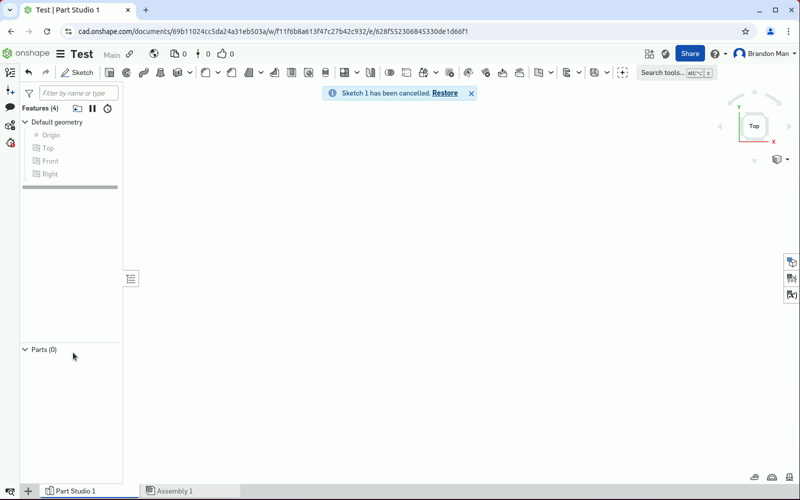
key(y)
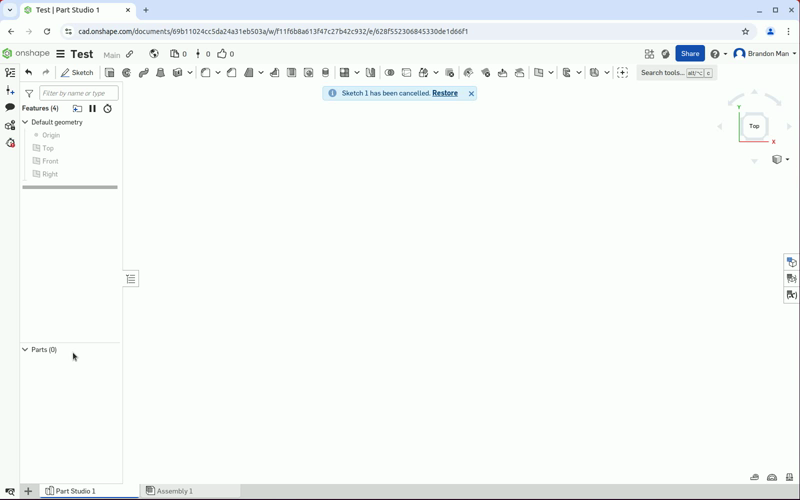
key(shift+p)
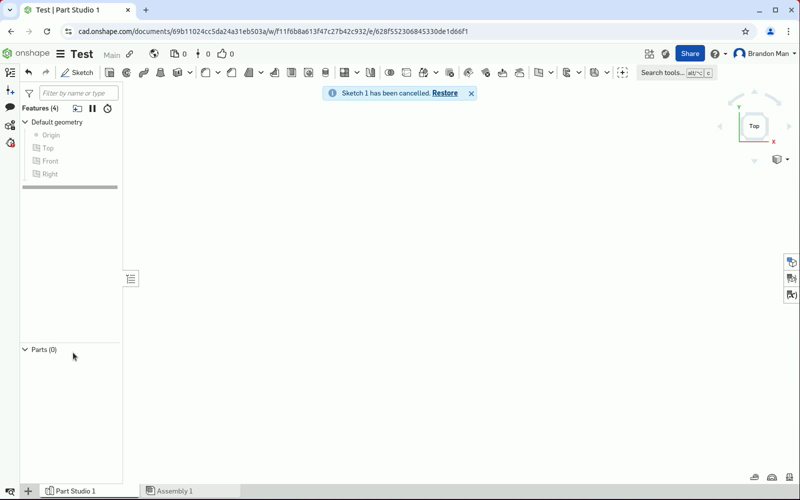
key(space)
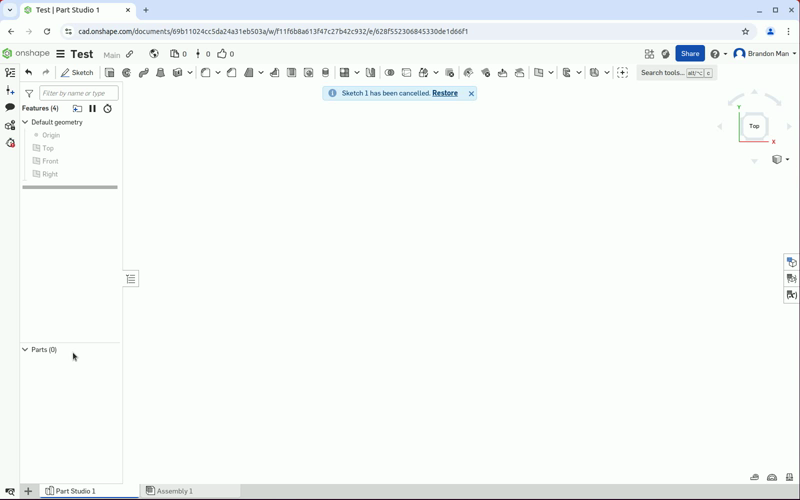
key_down(shift)
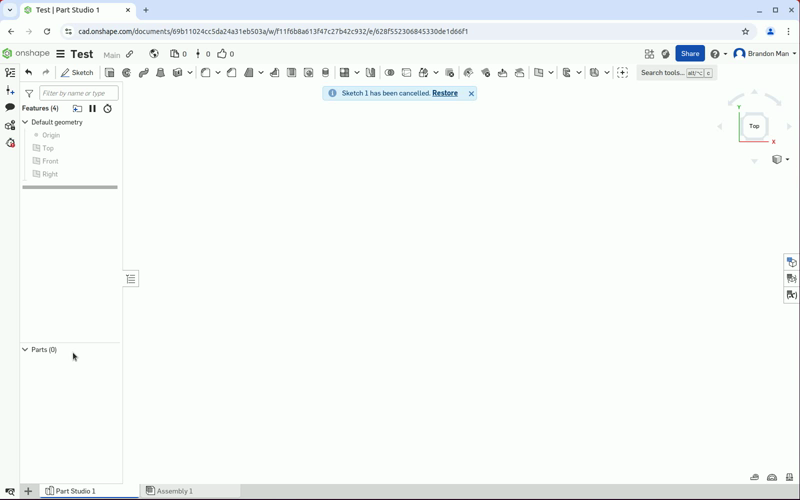
key(up)
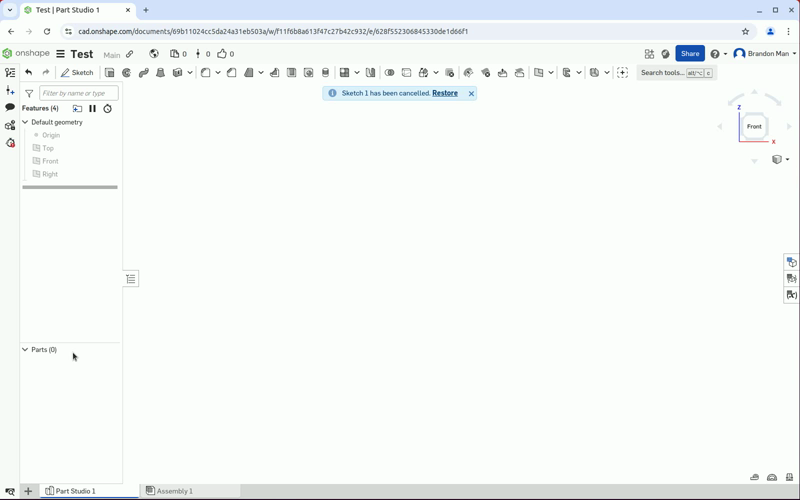
key_up(shift)
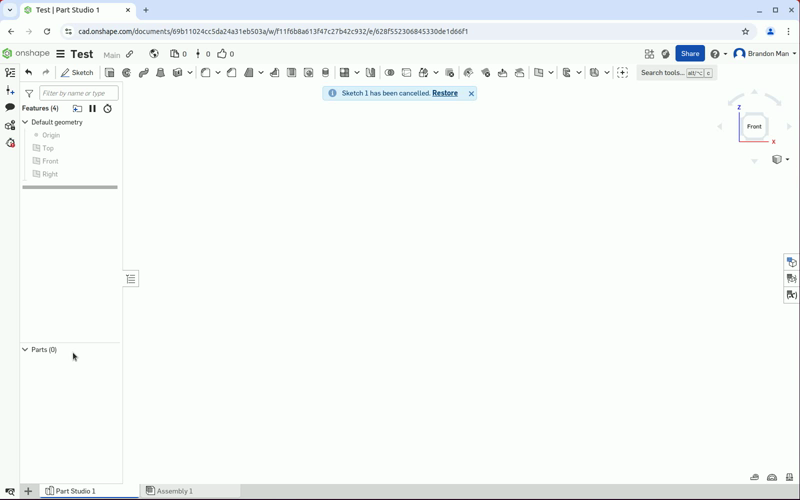
key(space)
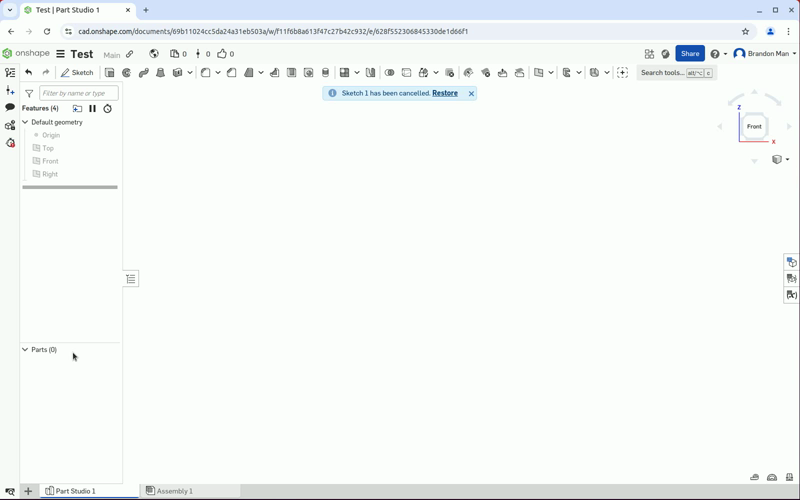
key_down(shift)
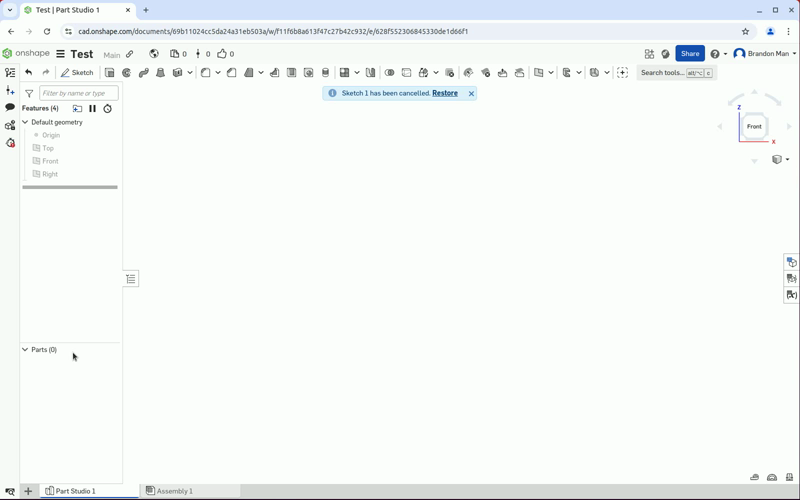
key(left)
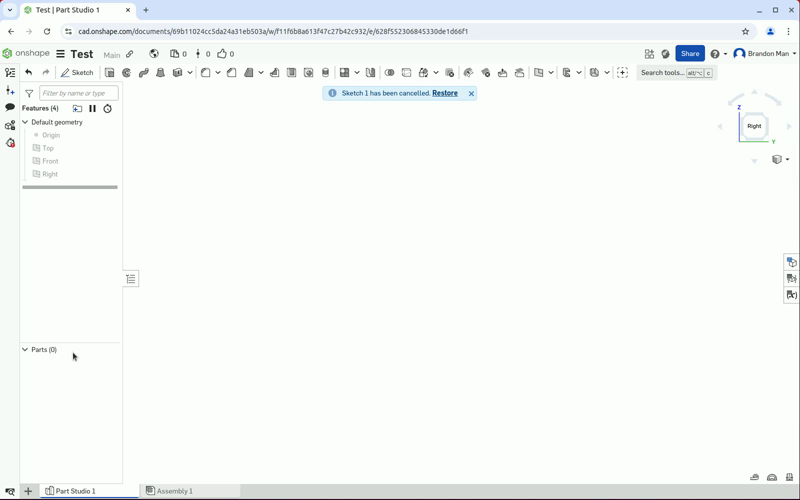
key_up(shift)
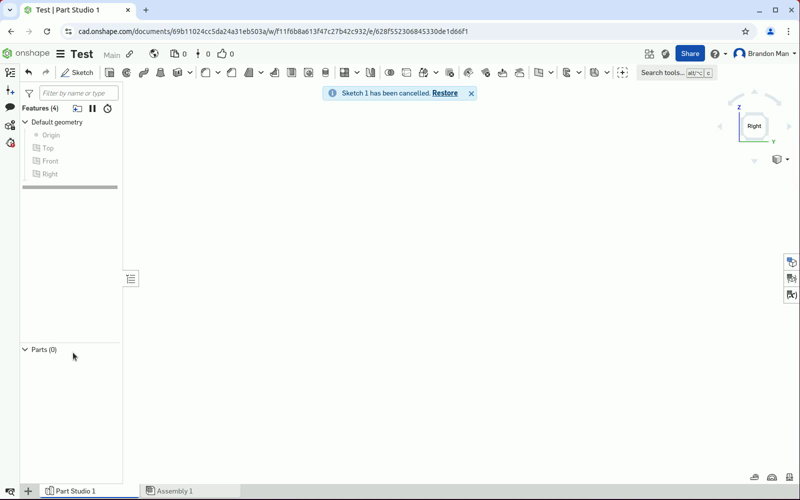
mouse_move(73, 352)
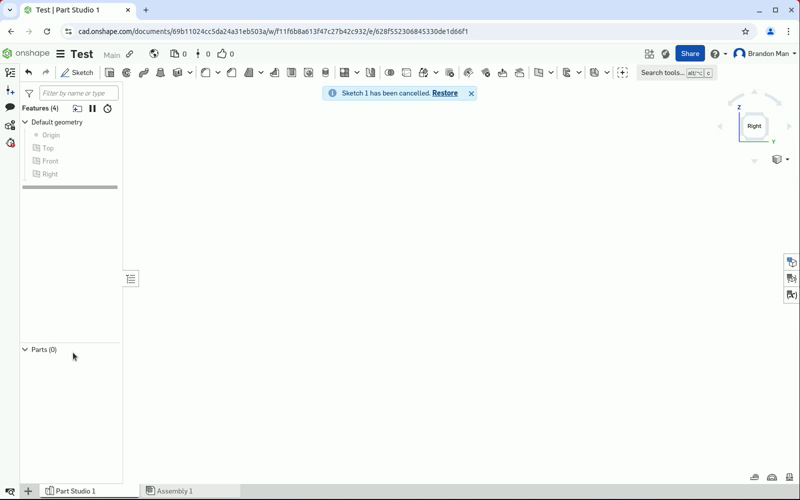
key(shift+y)
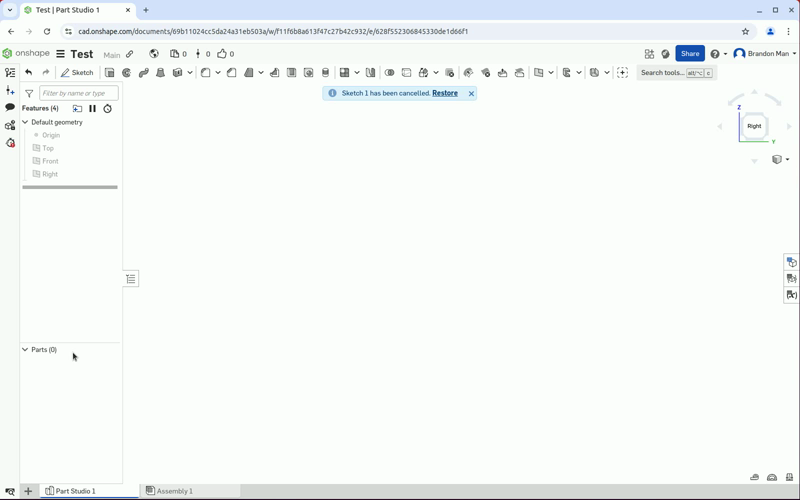
key(shift+s)
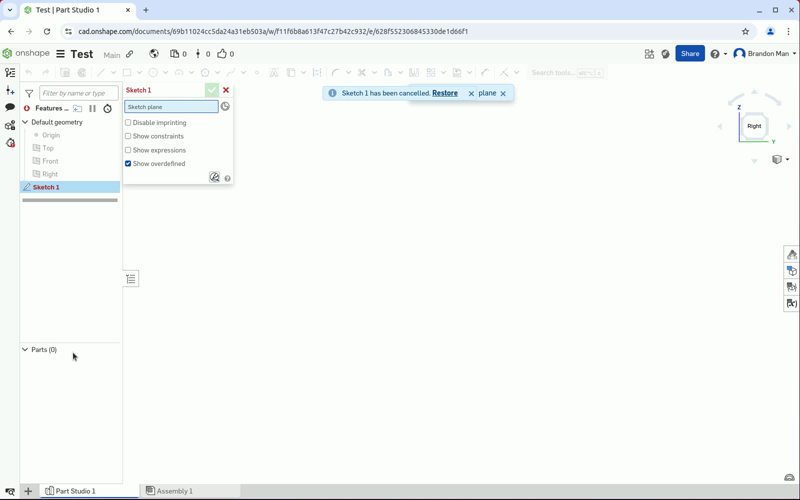
mouse_move(73, 176)
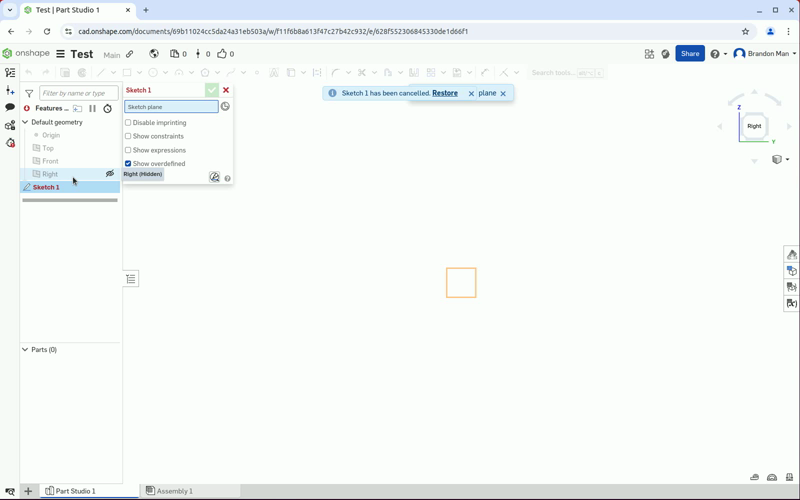
click(73, 176)
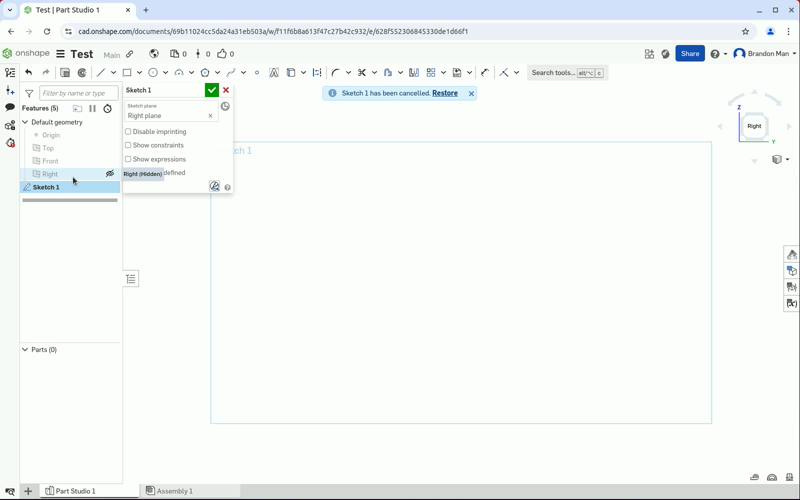
mouse_move(73, 352)
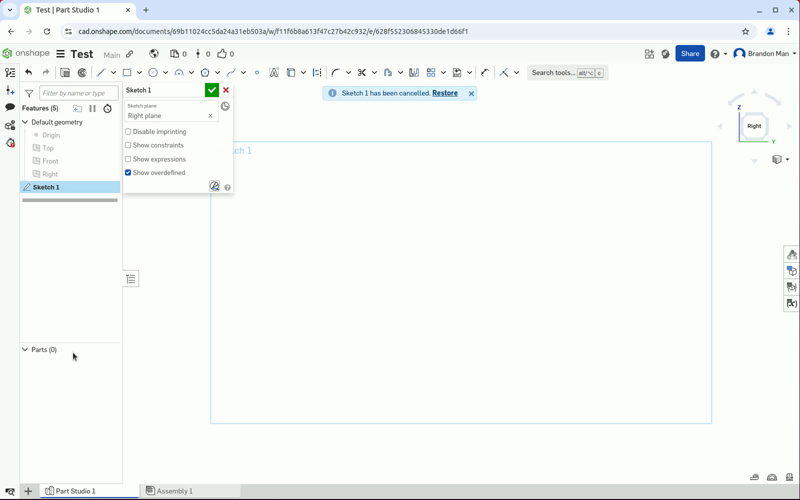
key(y)
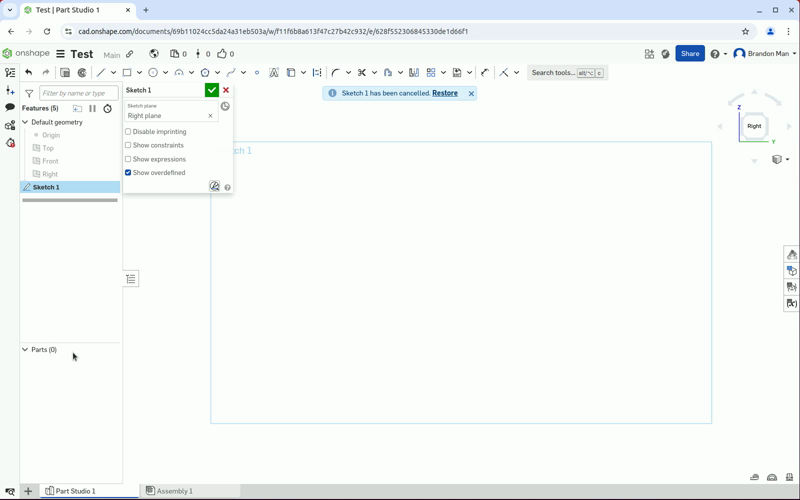
key(l)
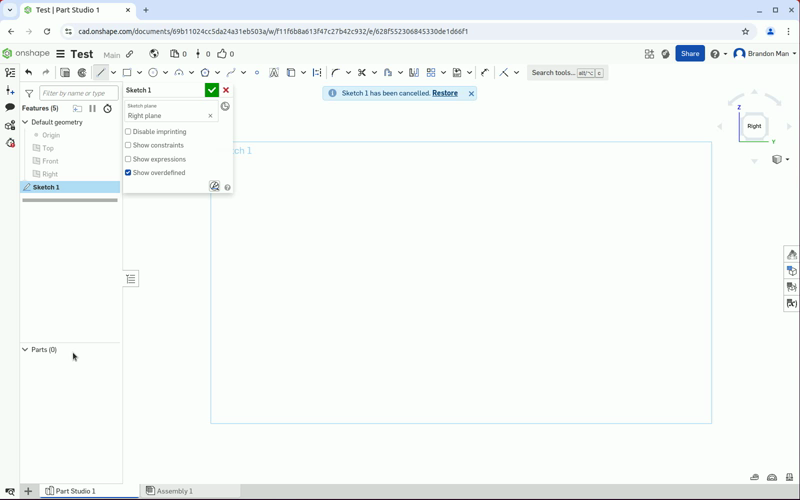
key_down(shift)
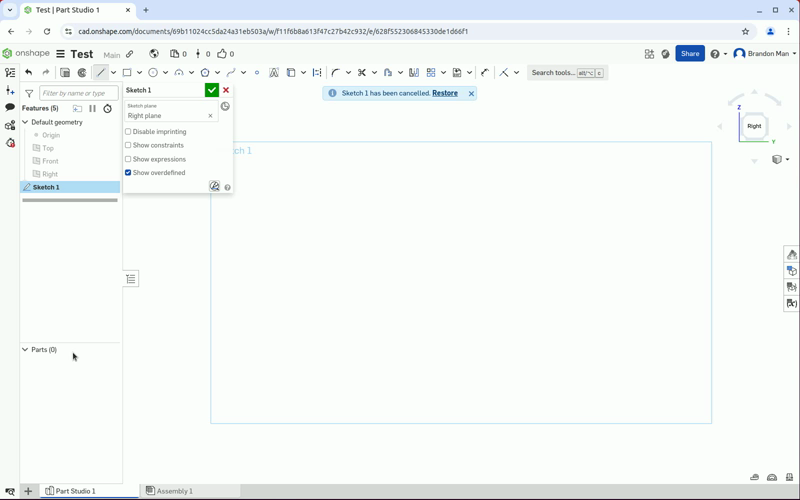
mouse_move(427, 285)
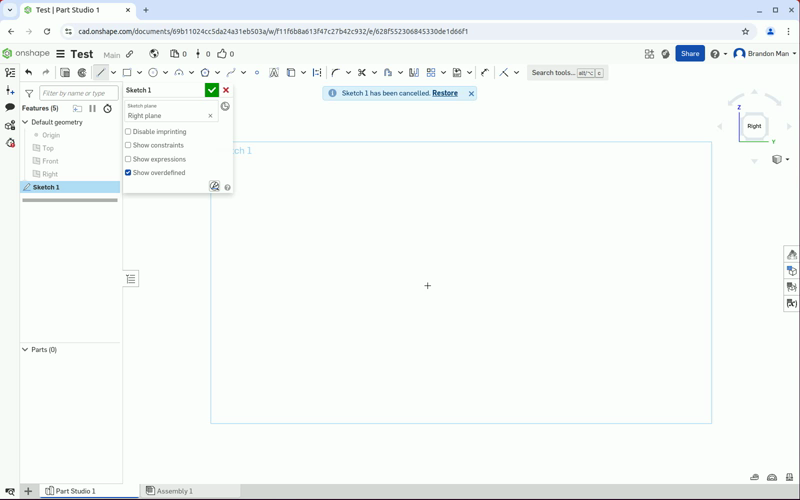
click(427, 285)
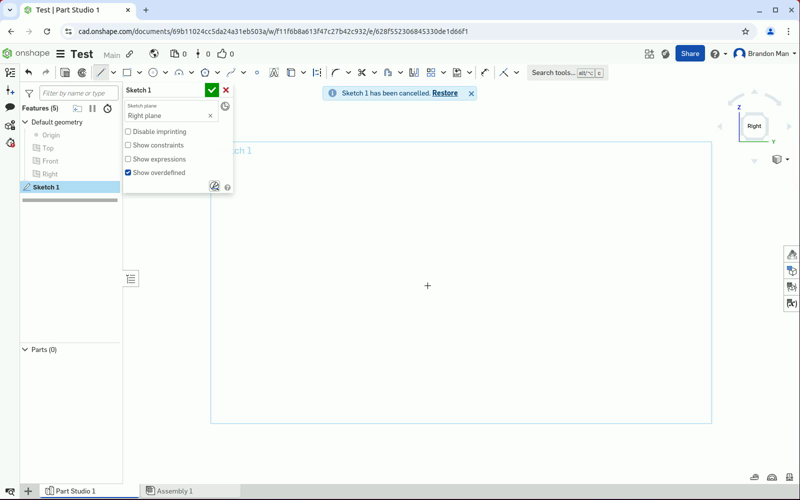
key_up(shift)
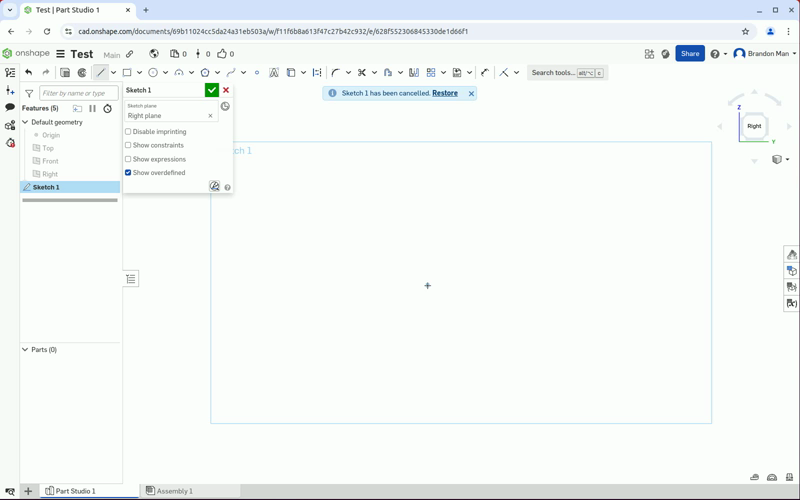
key_down(shift)
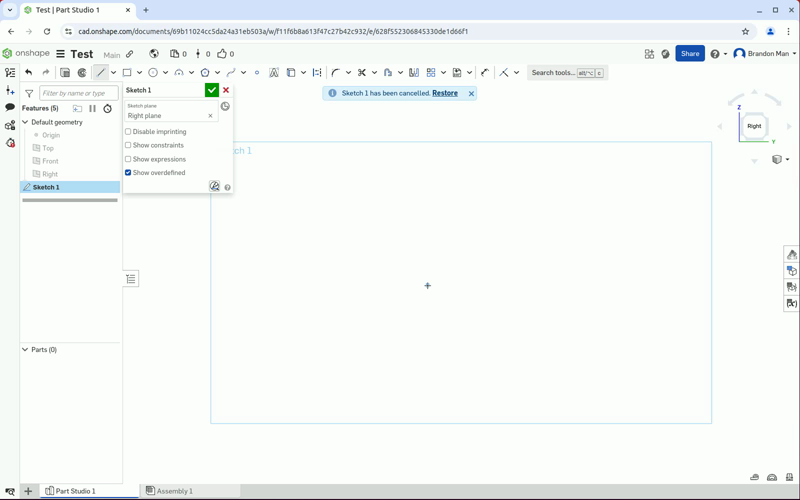
mouse_move(494, 285)
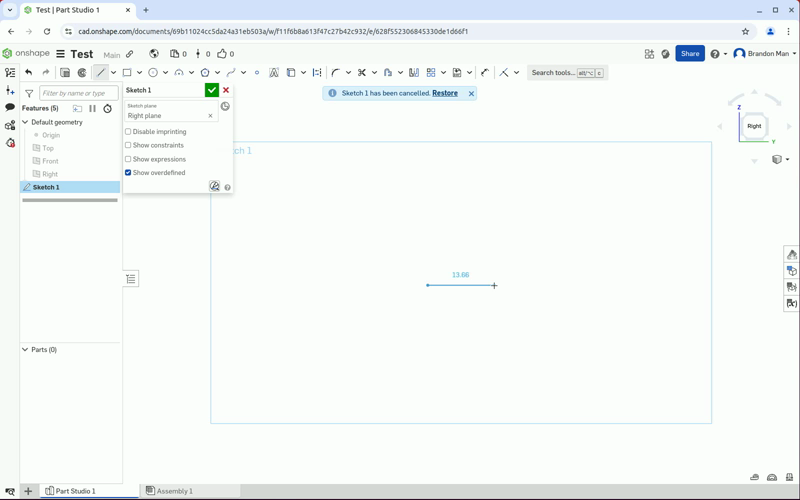
click(494, 285)
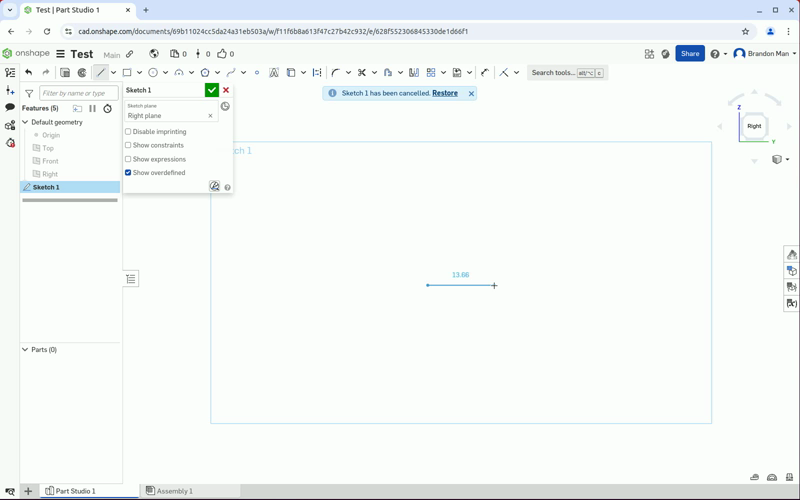
key_up(shift)
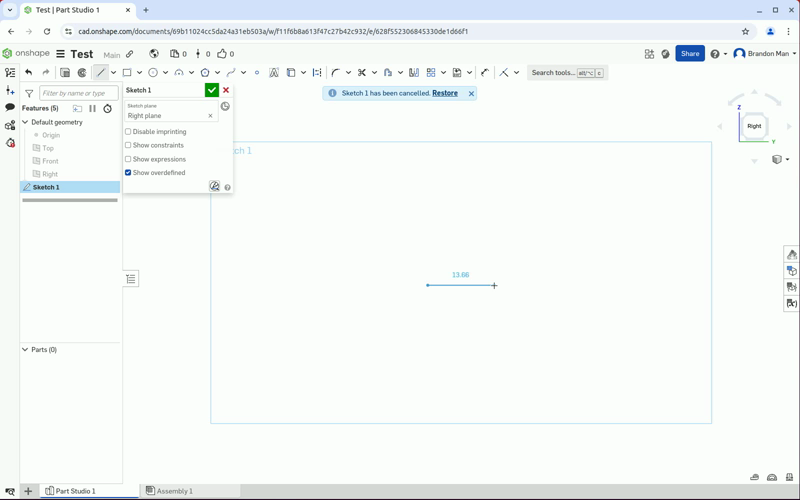
key_down(shift)
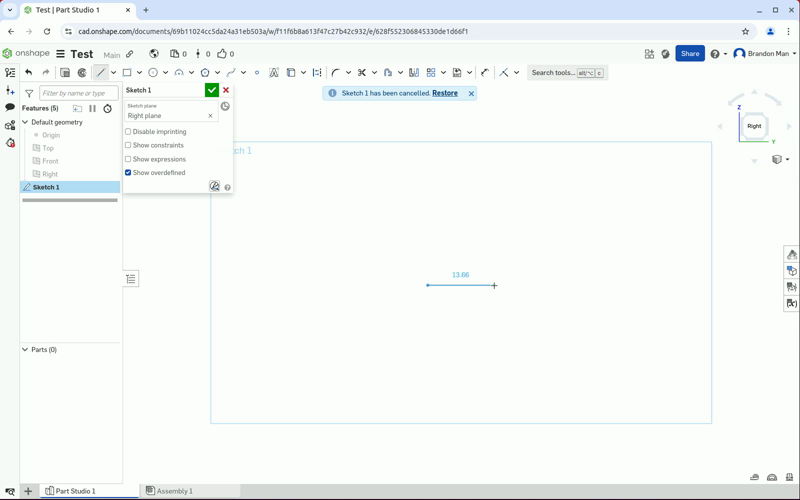
mouse_move(524, 285)
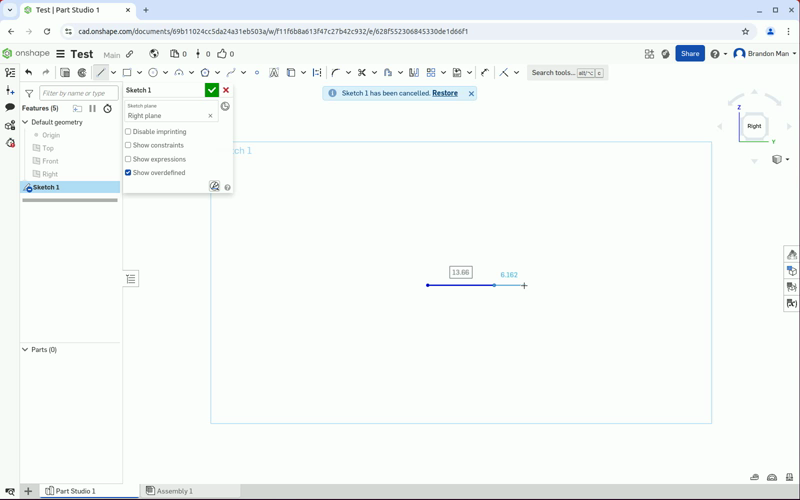
mouse_move(494, 281)
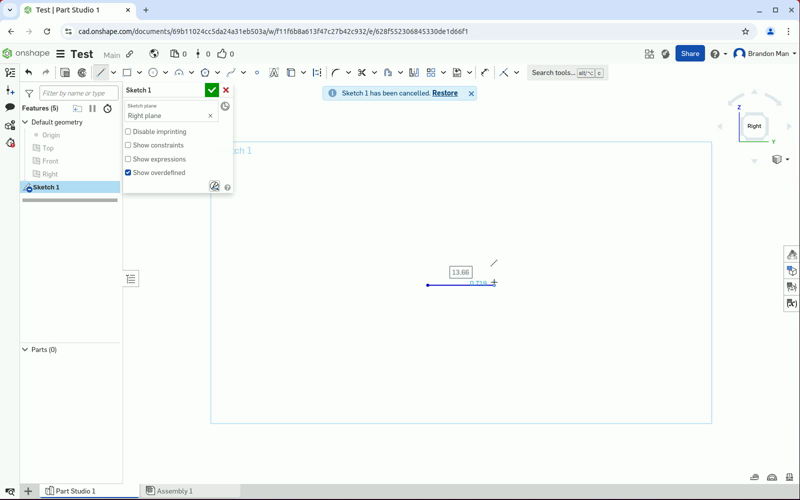
scroll(6)
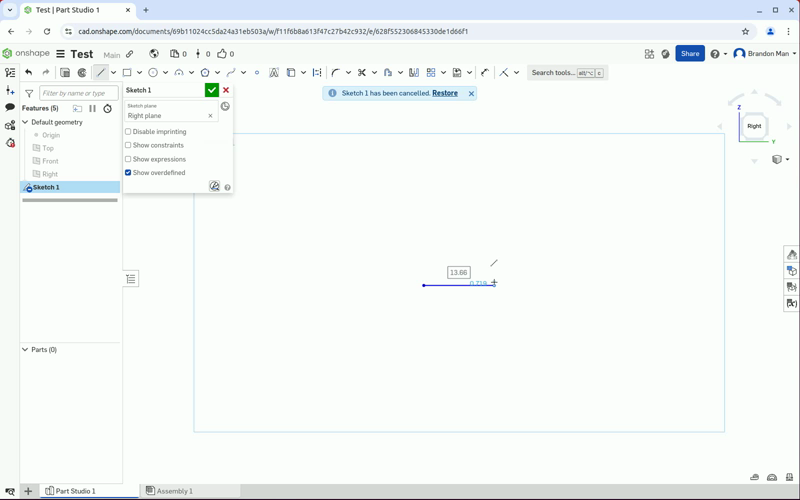
scroll(6)
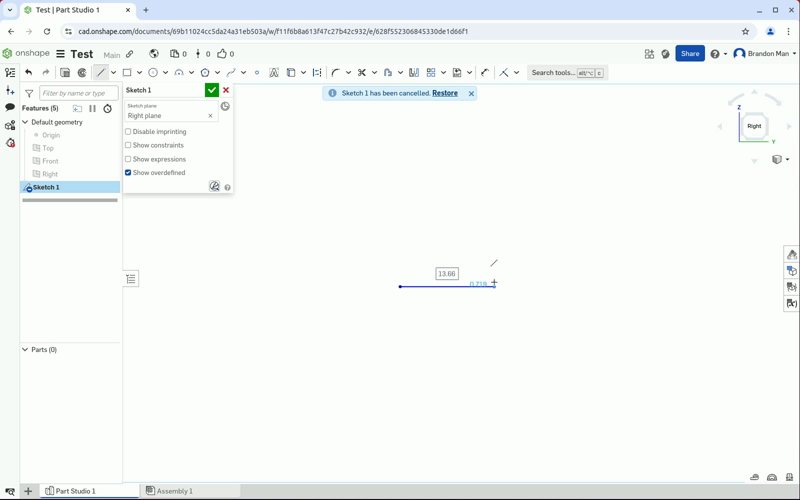
scroll(6)
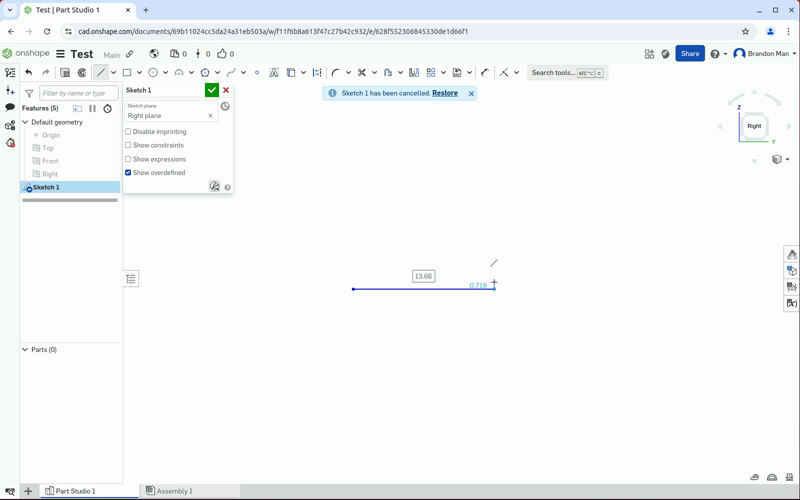
scroll(6)
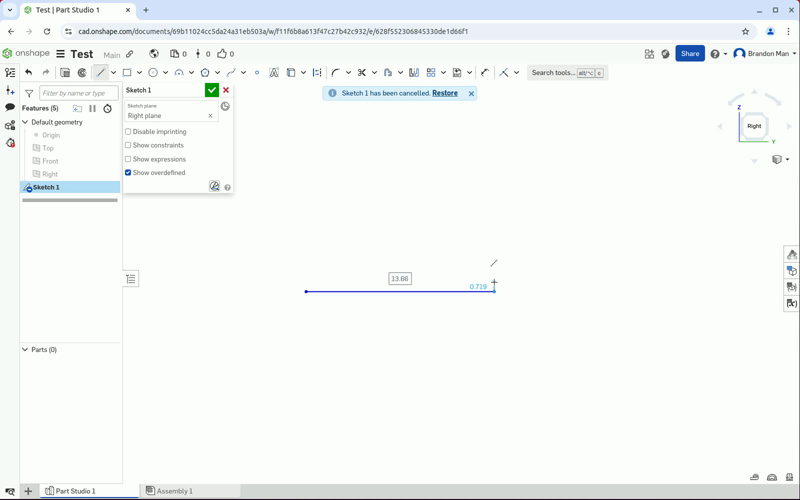
scroll(6)
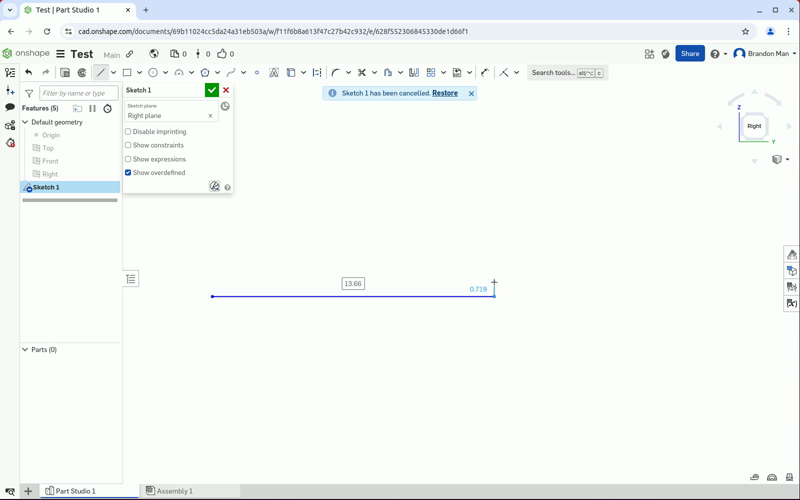
scroll(6)
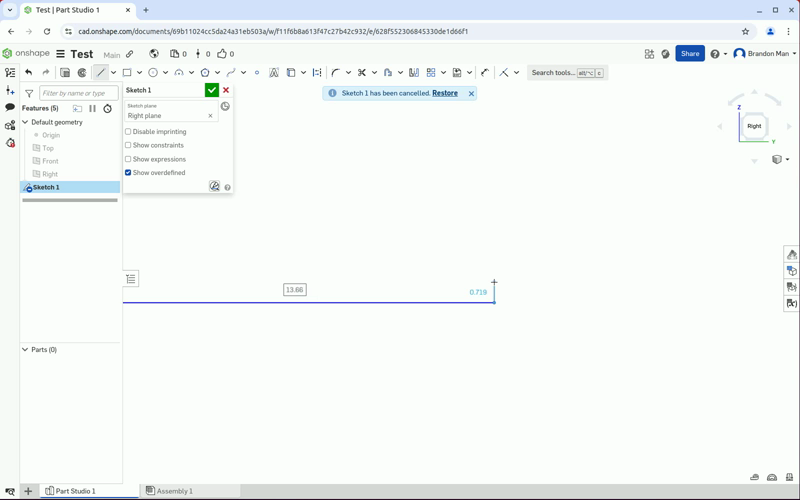
scroll(6)
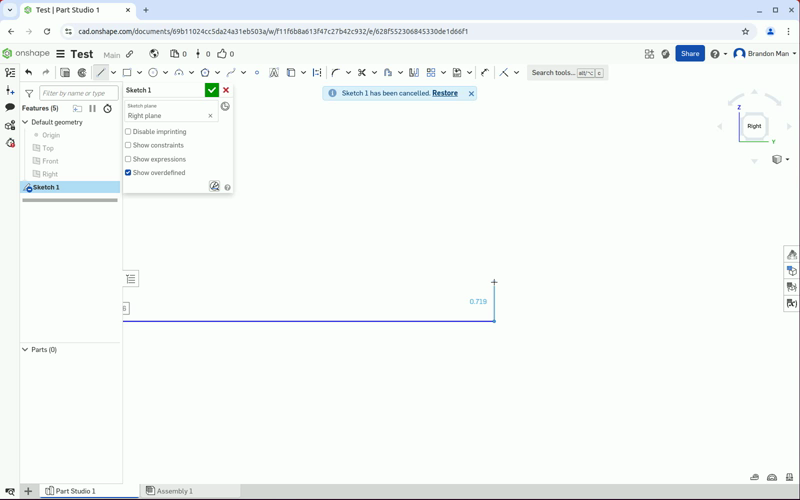
click(494, 281)
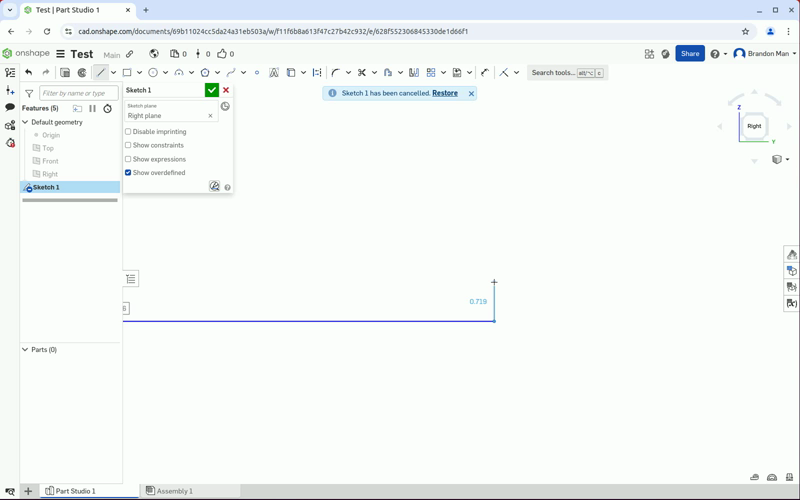
scroll(-6)
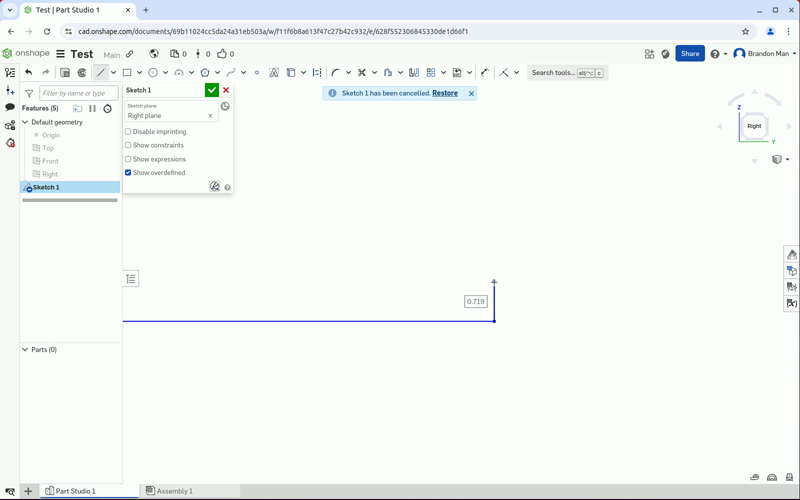
scroll(-6)
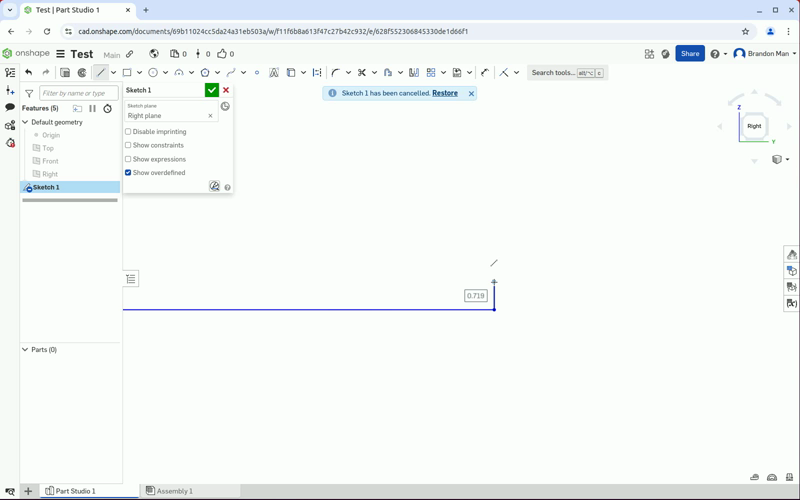
scroll(-6)
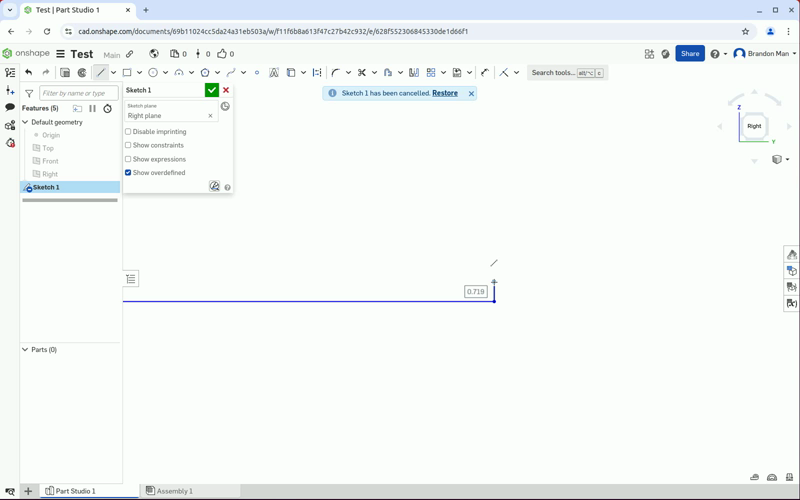
scroll(-6)
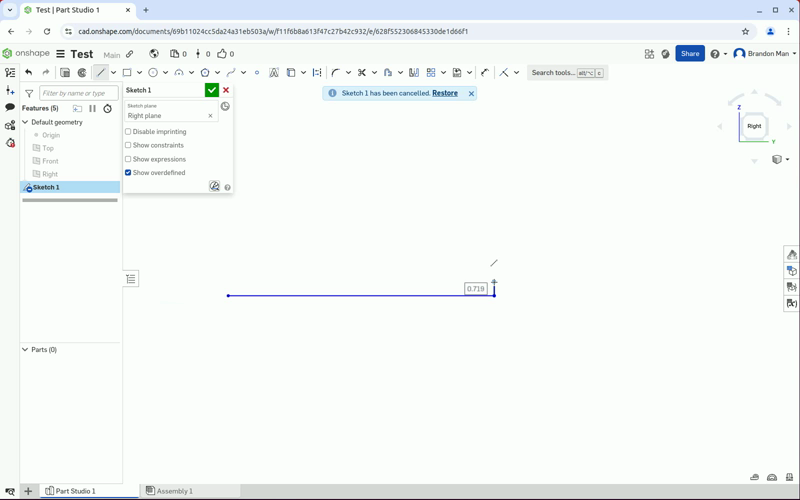
scroll(-6)
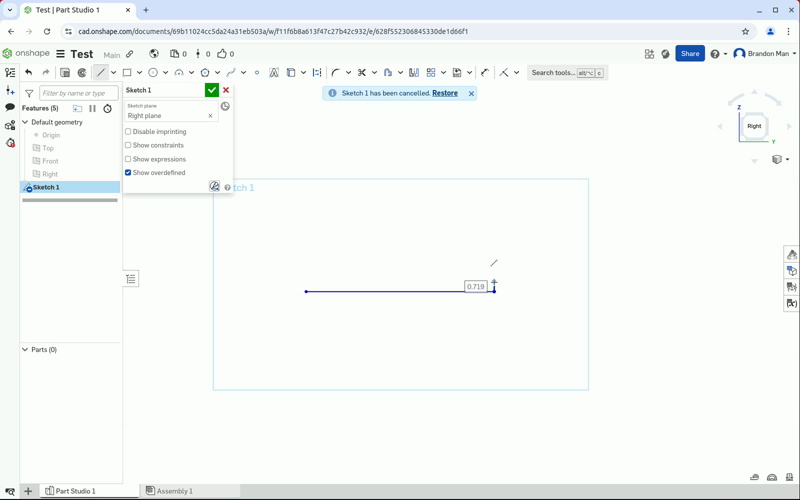
scroll(-6)
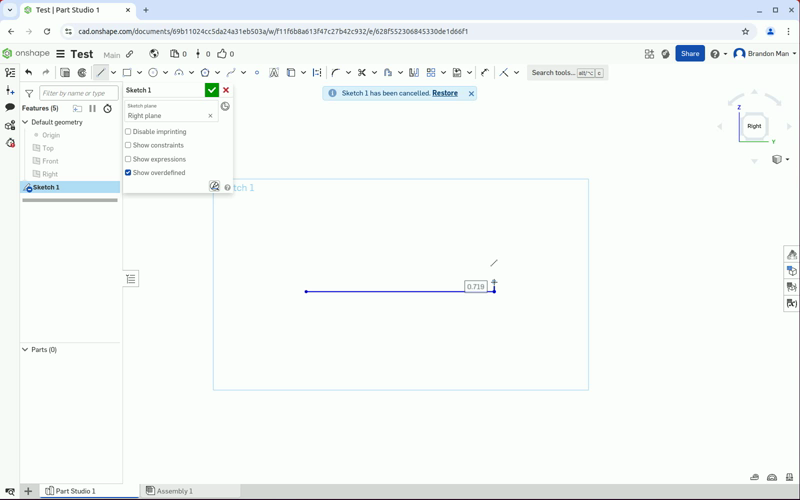
scroll(-6)
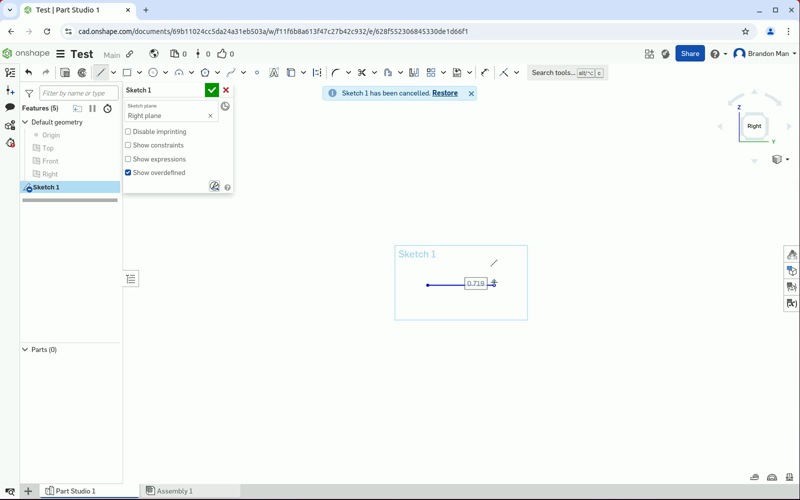
key_up(shift)
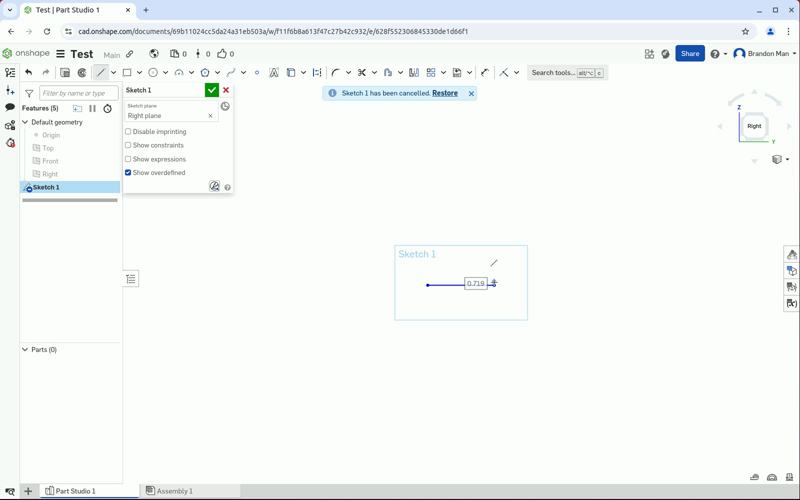
key_down(shift)
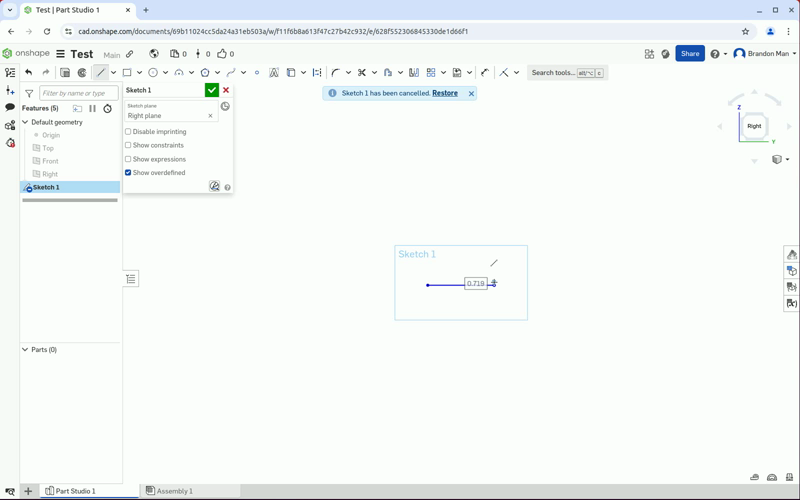
mouse_move(427, 281)
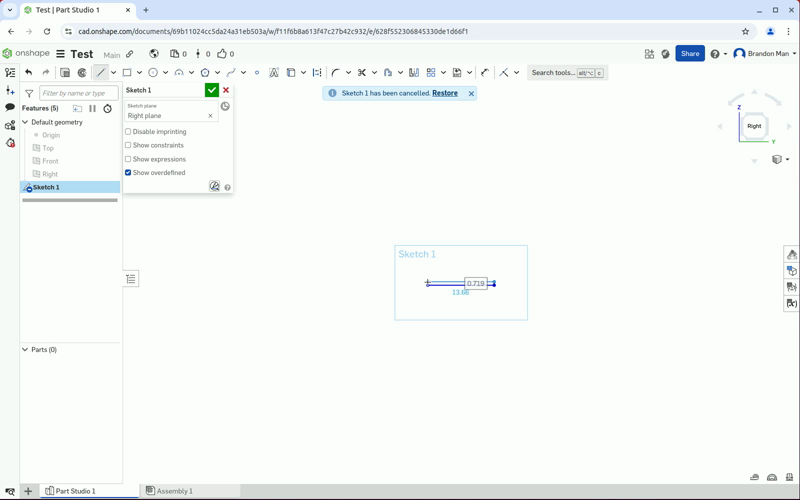
scroll(6)
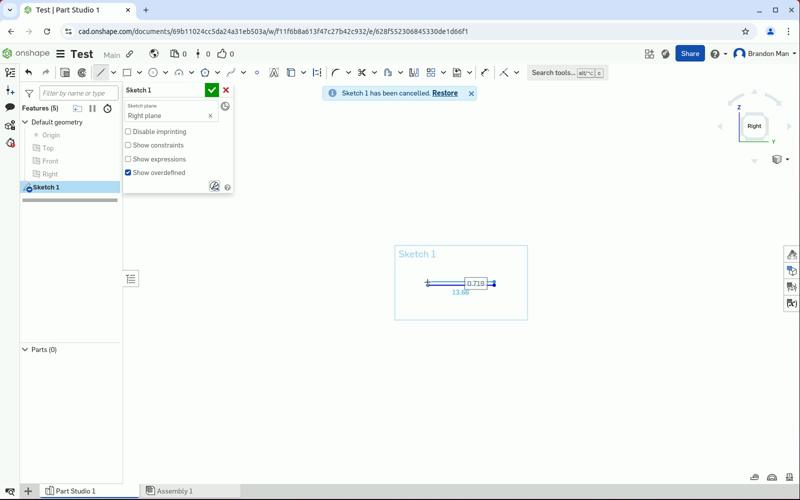
scroll(6)
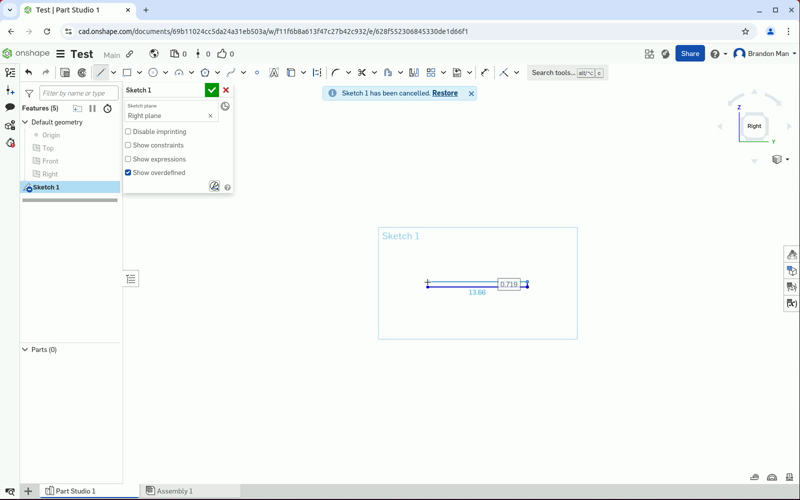
scroll(6)
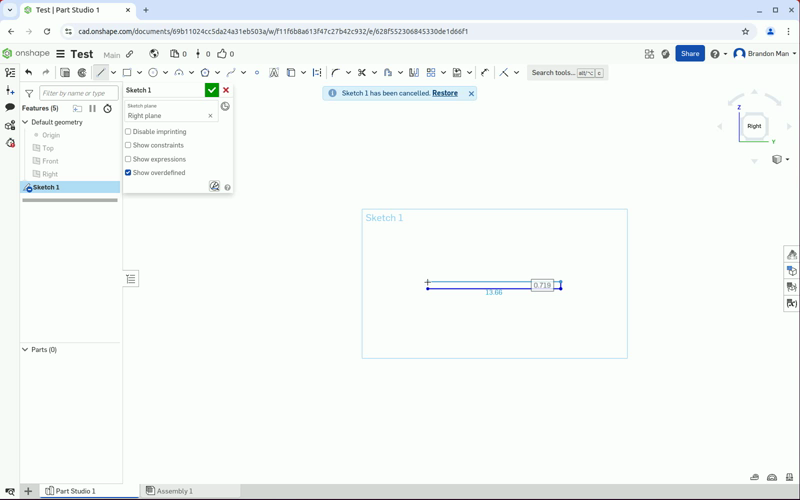
scroll(6)
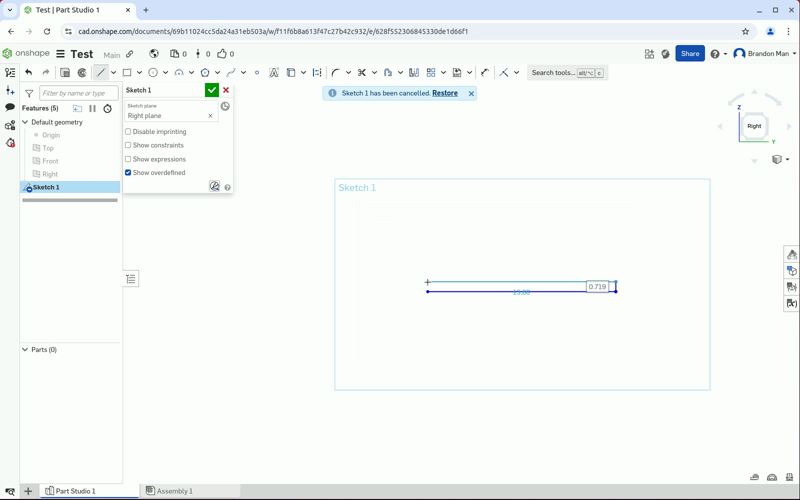
scroll(6)
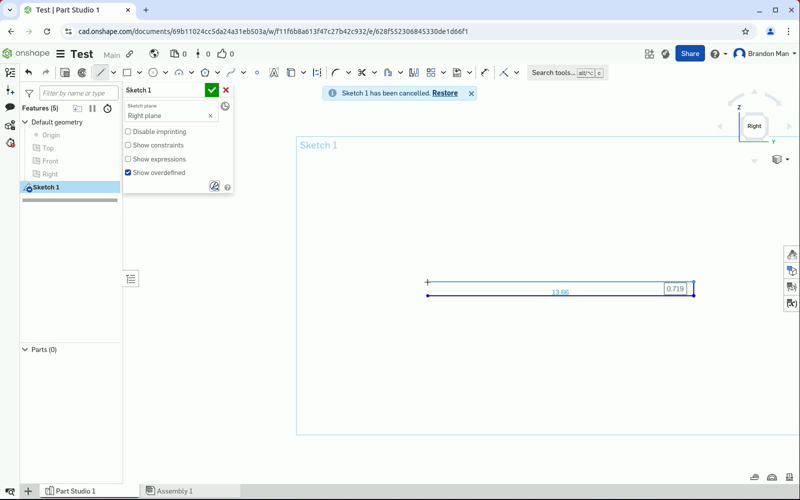
scroll(6)
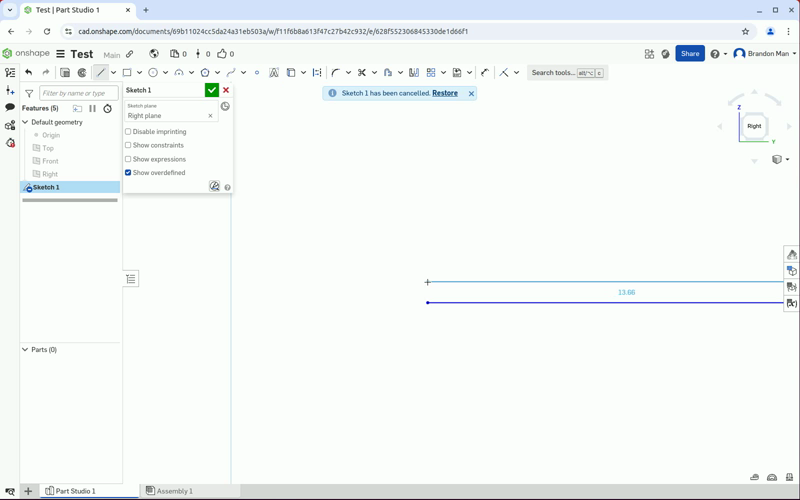
scroll(6)
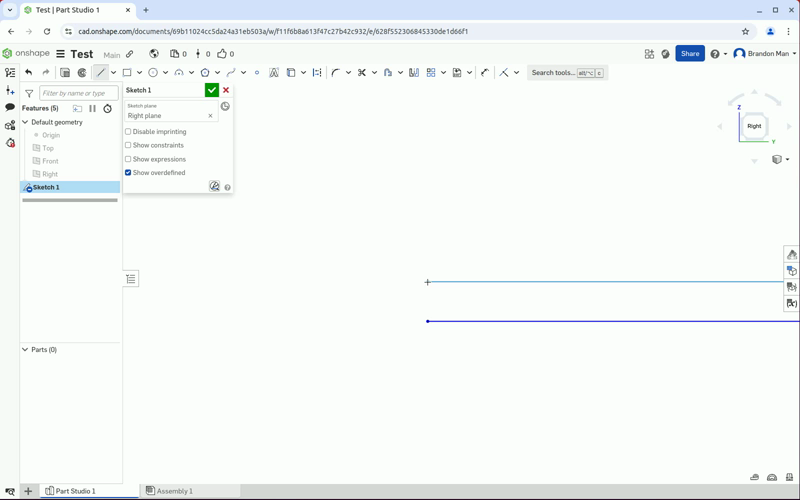
click(427, 281)
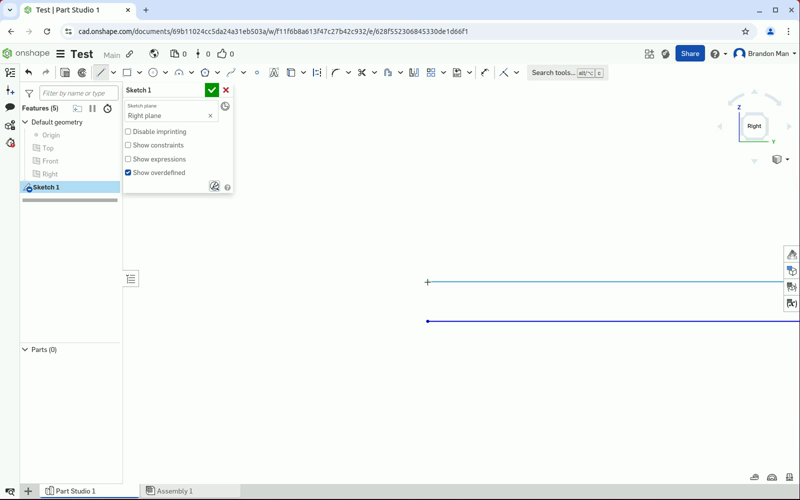
scroll(-6)
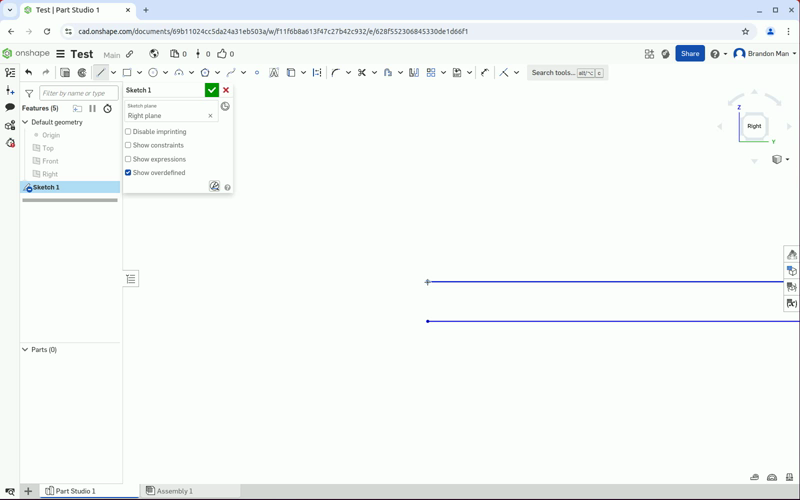
scroll(-6)
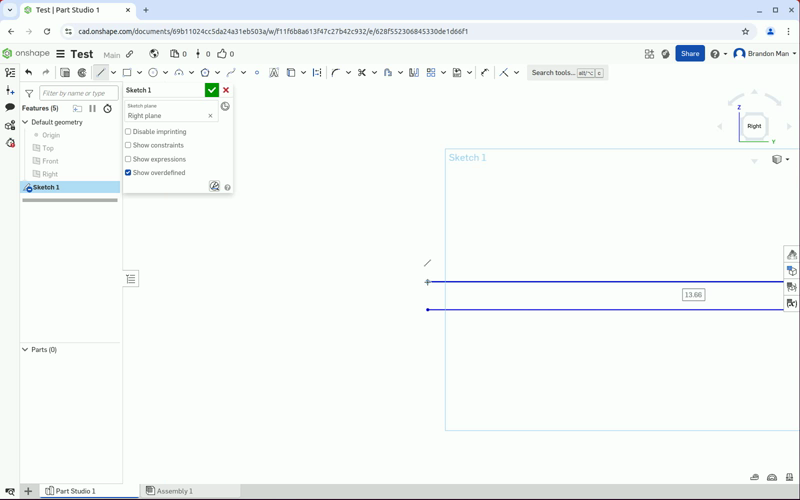
scroll(-6)
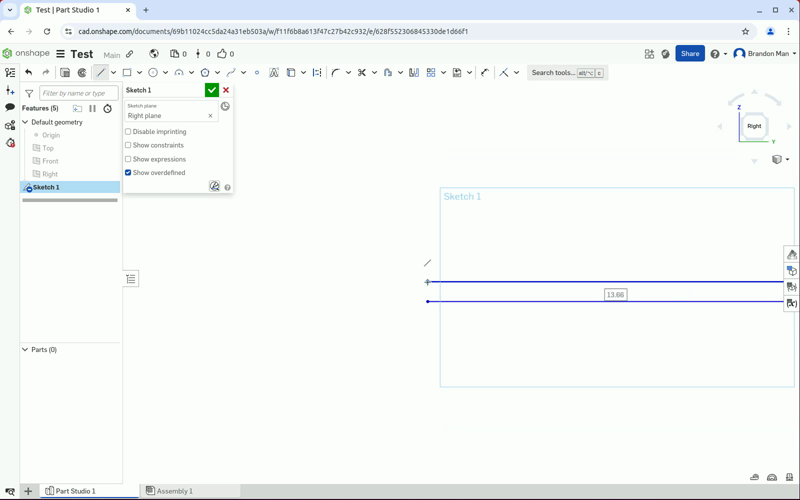
scroll(-6)
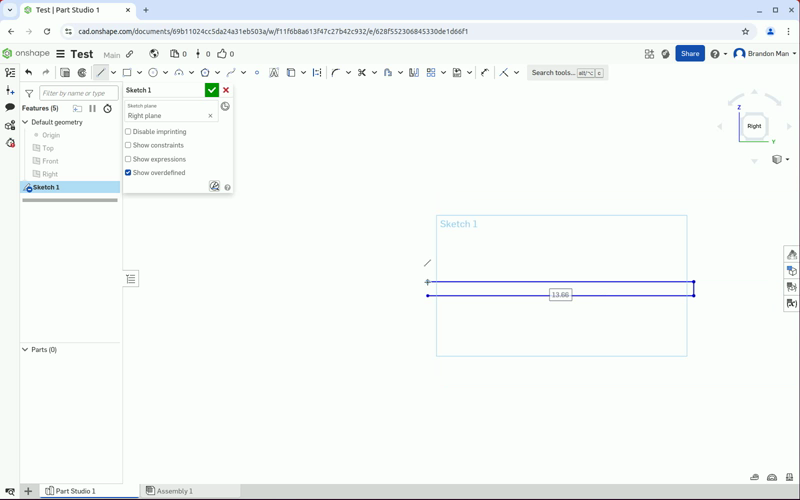
scroll(-6)
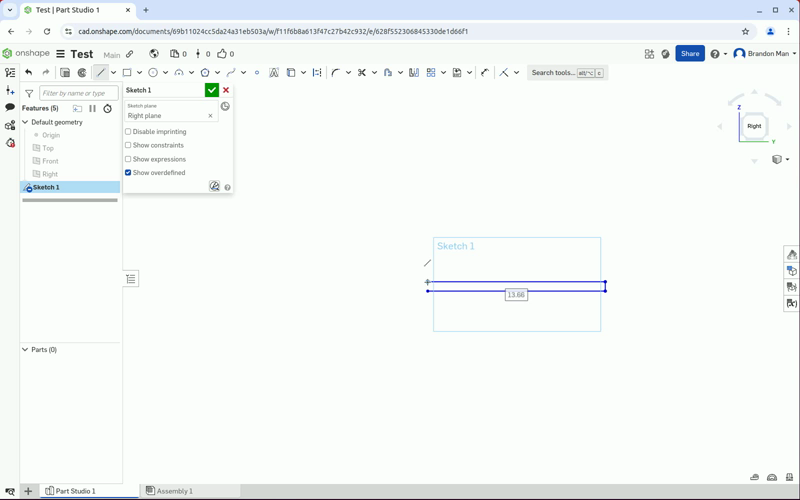
scroll(-6)
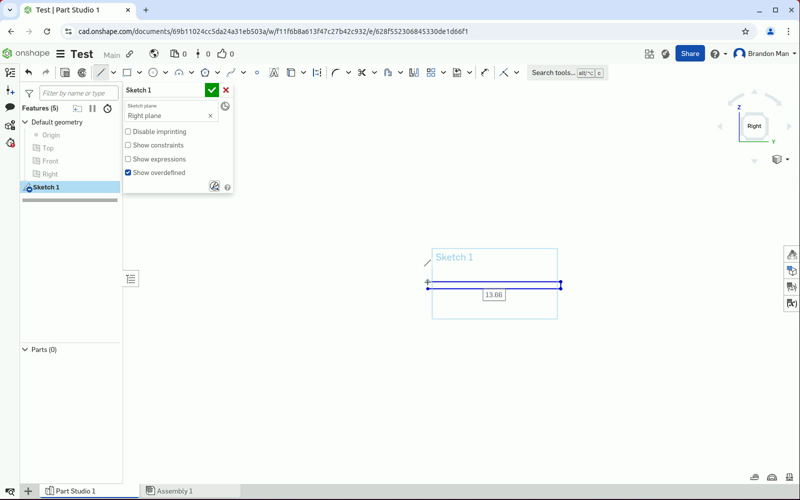
scroll(-6)
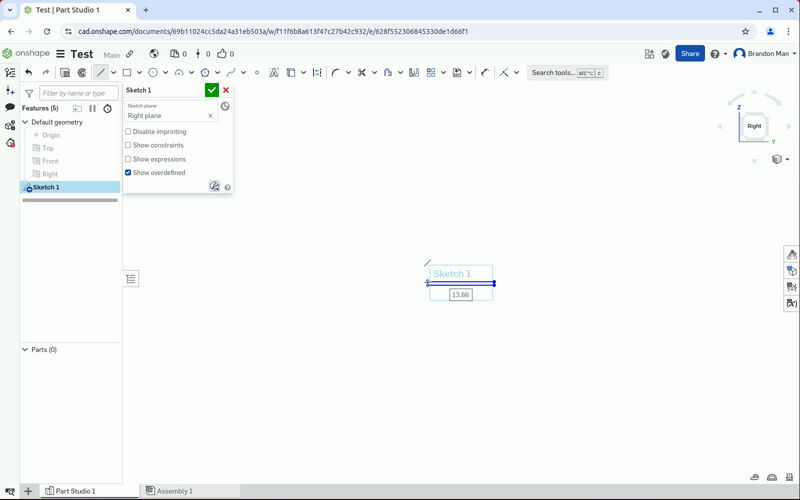
key_up(shift)
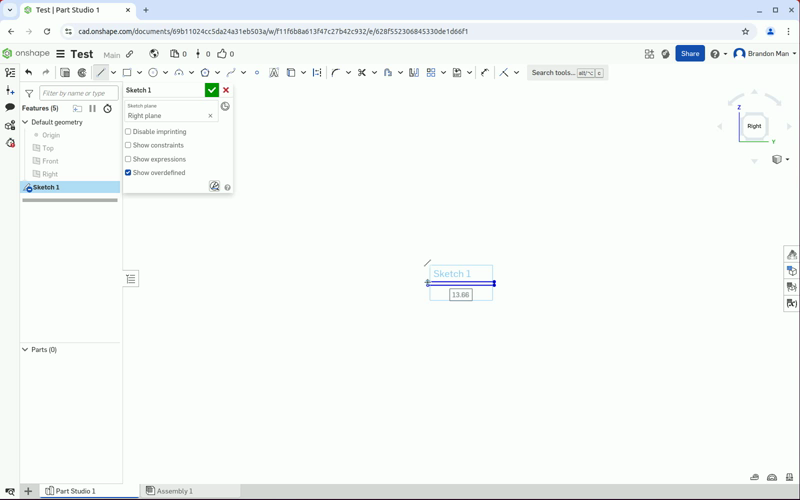
mouse_move(457, 281)
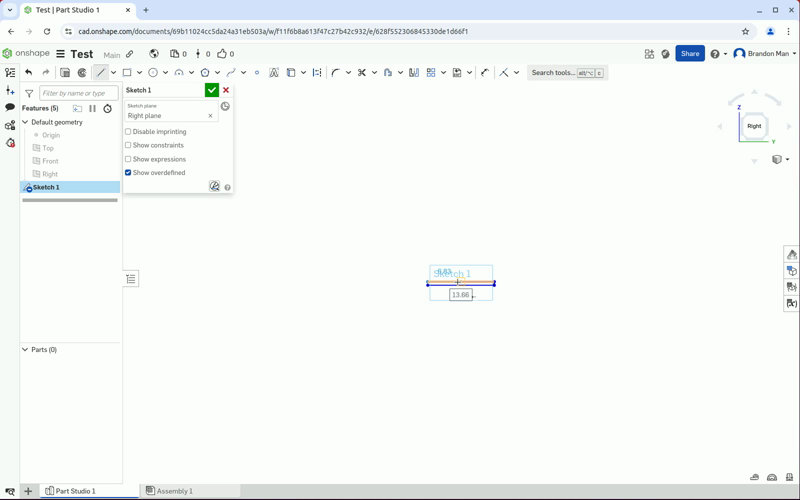
key_down(shift)
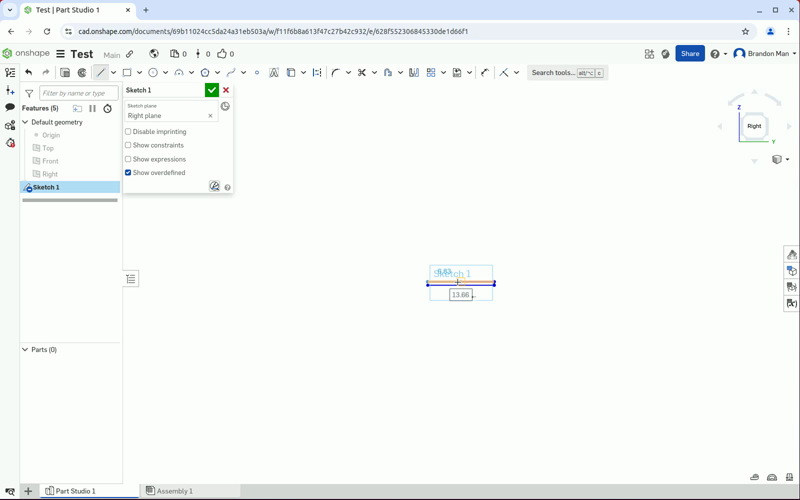
mouse_move(427, 285)
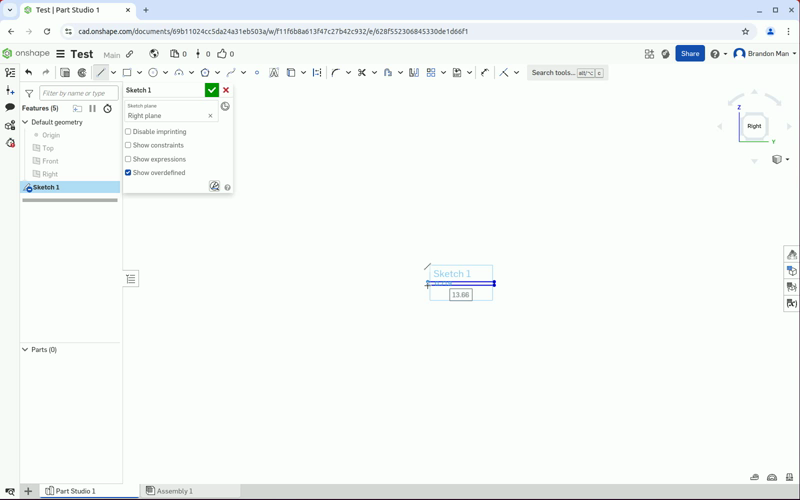
scroll(6)
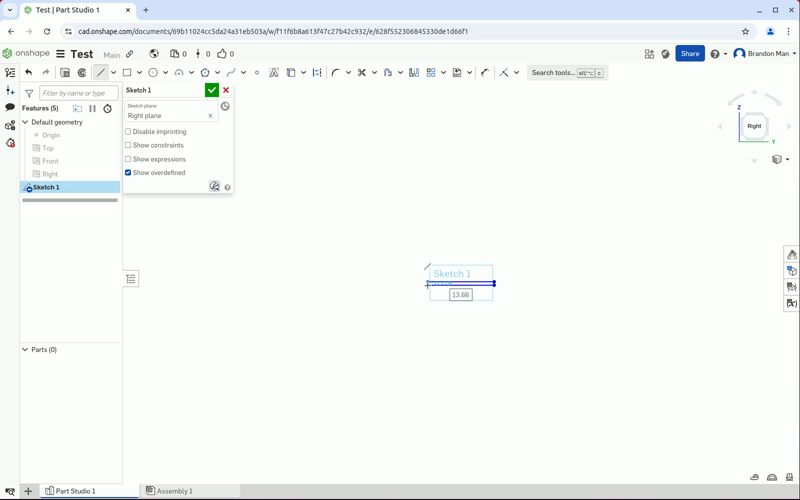
scroll(6)
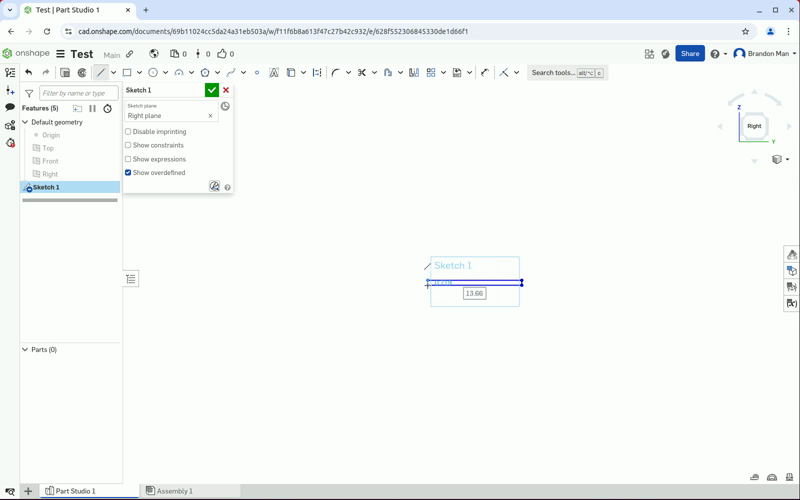
scroll(6)
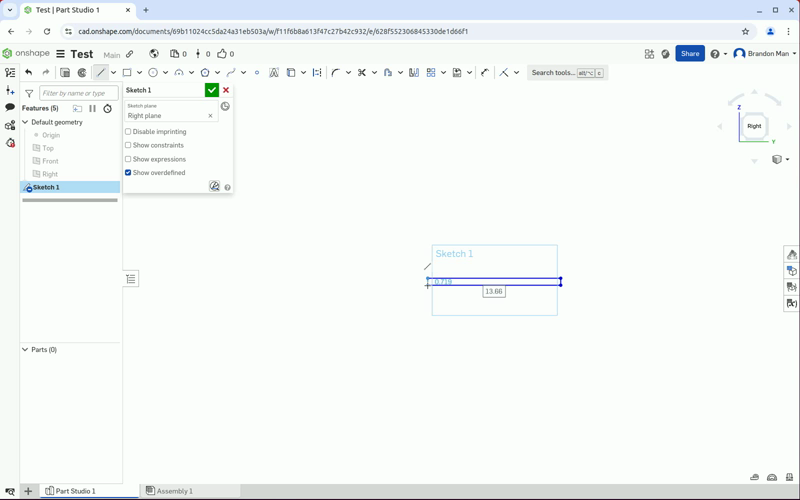
scroll(6)
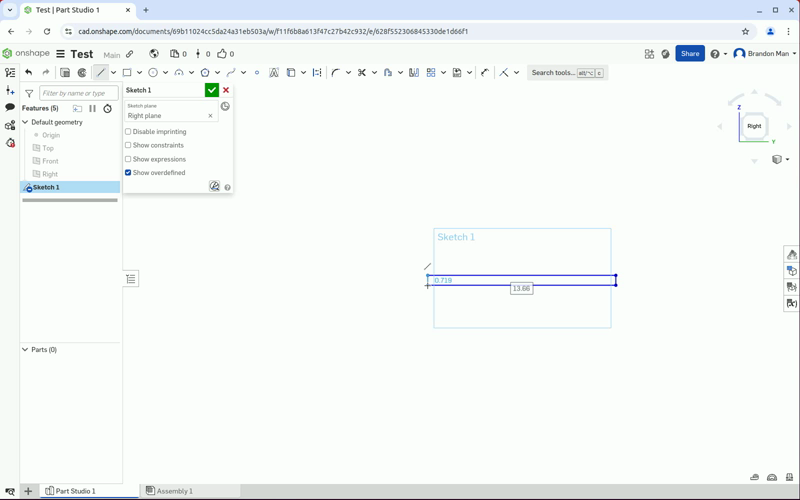
scroll(6)
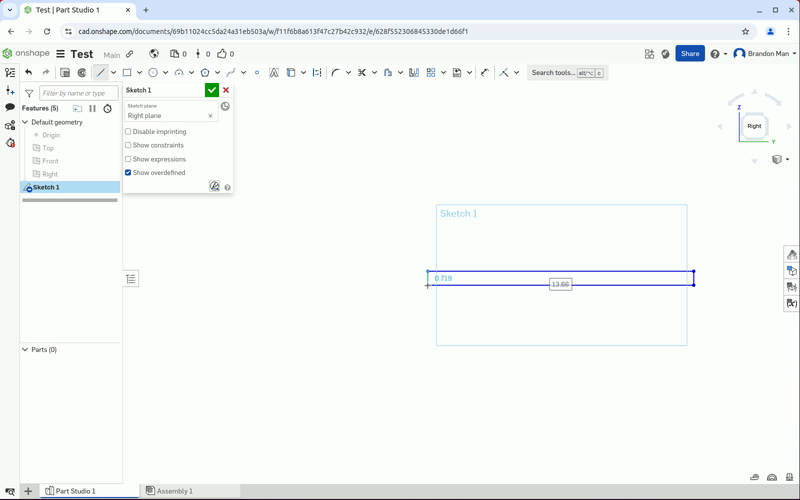
scroll(6)
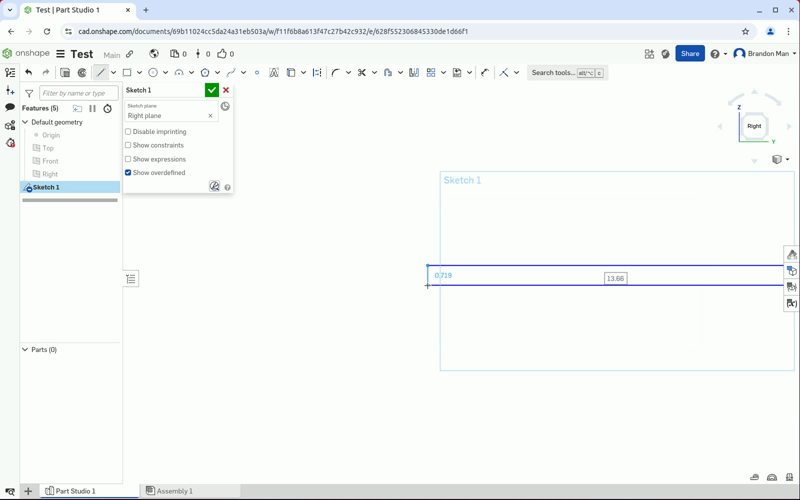
scroll(6)
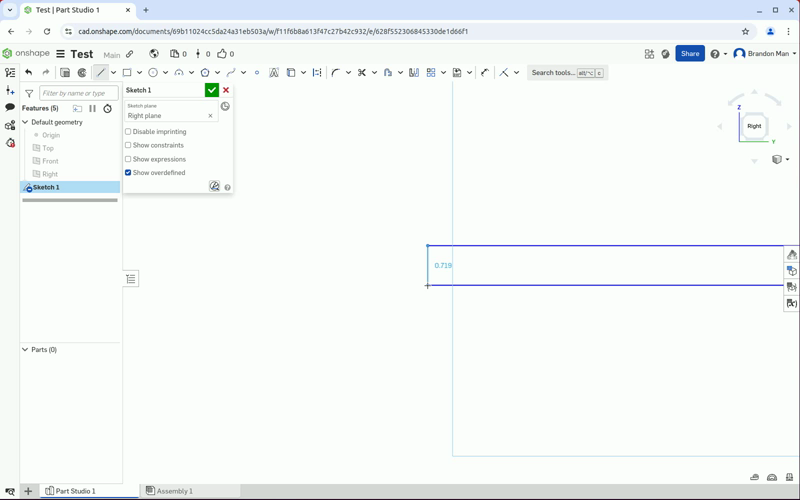
key_up(shift)
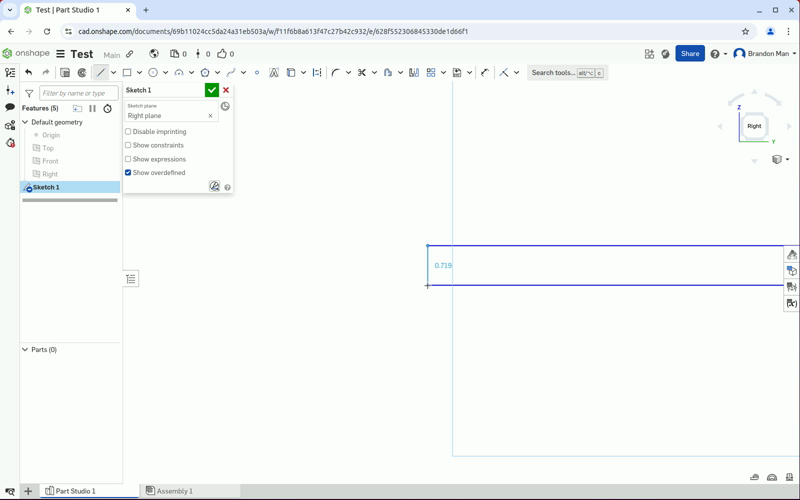
click(427, 285)
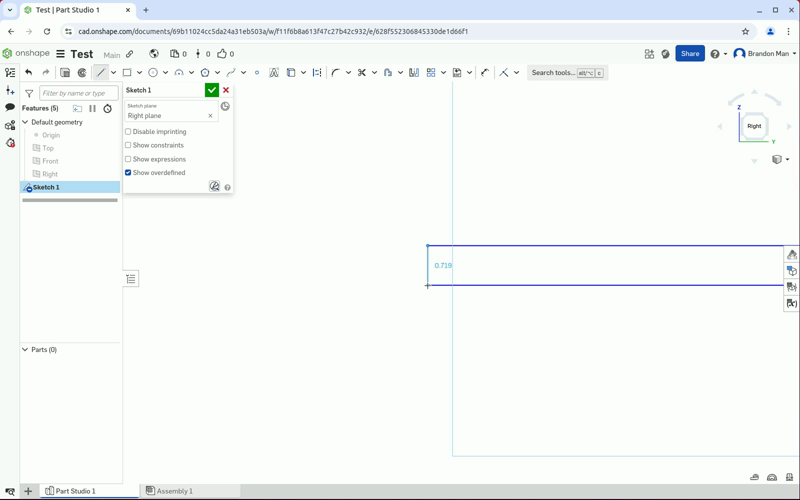
scroll(-6)
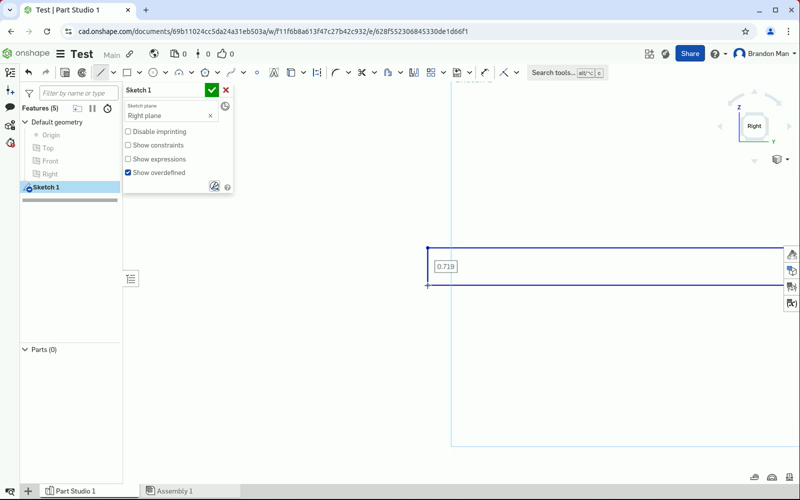
scroll(-6)
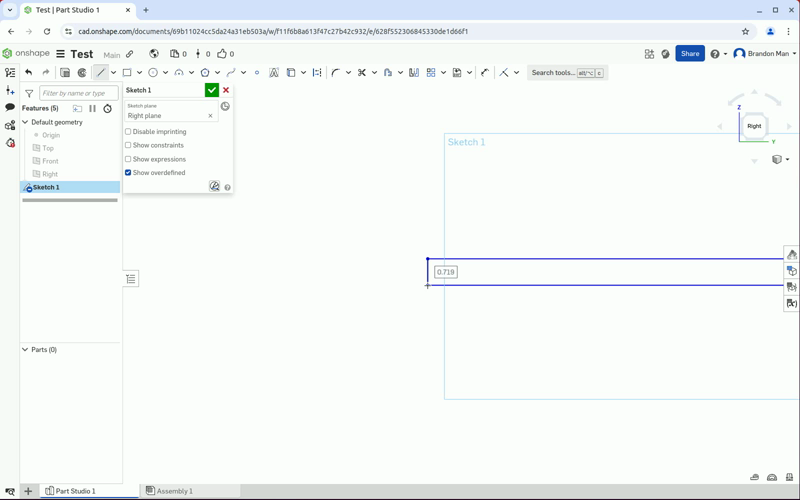
scroll(-6)
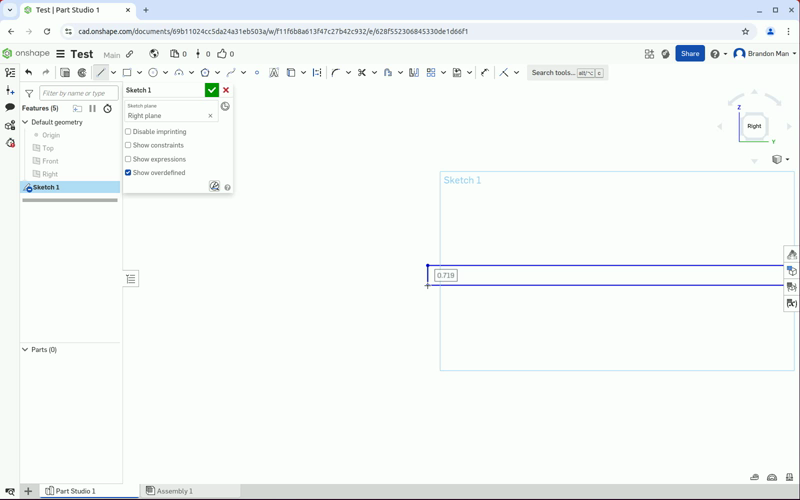
scroll(-6)
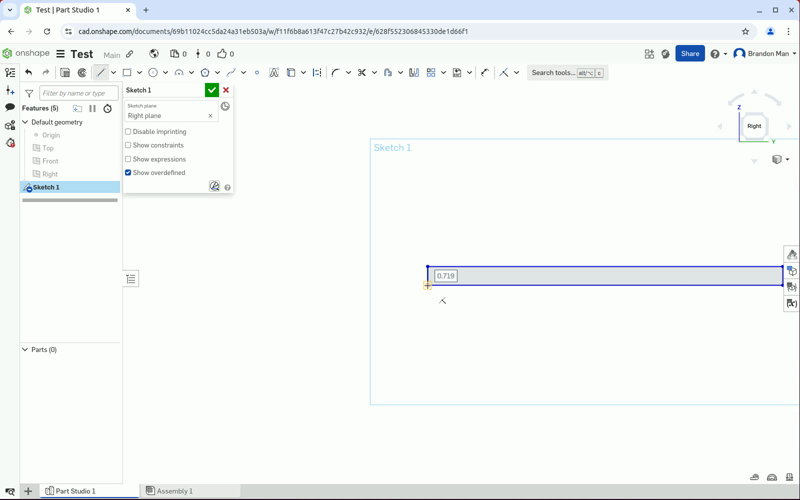
scroll(-6)
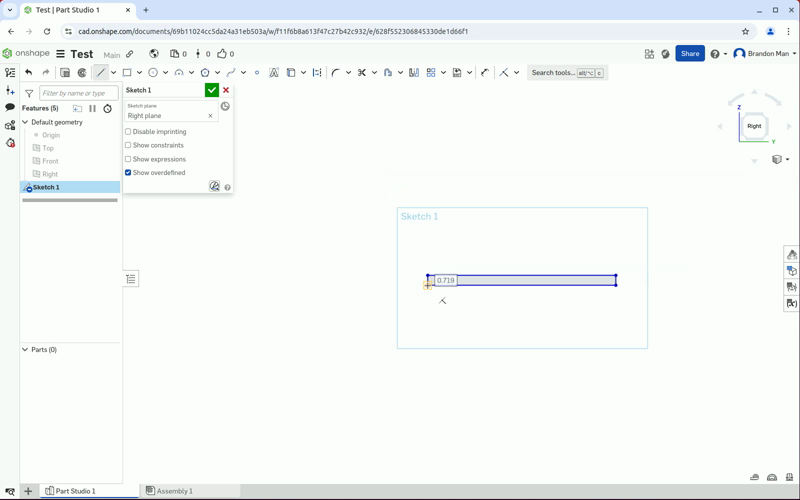
scroll(-6)
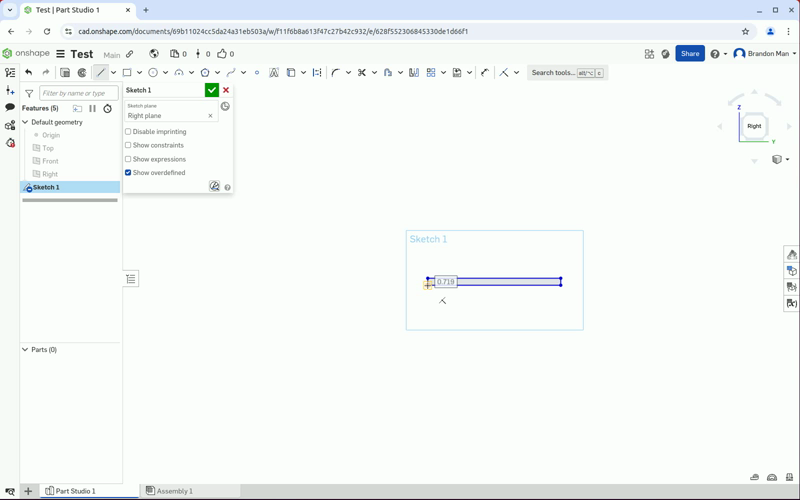
scroll(-6)
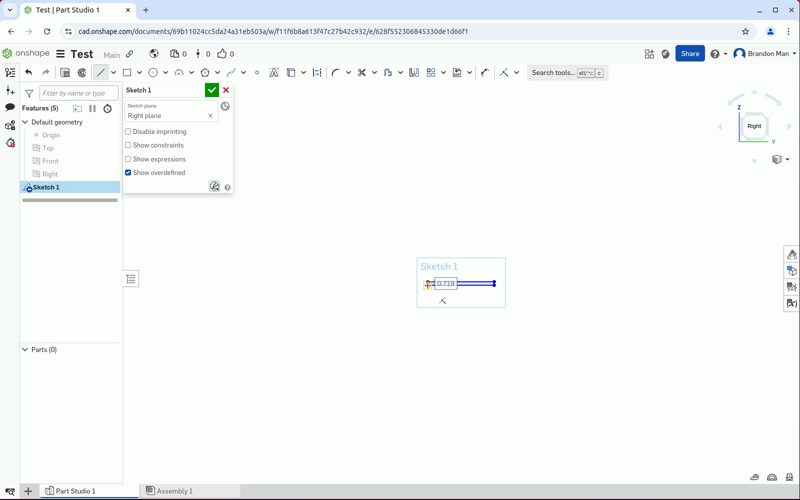
key(esc)
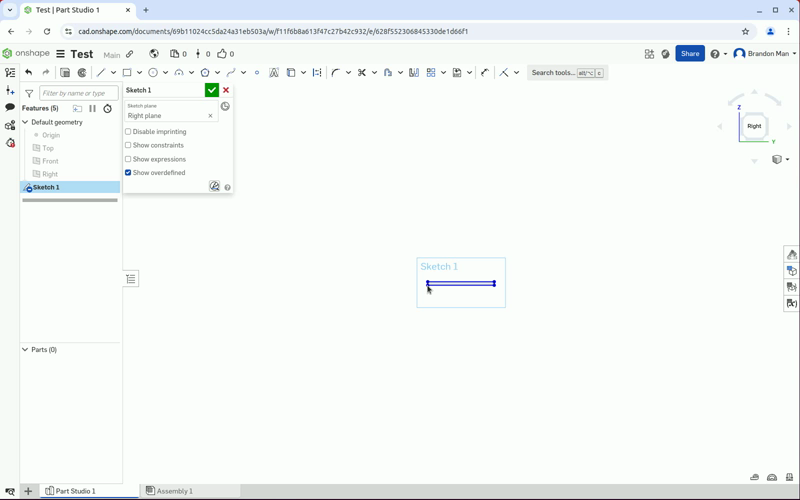
mouse_move(459, 285)
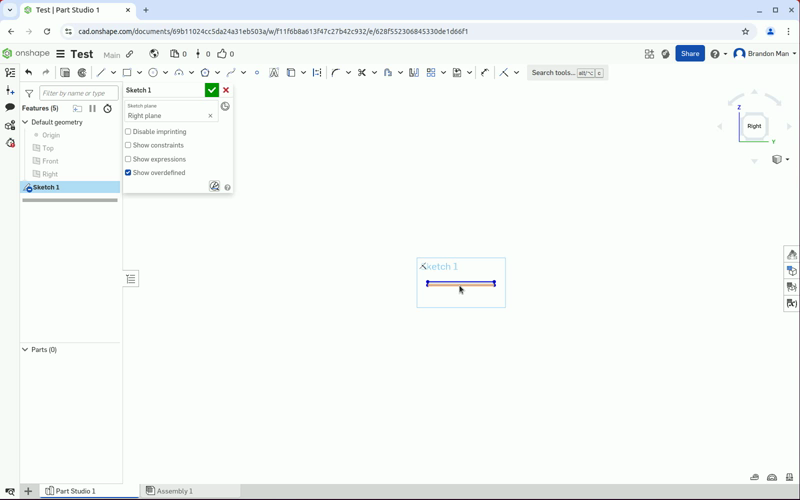
scroll(6)
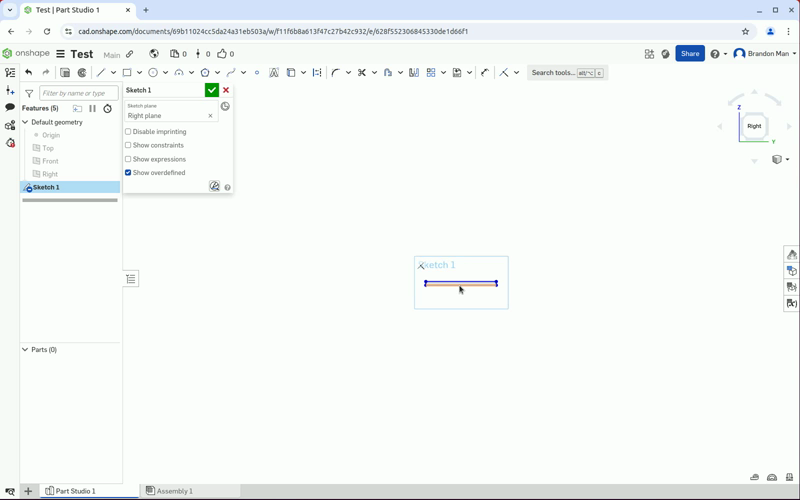
scroll(6)
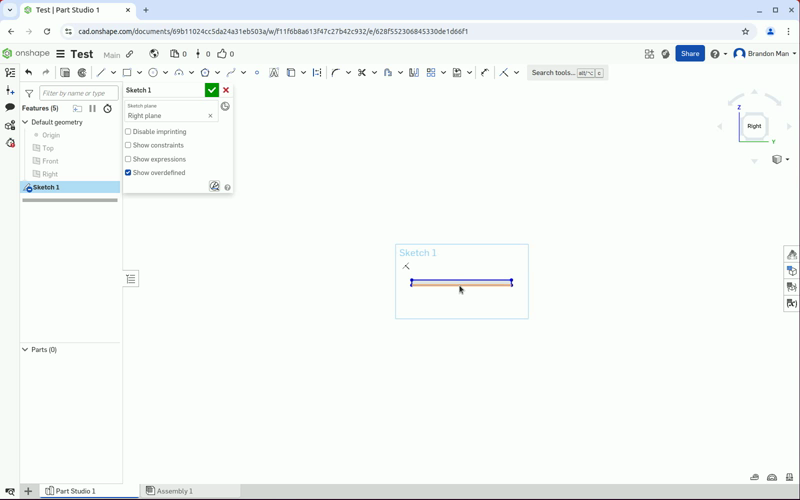
scroll(6)
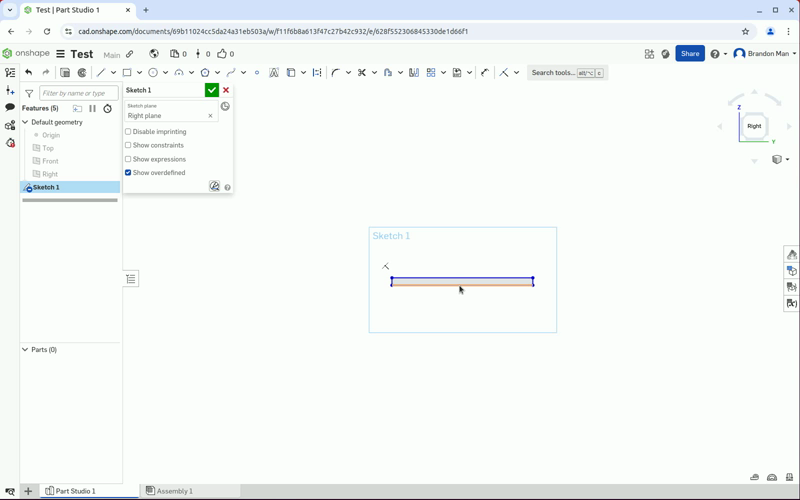
scroll(6)
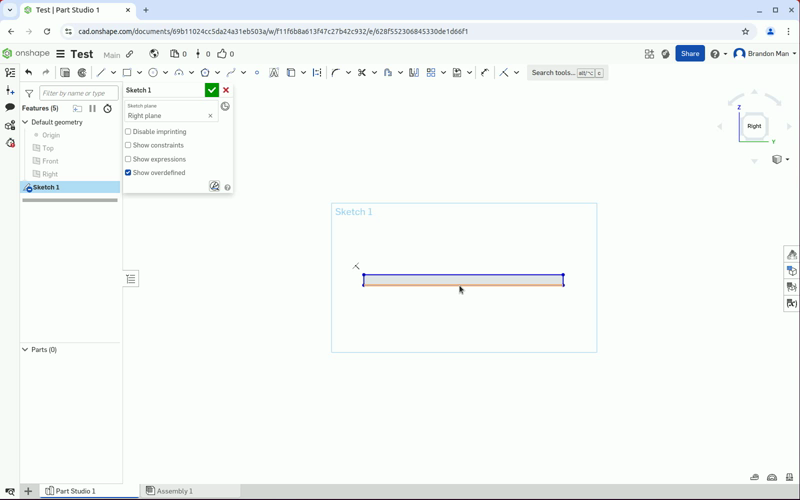
scroll(6)
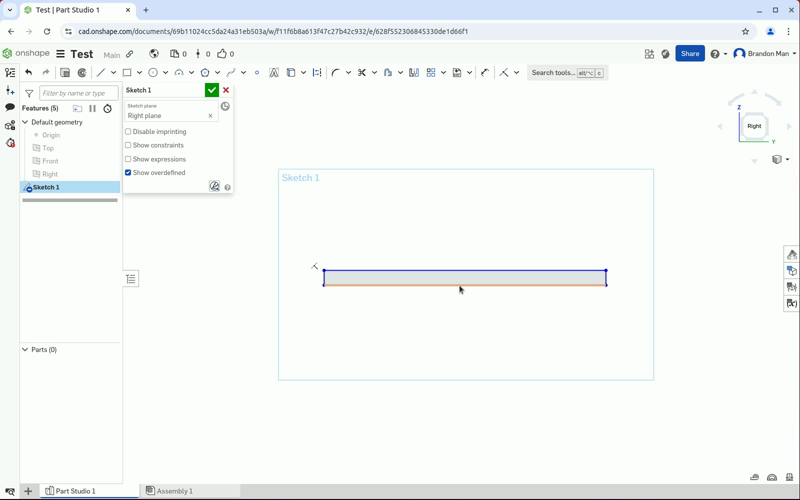
scroll(6)
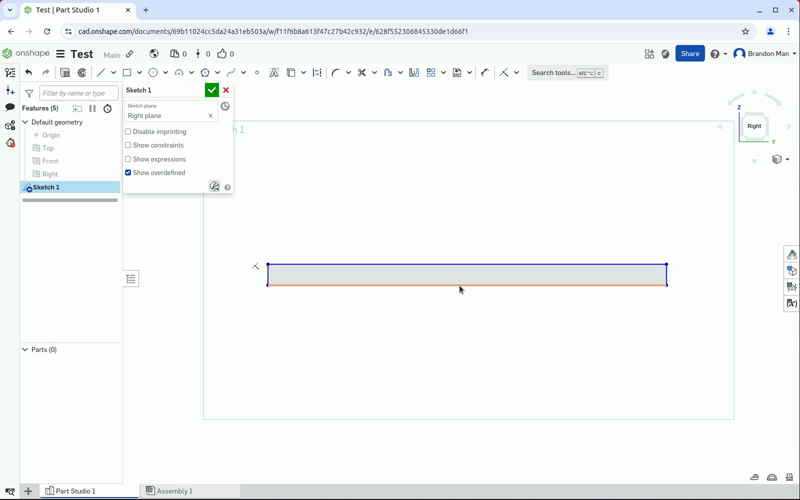
scroll(6)
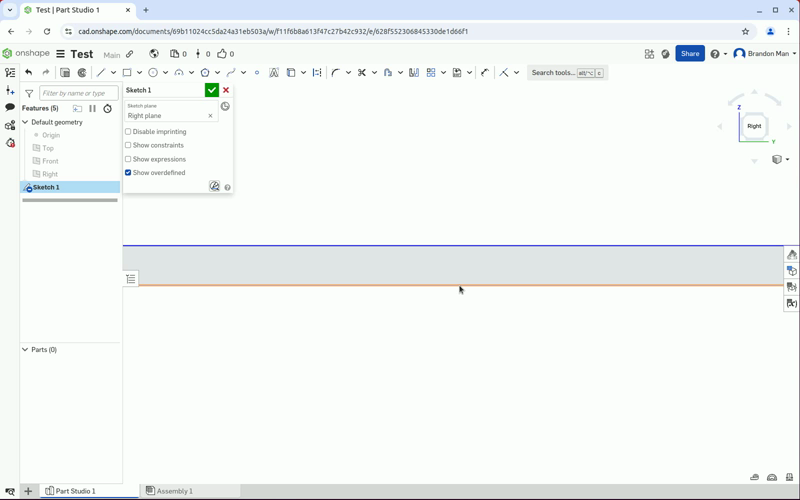
click(459, 285)
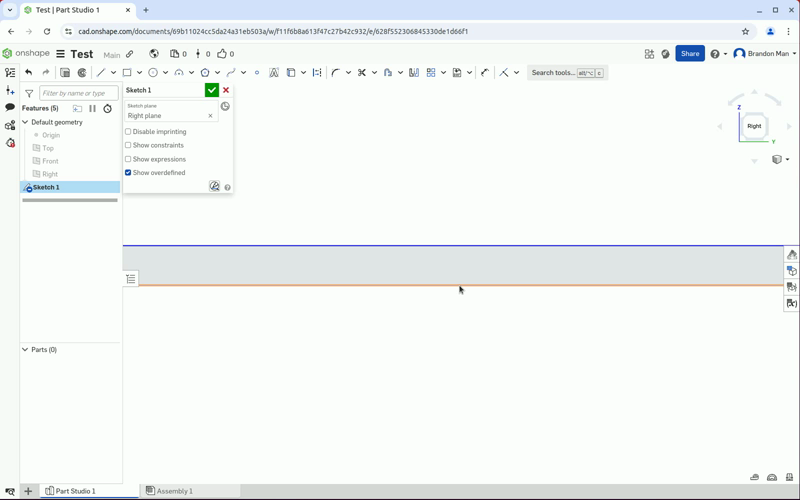
scroll(-6)
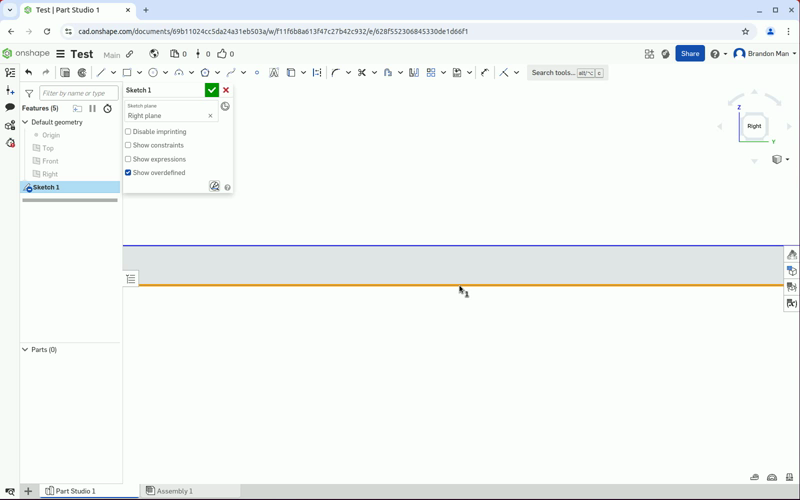
scroll(-6)
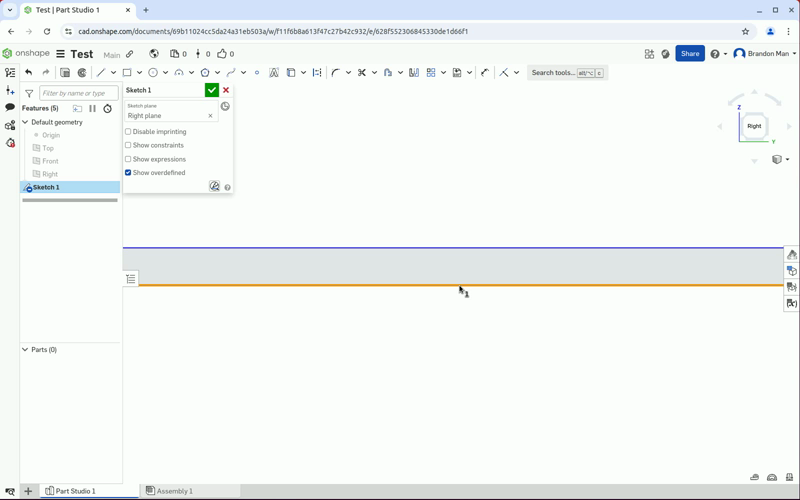
scroll(-6)
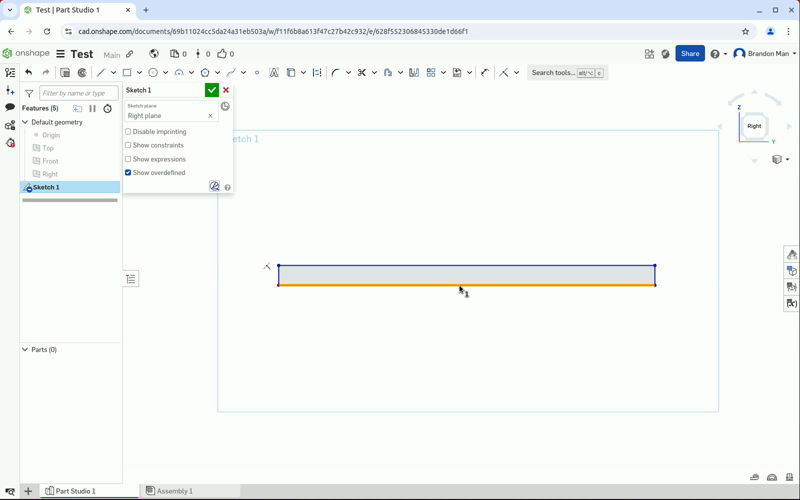
scroll(-6)
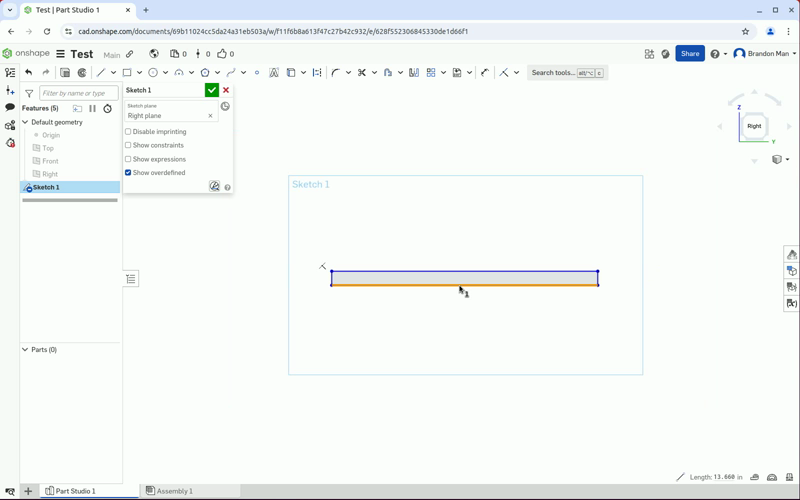
scroll(-6)
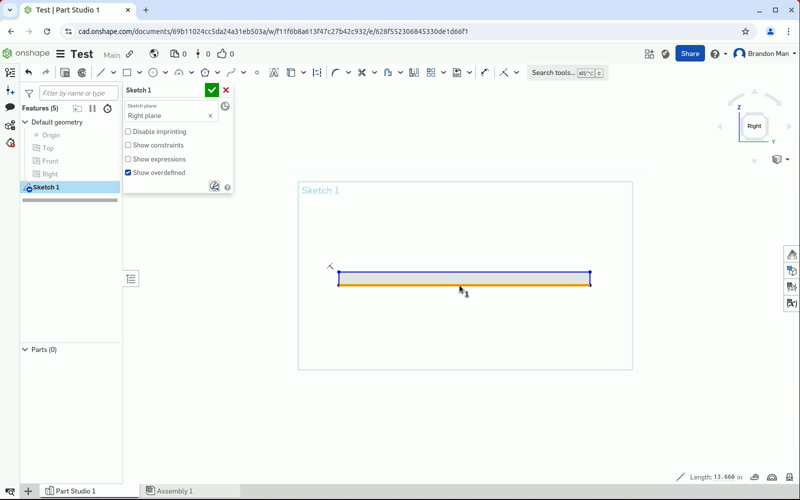
scroll(-6)
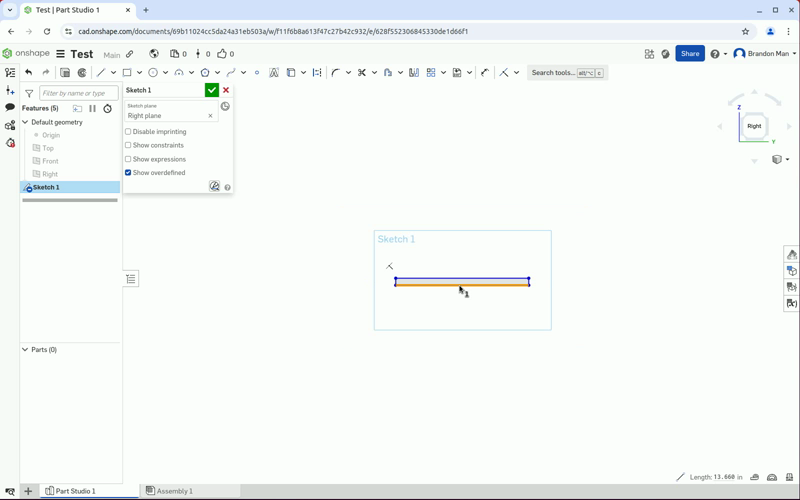
scroll(-6)
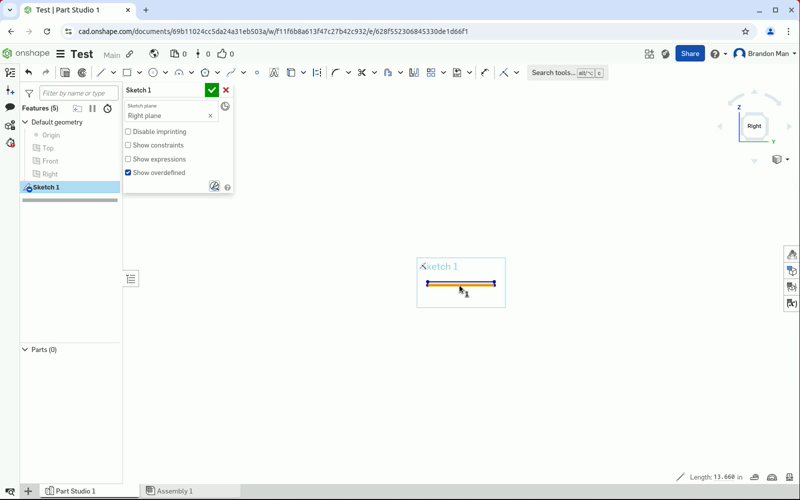
mouse_move(73, 352)
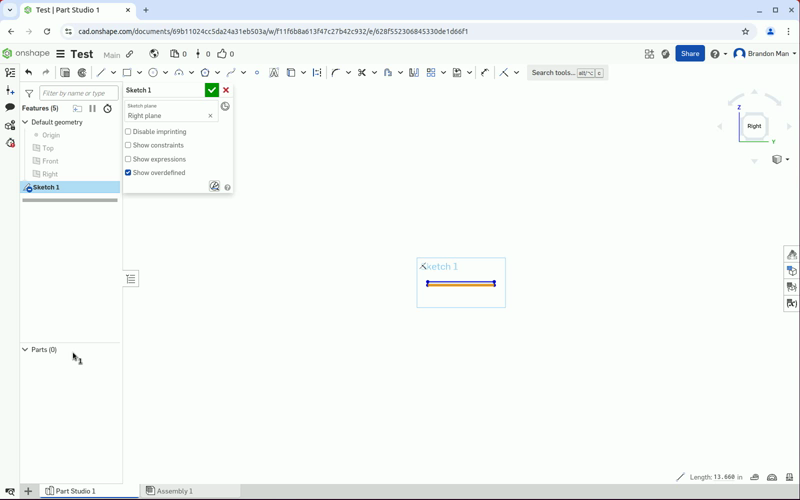
key(shift+y)
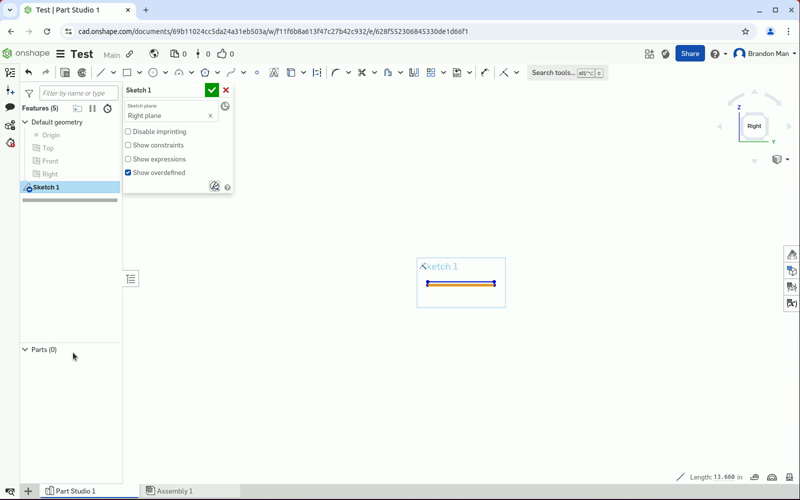
key(shift+e)
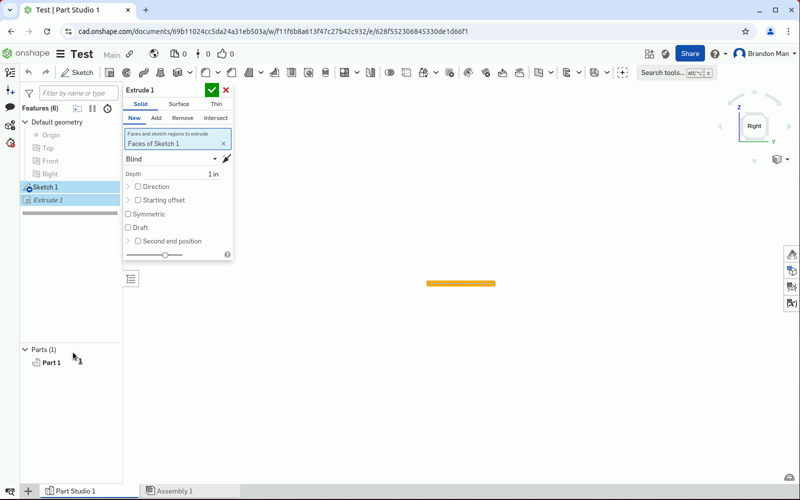
mouse_move(143, 106)
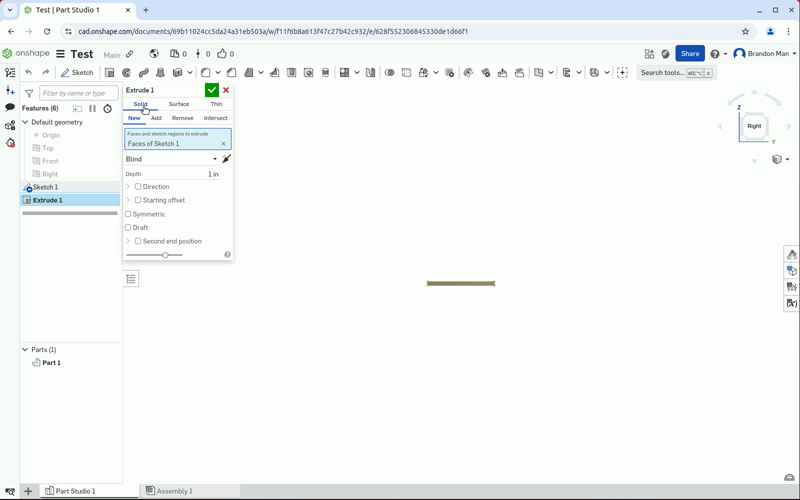
click(143, 106)
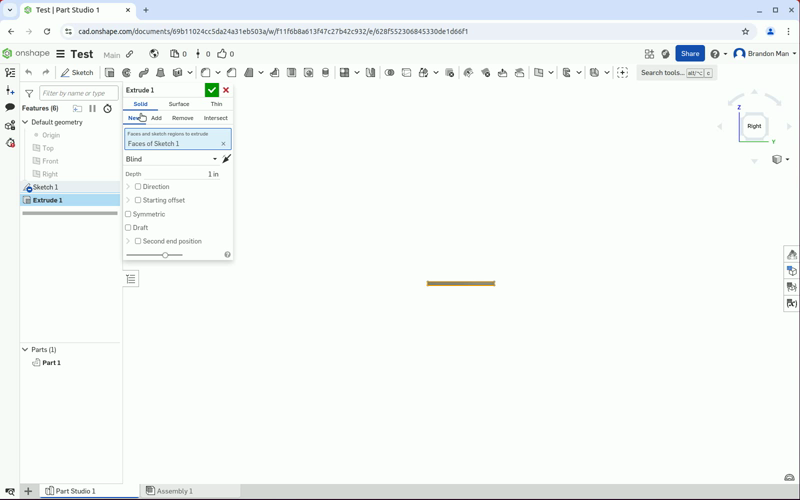
mouse_move(137, 120)
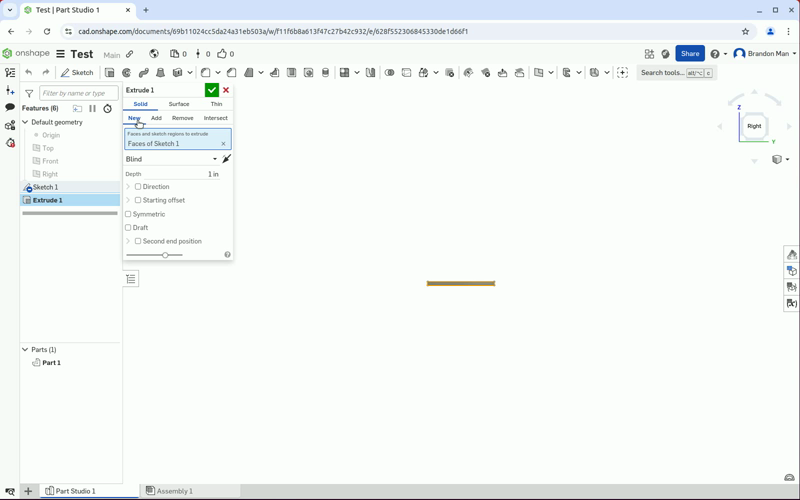
click(137, 120)
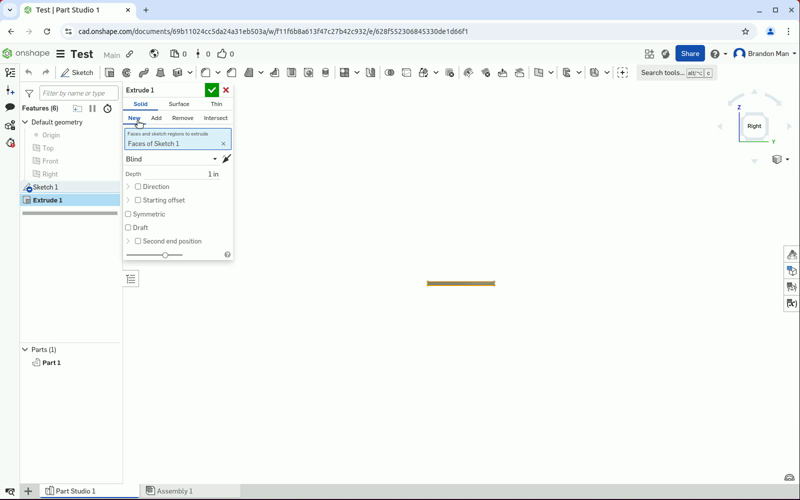
key(tab, 4)
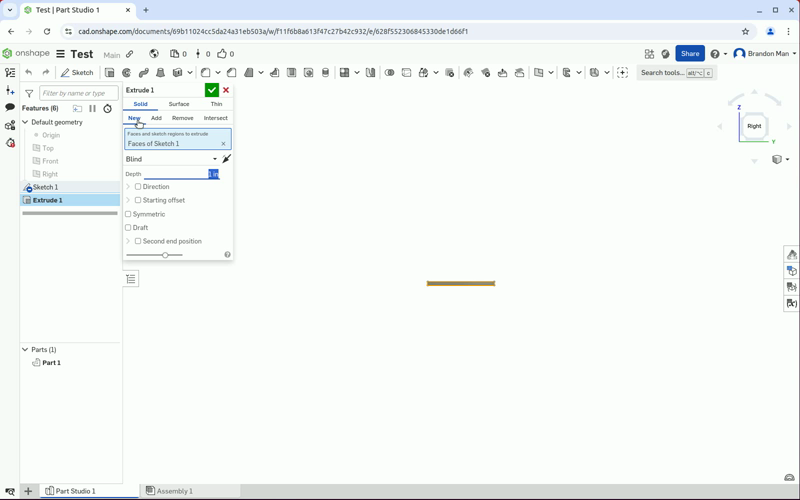
text(23.108)
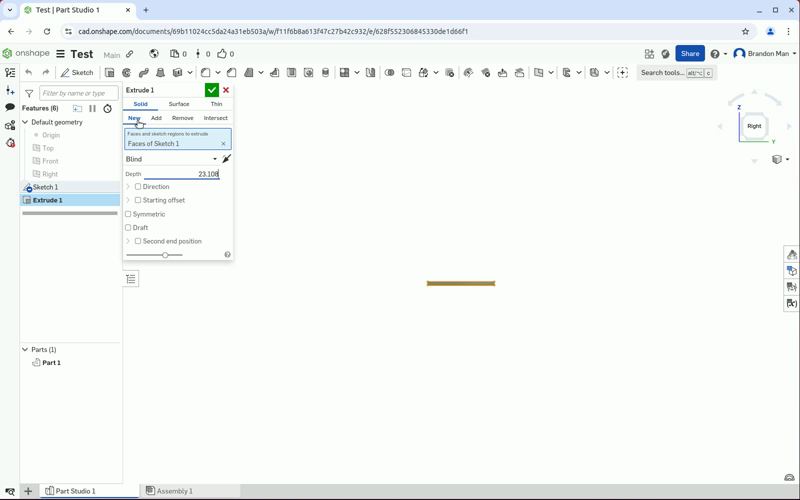
key(enter)
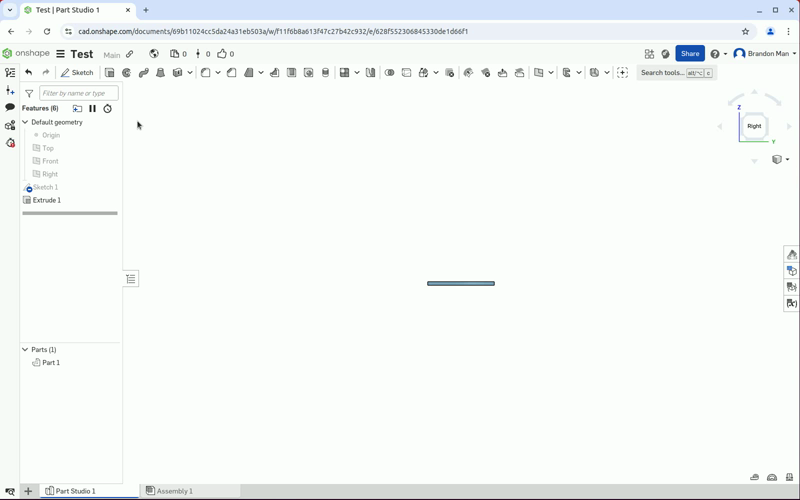
key(shift+h)
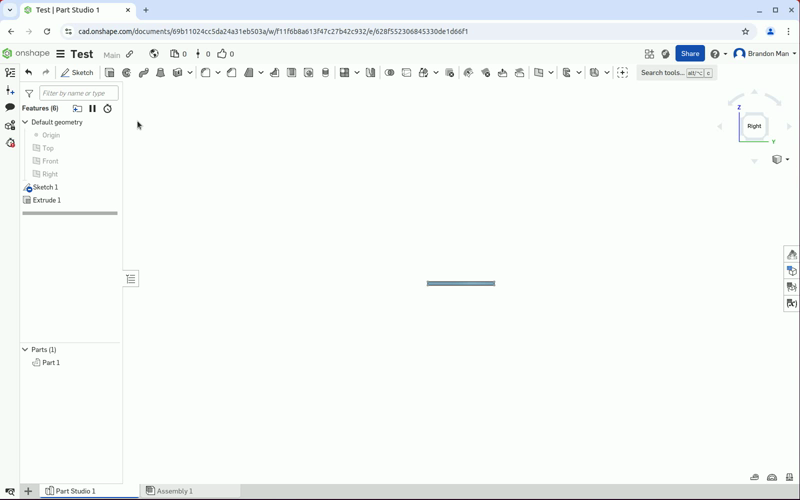
key(shift+h)
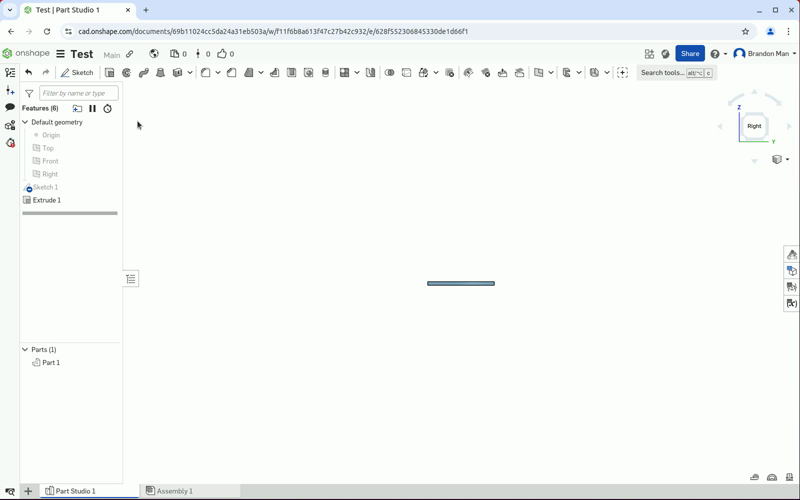
mouse_move(73, 189)
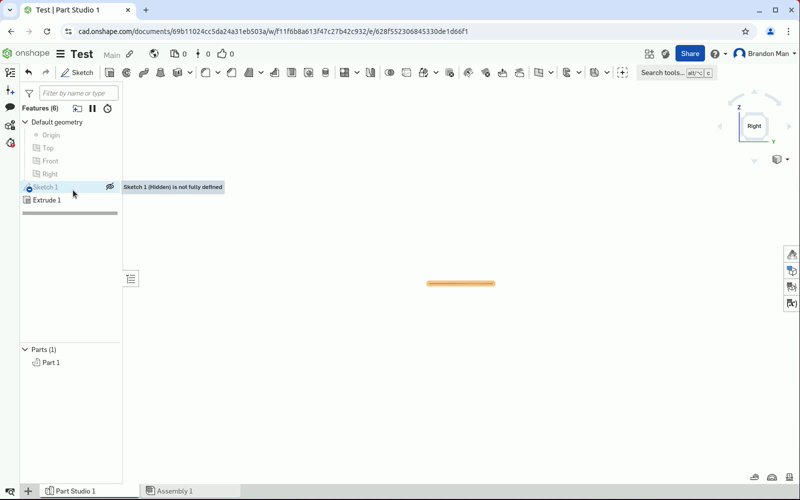
click(73, 189)
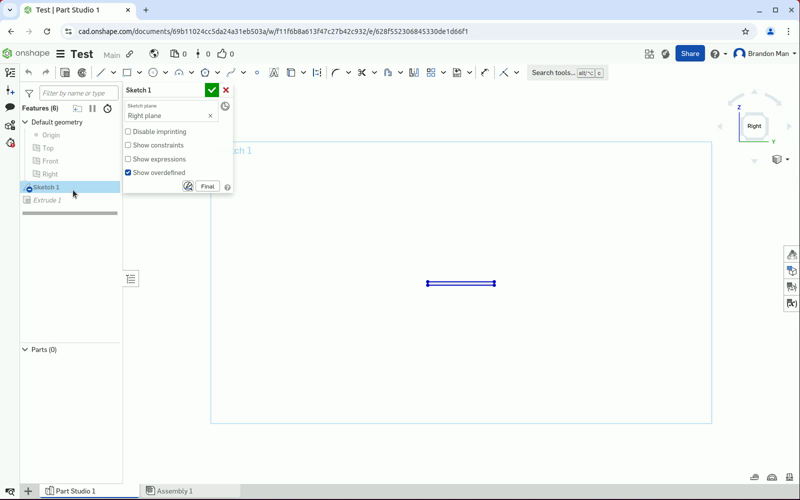
mouse_move(229, 92)
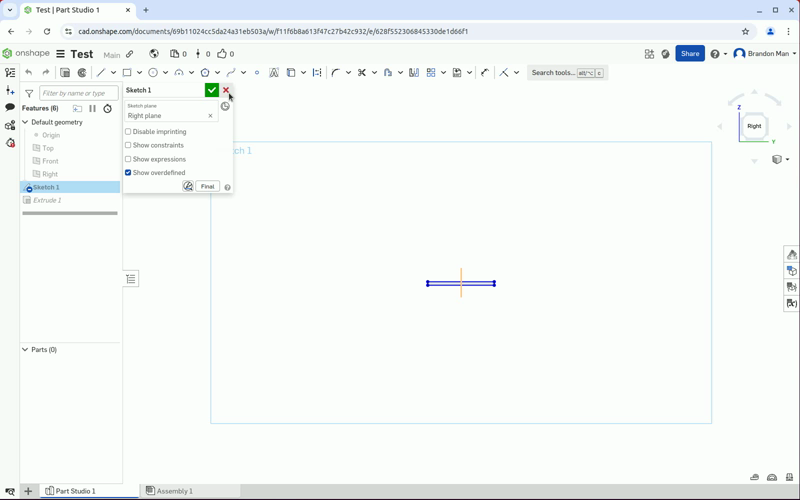
click(229, 92)
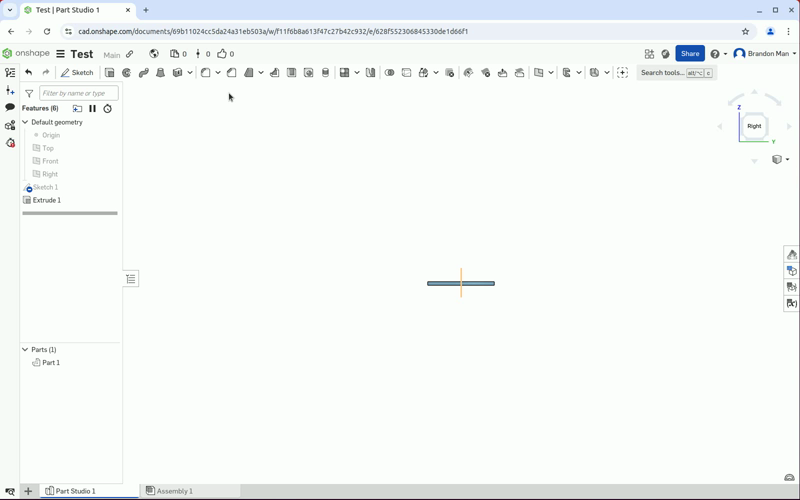
mouse_move(73, 352)
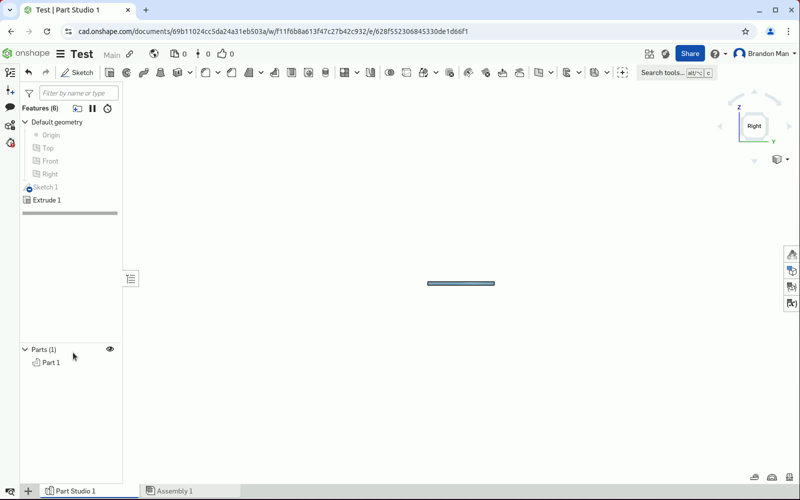
key(y)
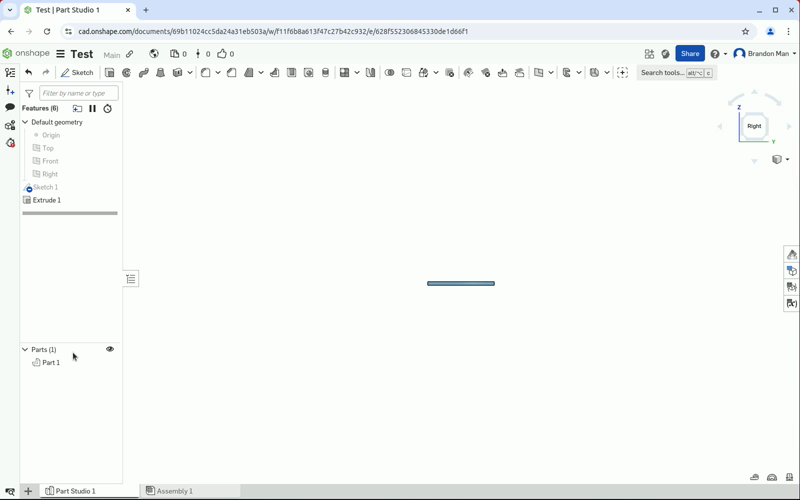
key(shift+p)
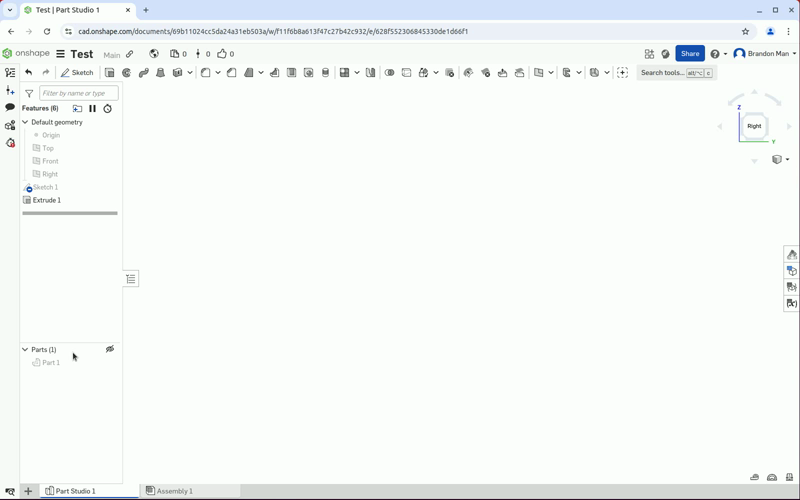
key(space)
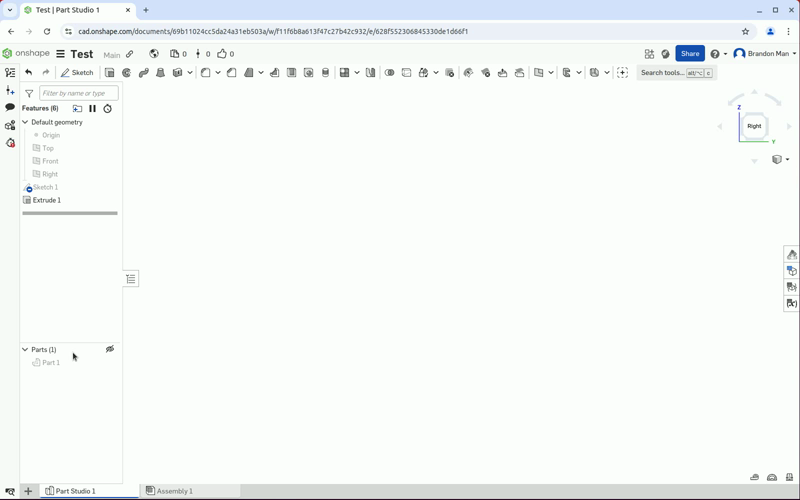
key_down(shift)
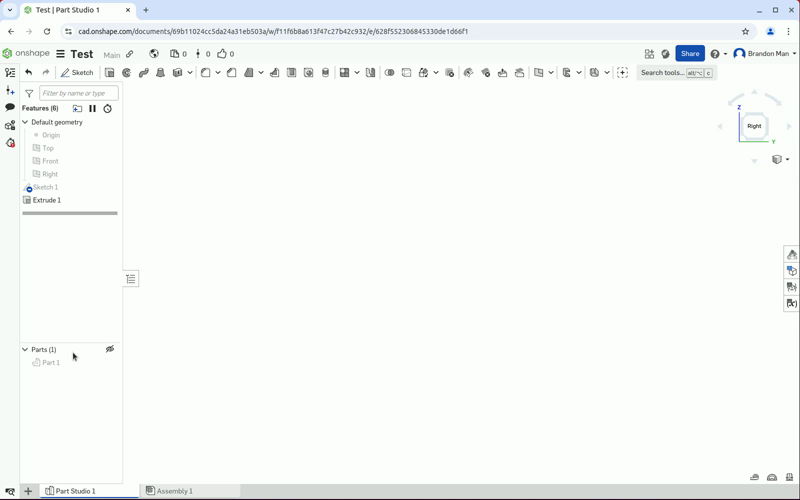
key(right)
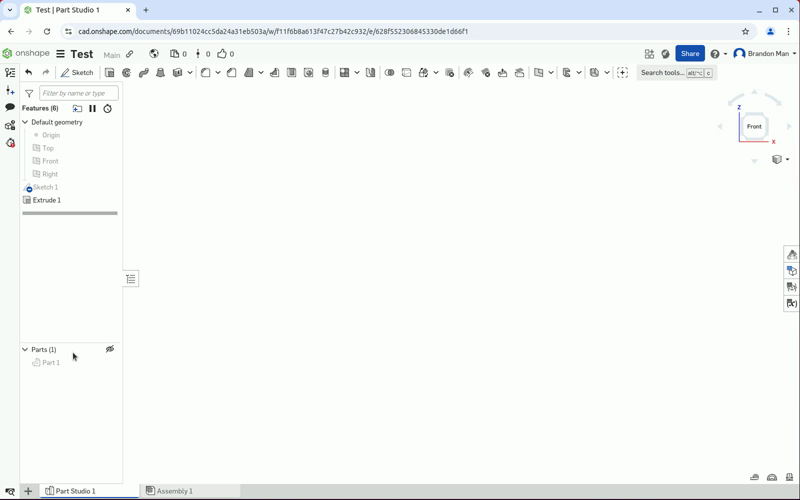
key_up(shift)
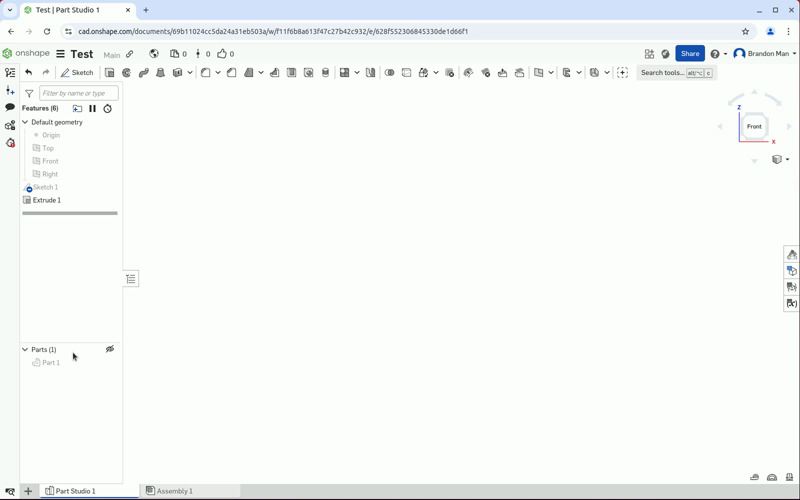
key(space)
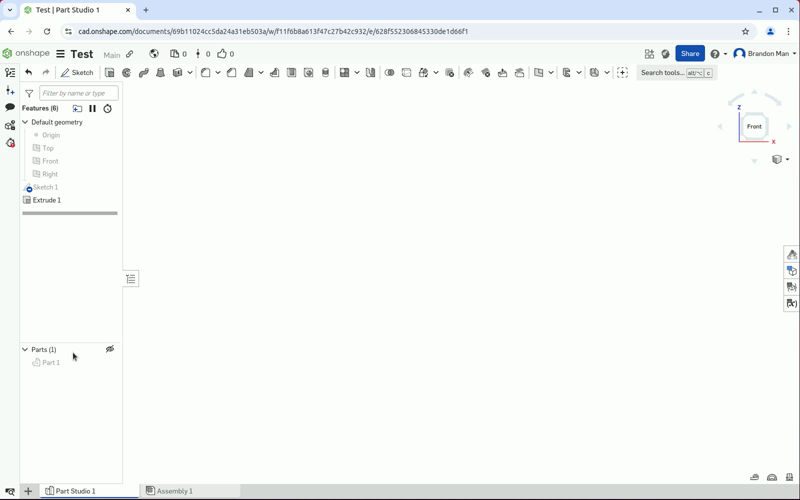
key_down(shift)
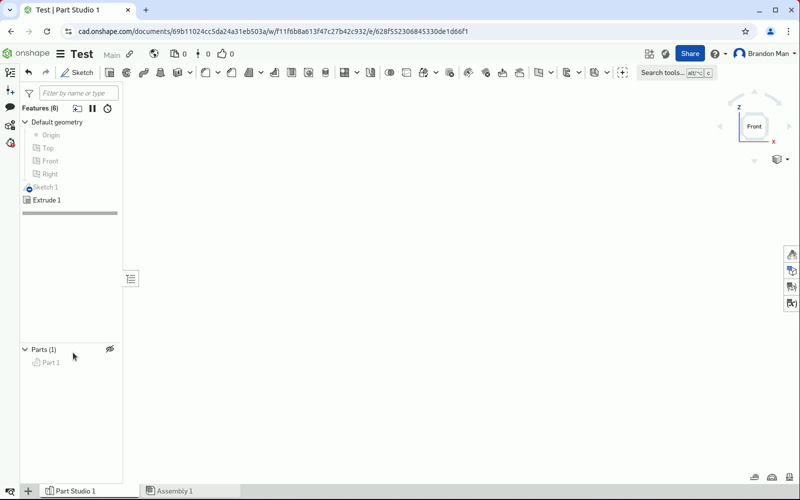
key(down)
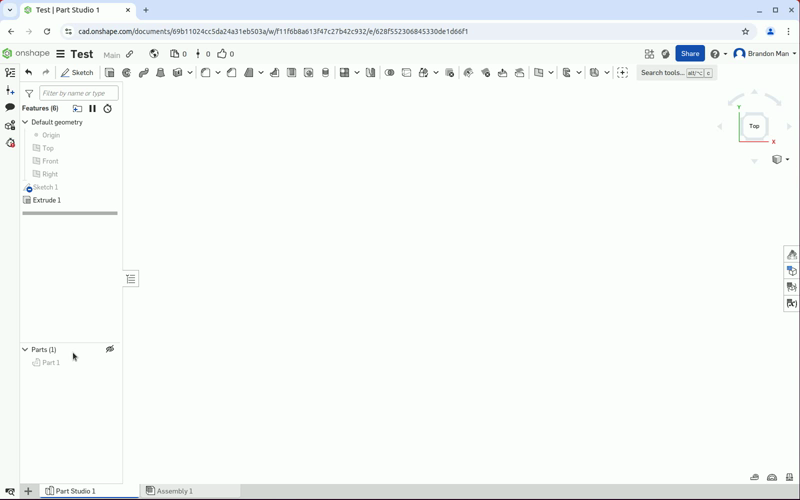
key_up(shift)
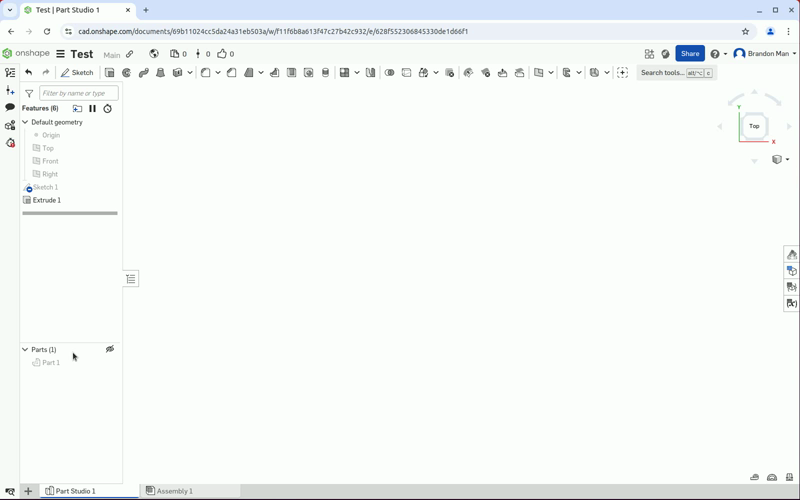
mouse_move(73, 352)
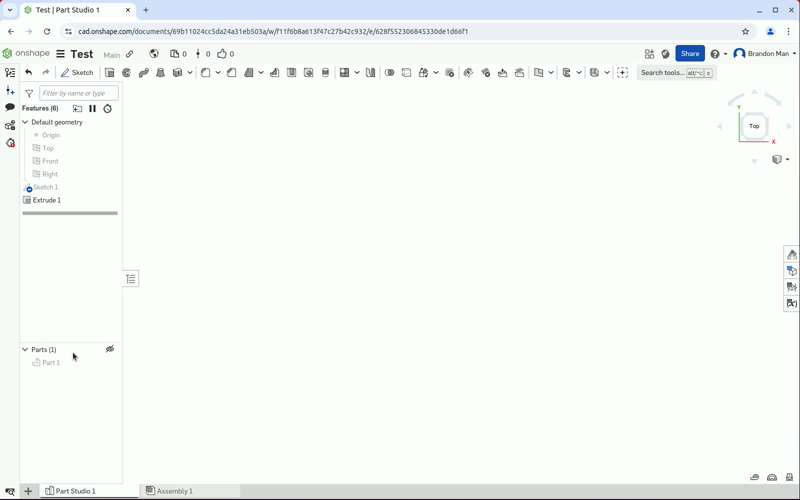
key(shift+y)
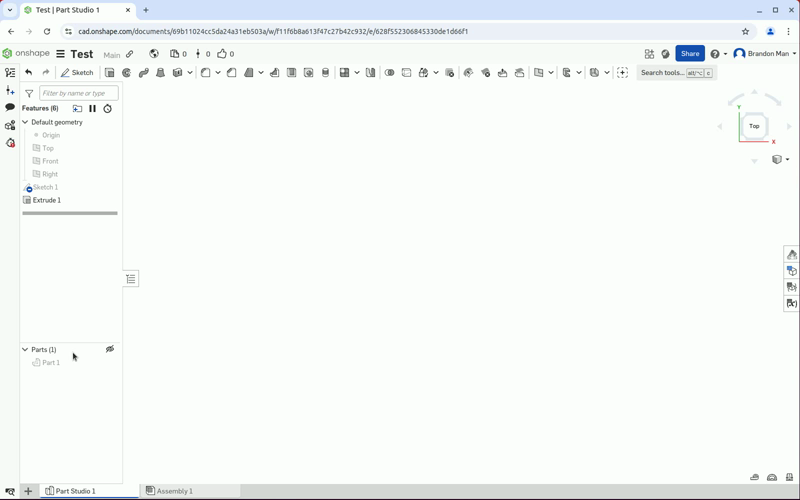
key(shift+s)
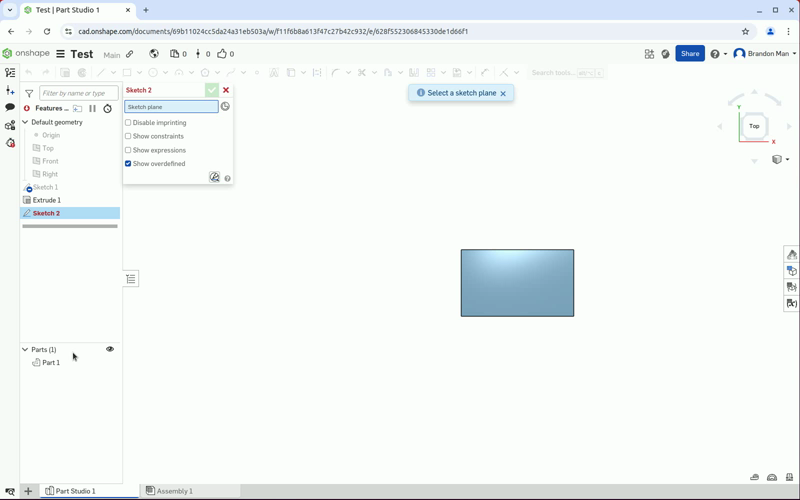
mouse_move(73, 150)
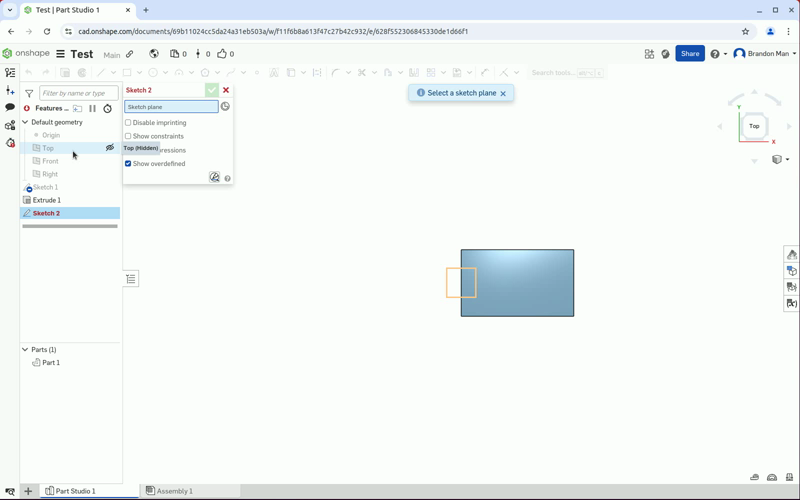
click(73, 150)
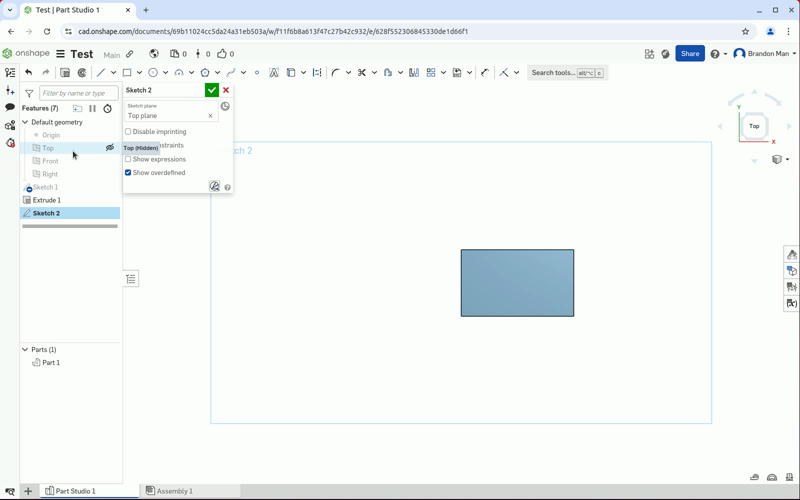
mouse_move(73, 352)
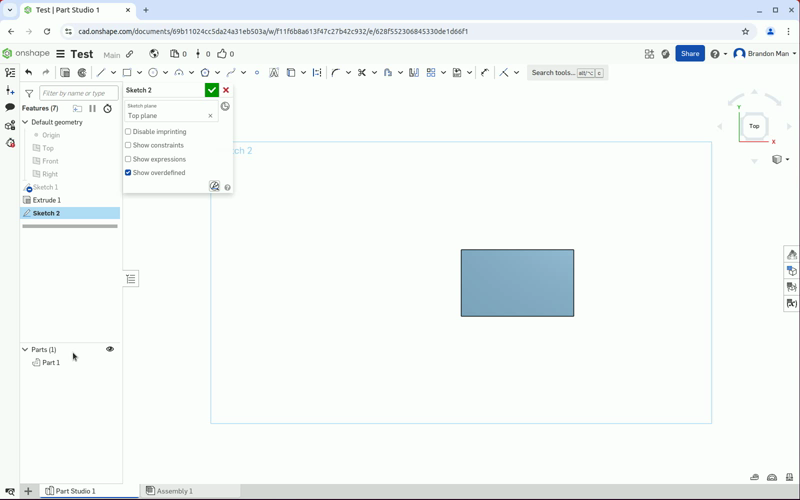
key(y)
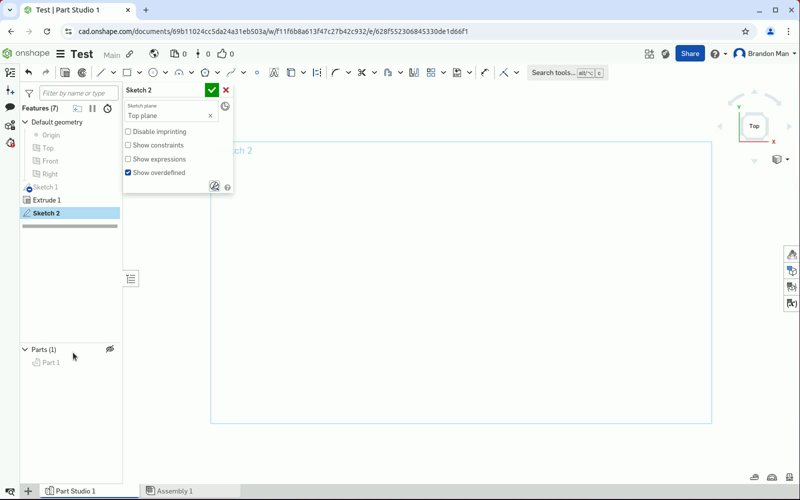
key(l)
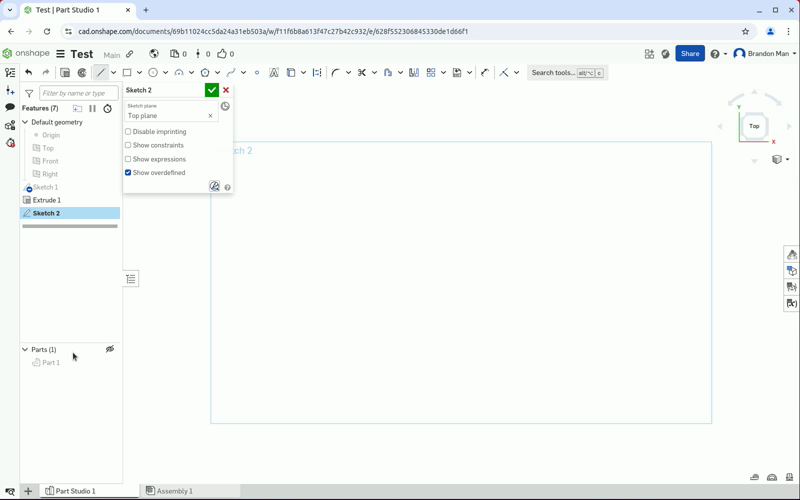
key_down(shift)
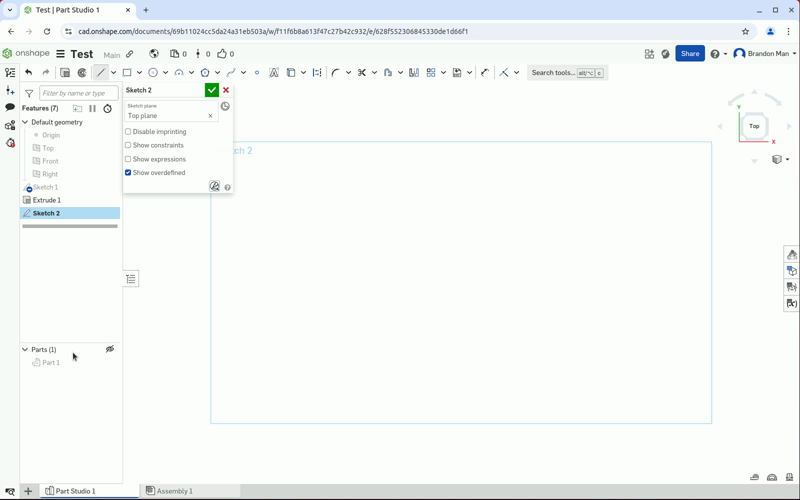
mouse_move(527, 308)
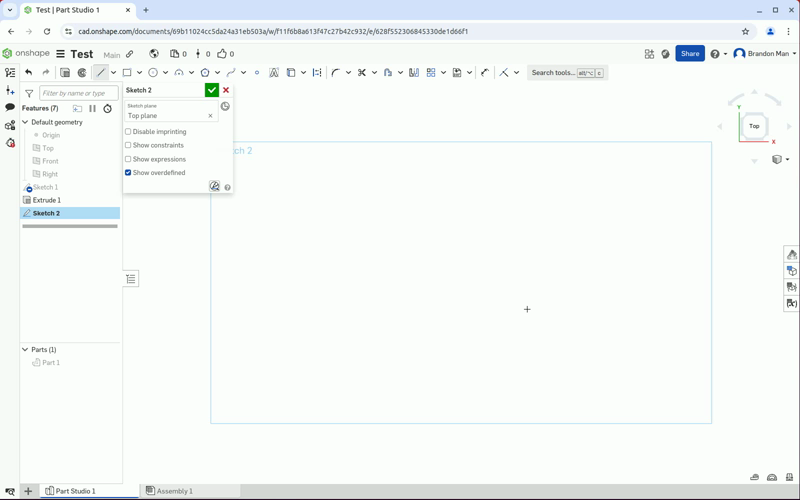
click(527, 308)
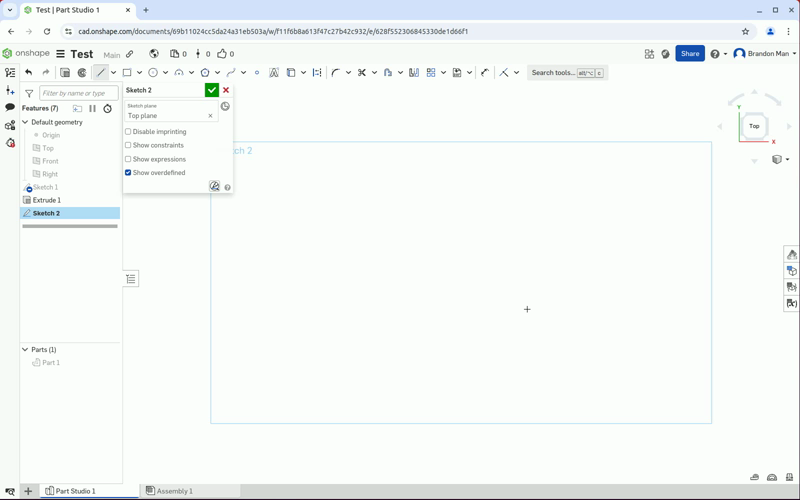
key_up(shift)
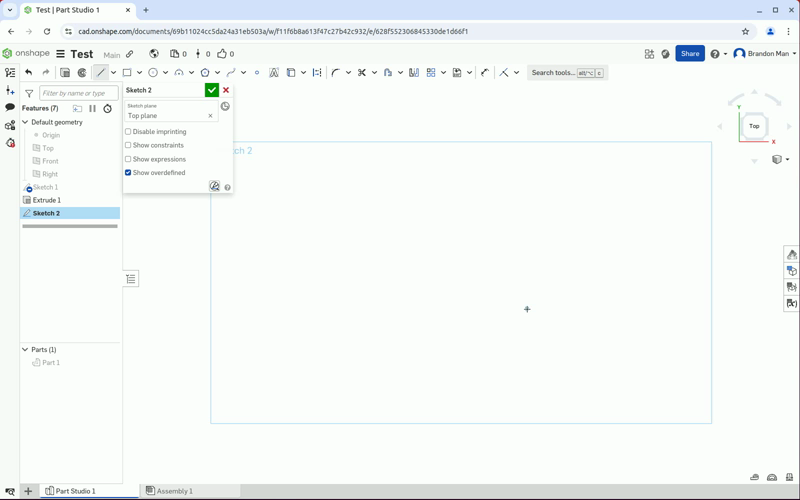
key_down(shift)
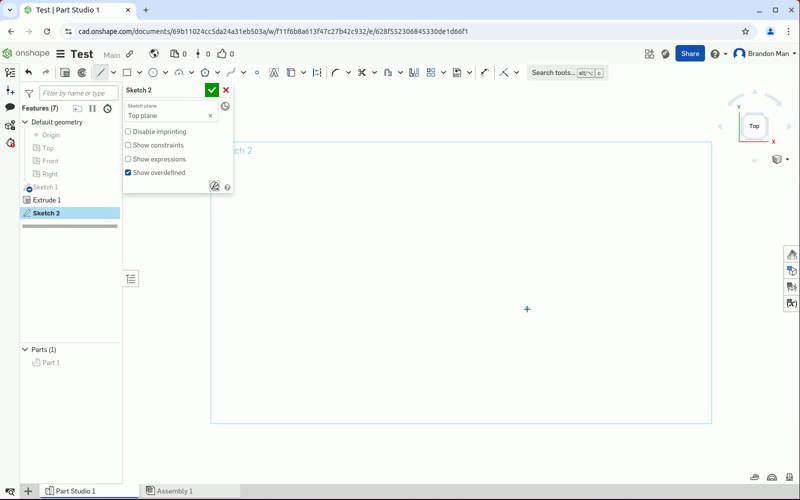
mouse_move(557, 308)
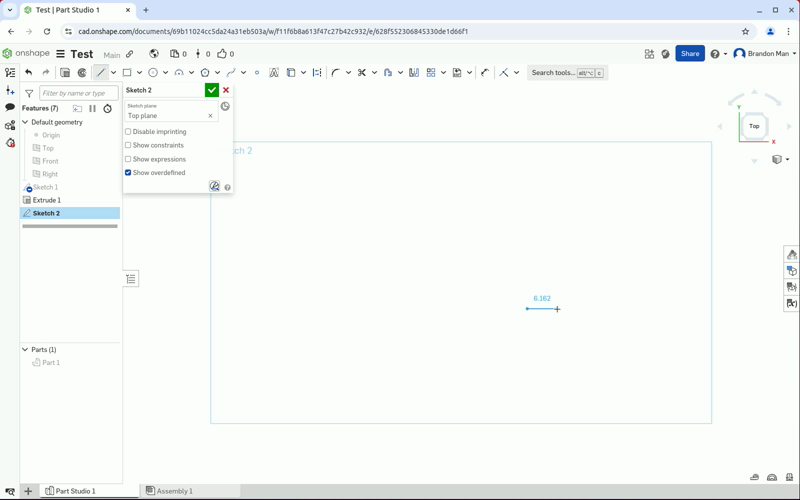
mouse_move(548, 308)
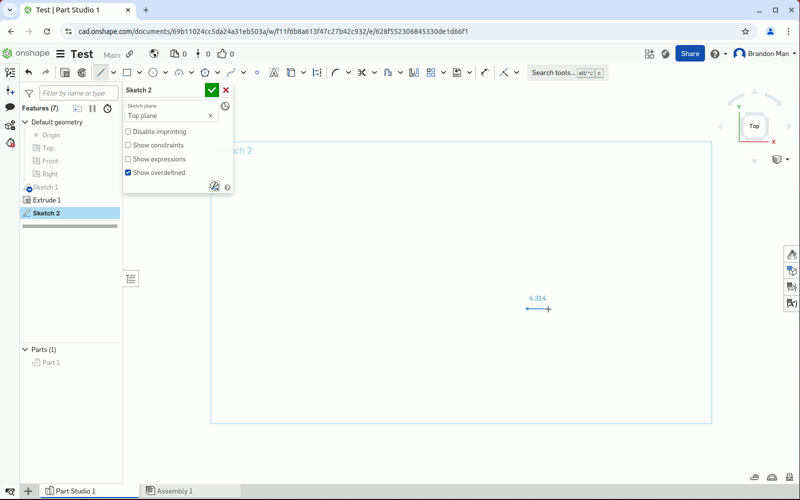
click(548, 308)
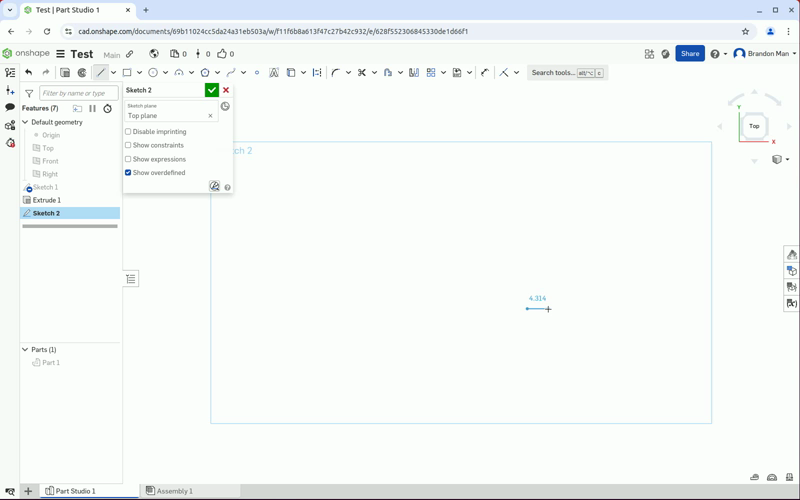
key_up(shift)
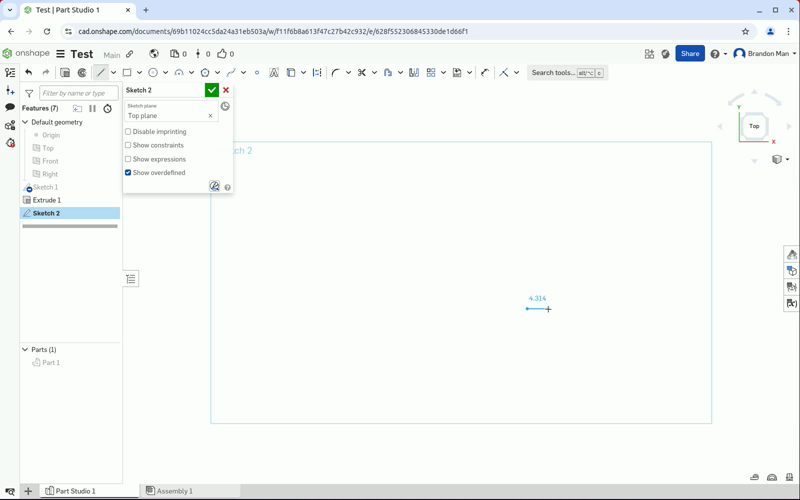
key_down(shift)
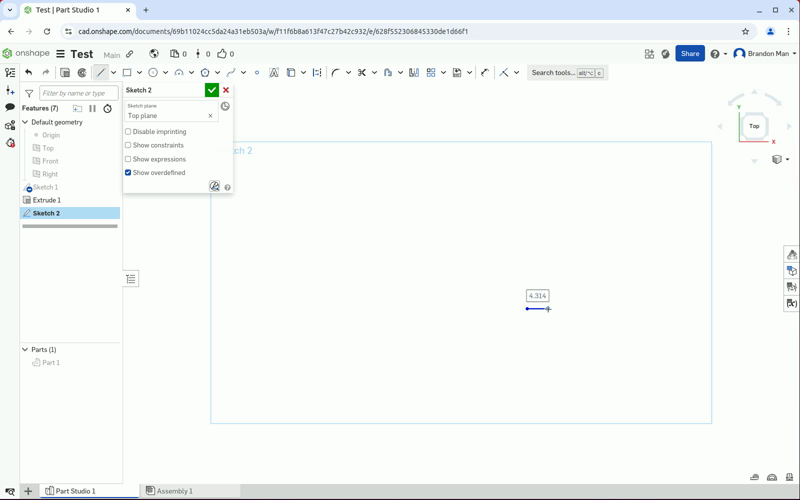
mouse_move(578, 308)
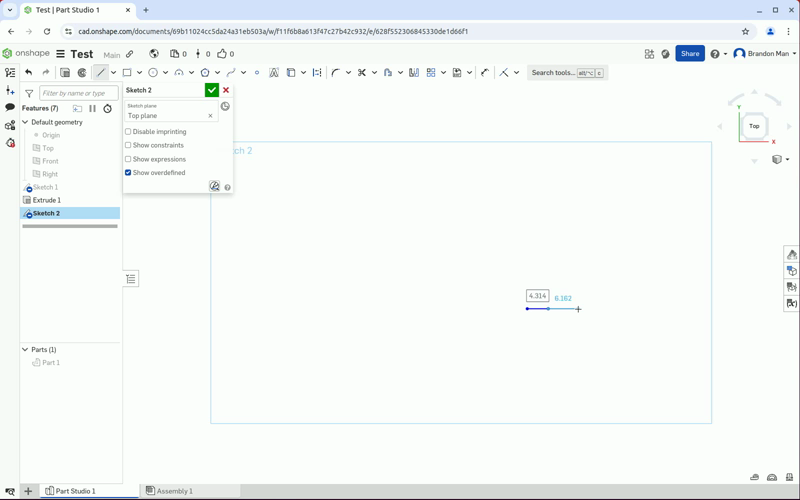
mouse_move(548, 255)
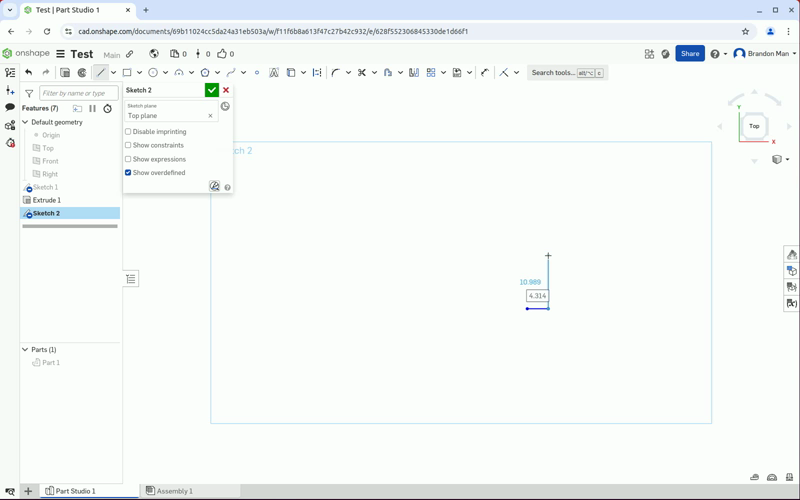
click(548, 255)
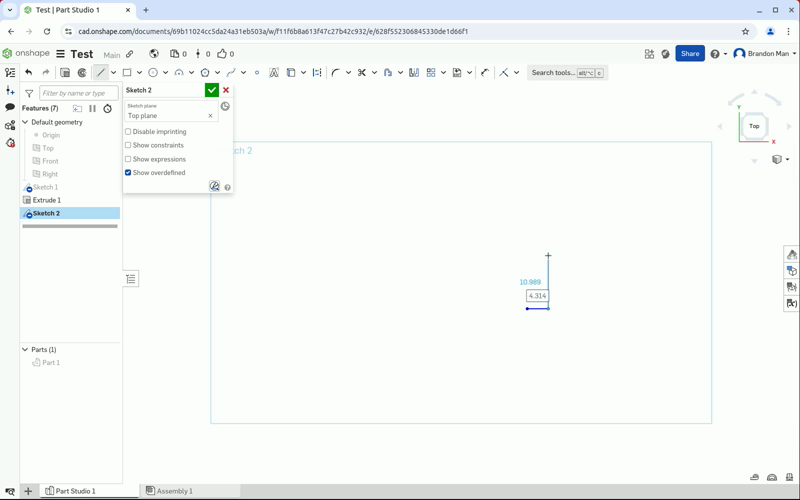
key_up(shift)
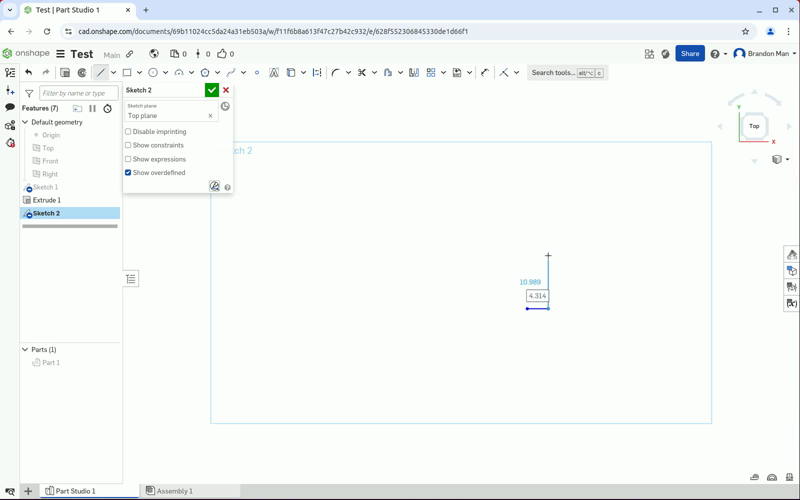
key_down(shift)
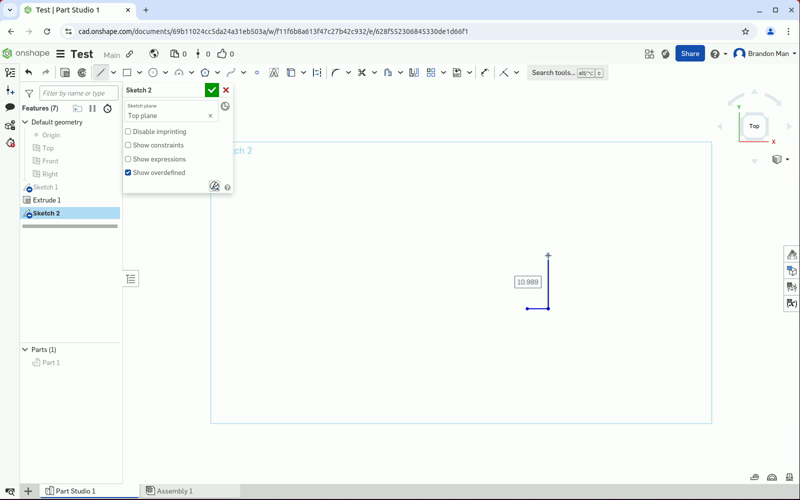
mouse_move(578, 255)
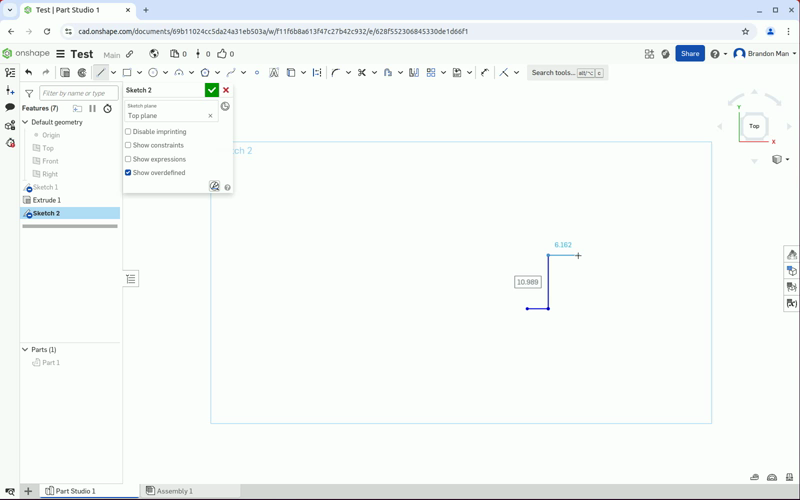
mouse_move(527, 255)
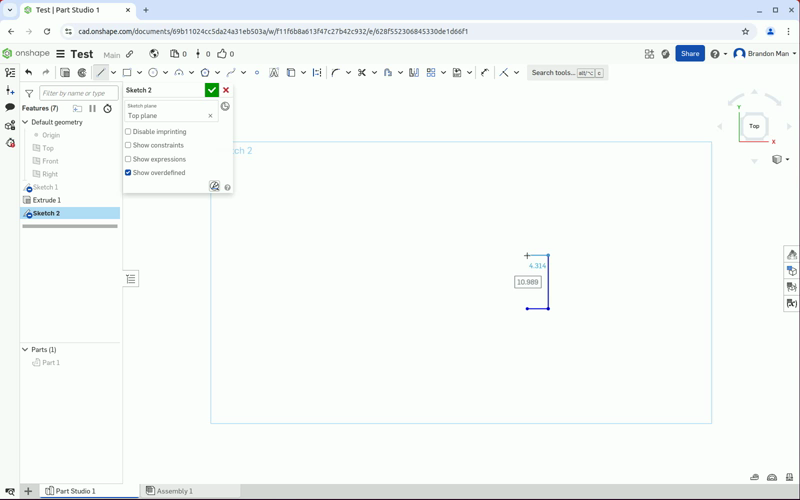
click(527, 255)
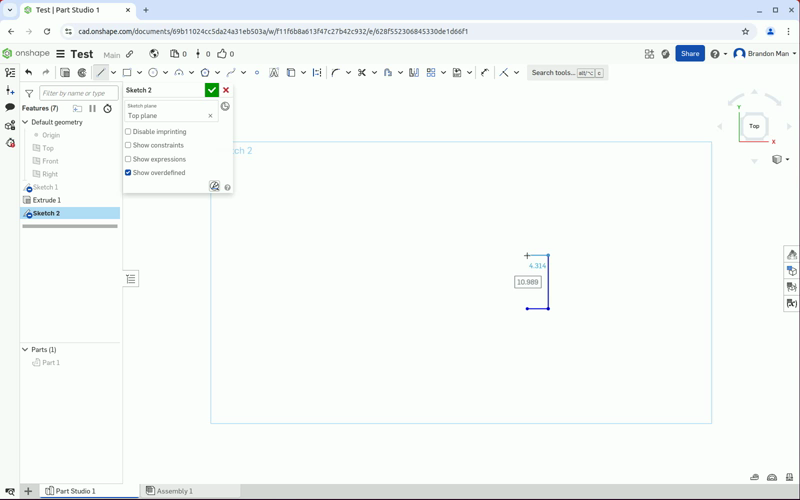
key_up(shift)
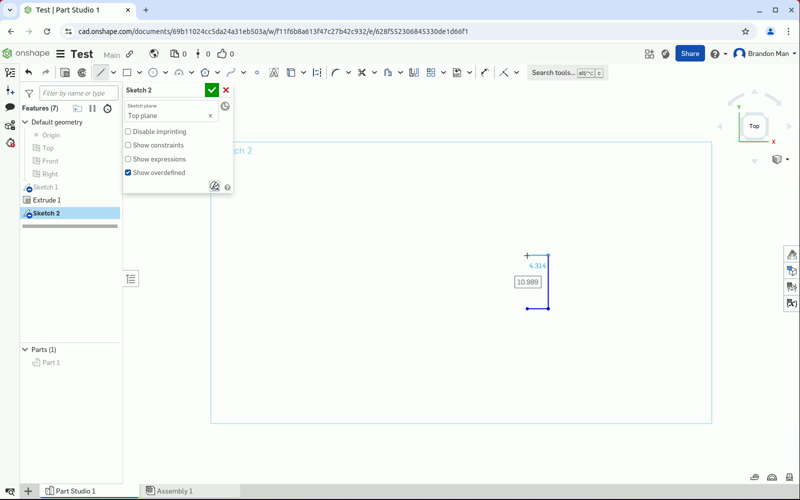
mouse_move(557, 255)
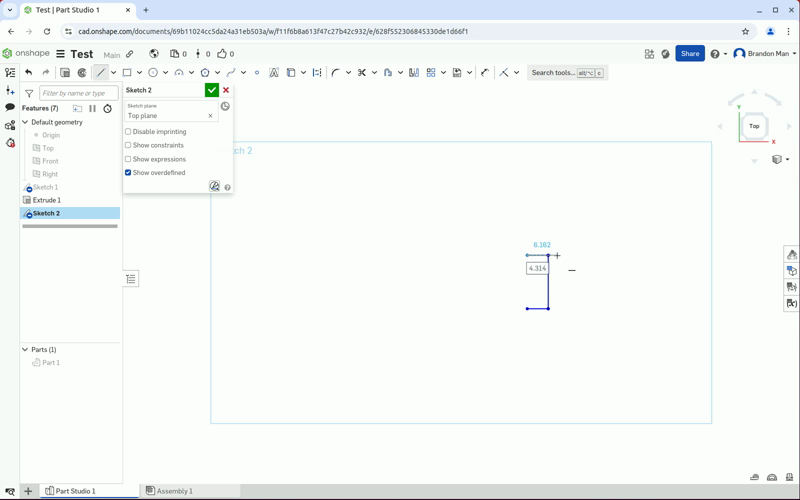
key_down(shift)
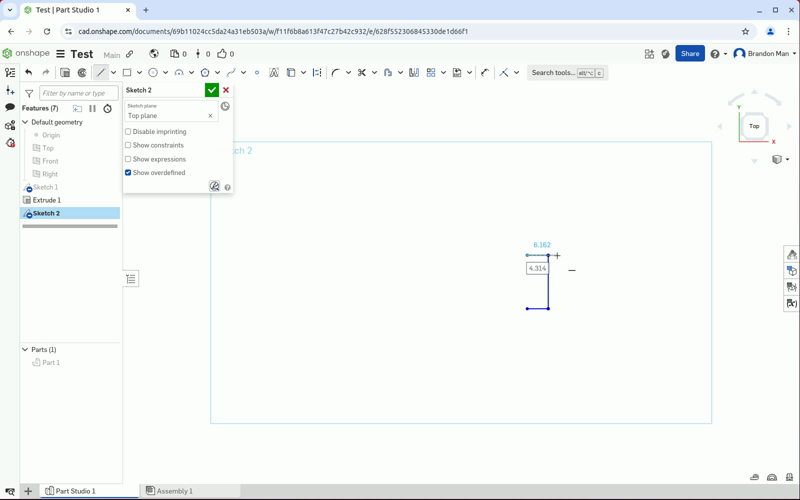
mouse_move(527, 308)
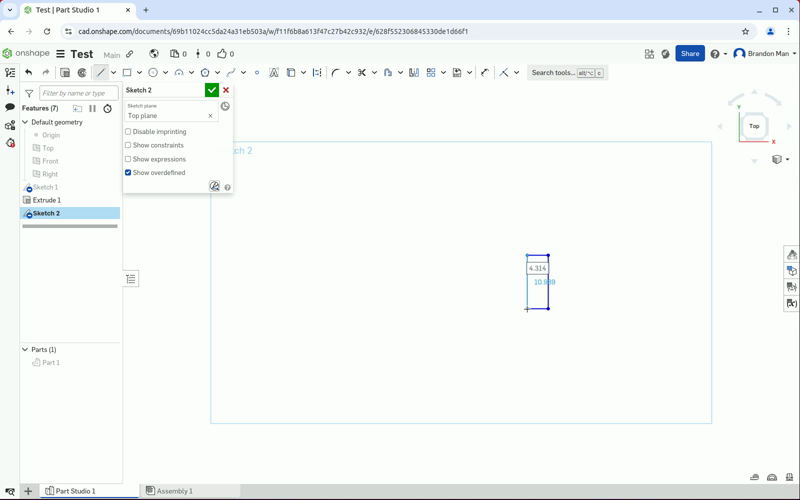
key_up(shift)
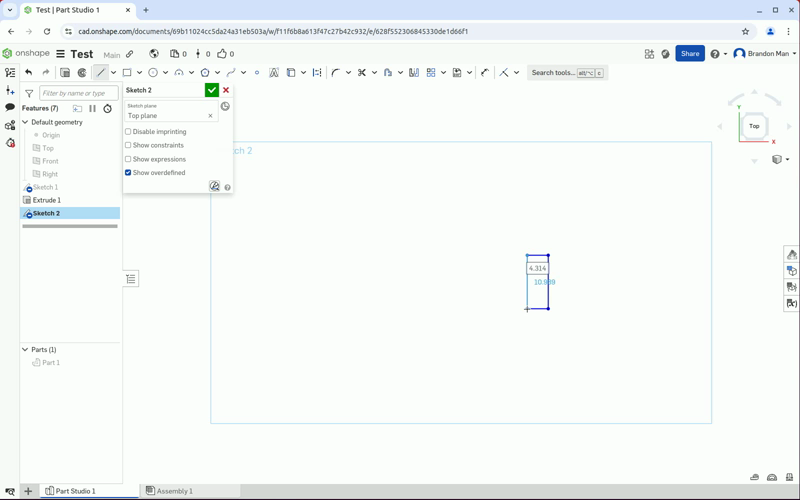
click(527, 308)
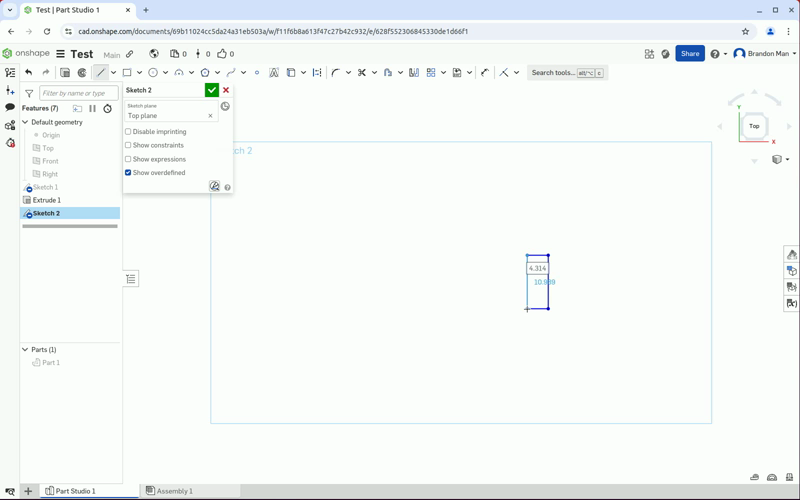
key(esc)
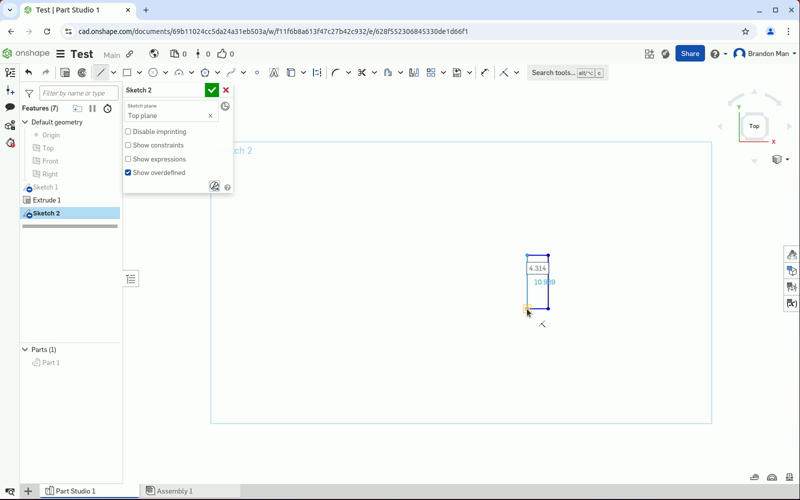
mouse_move(541, 282)
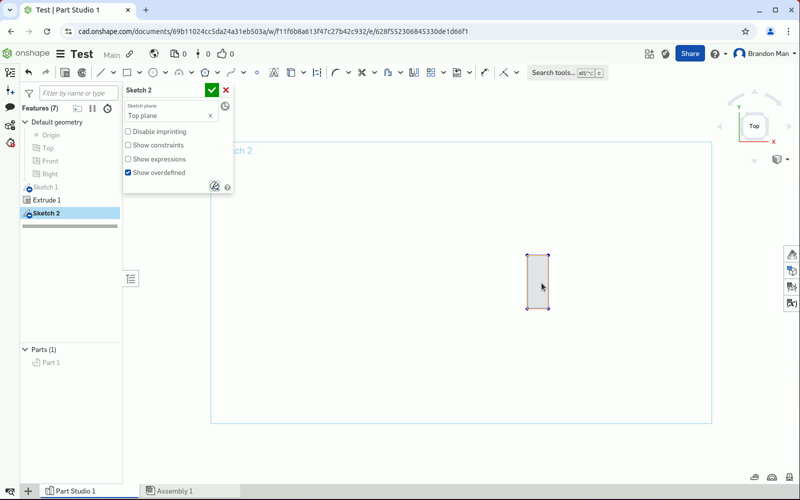
scroll(6)
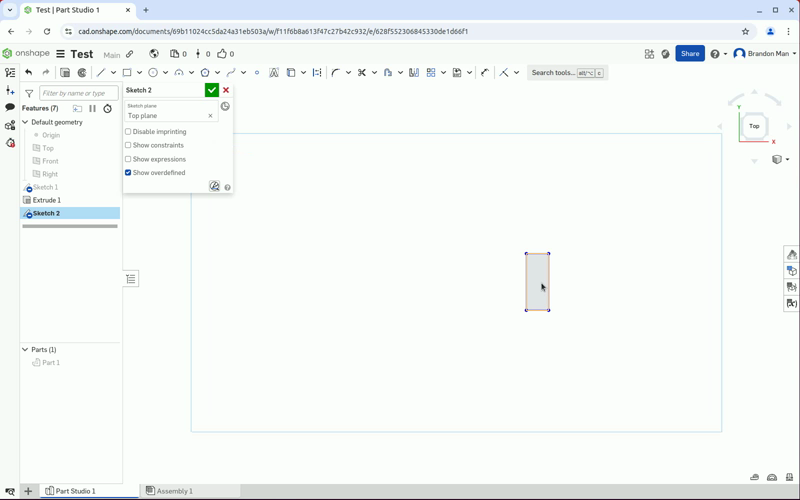
scroll(6)
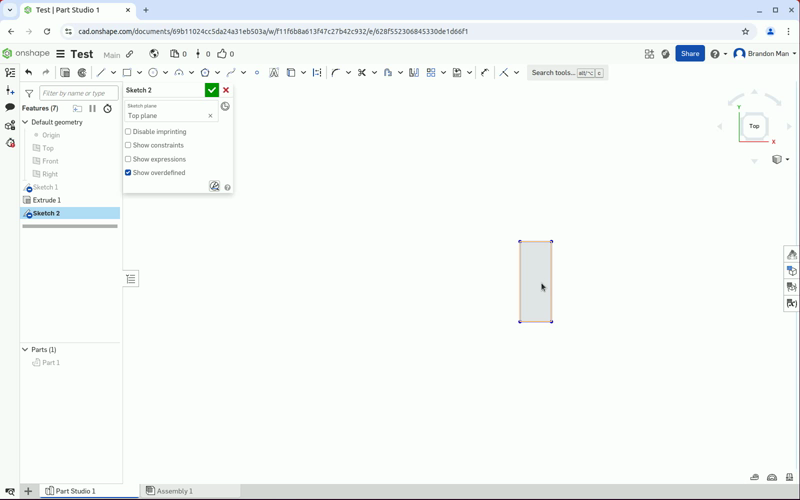
scroll(6)
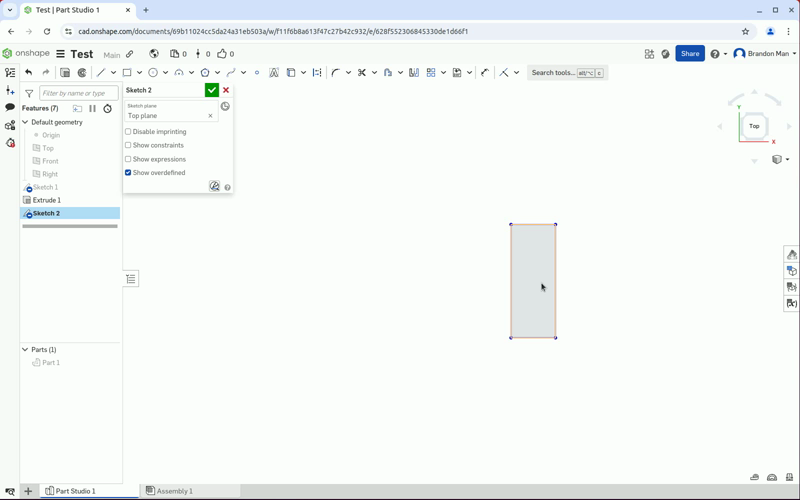
scroll(6)
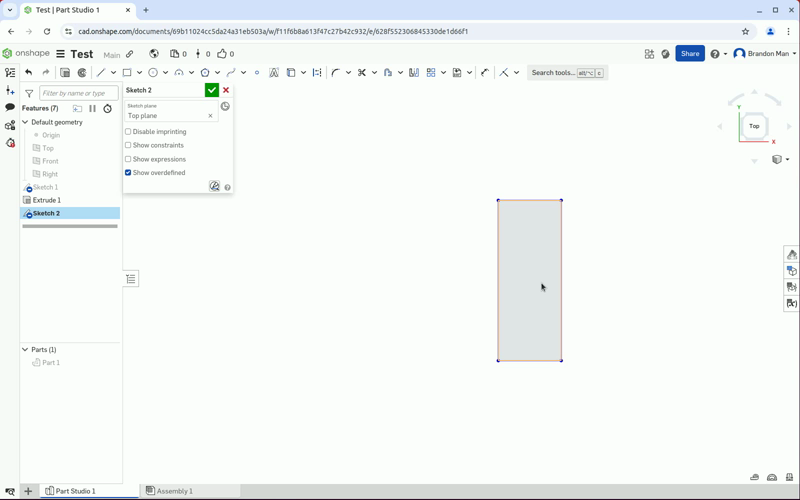
scroll(6)
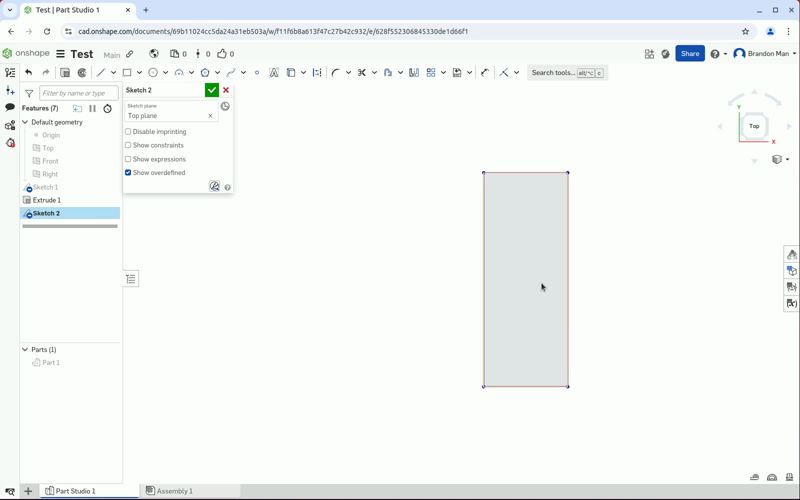
scroll(6)
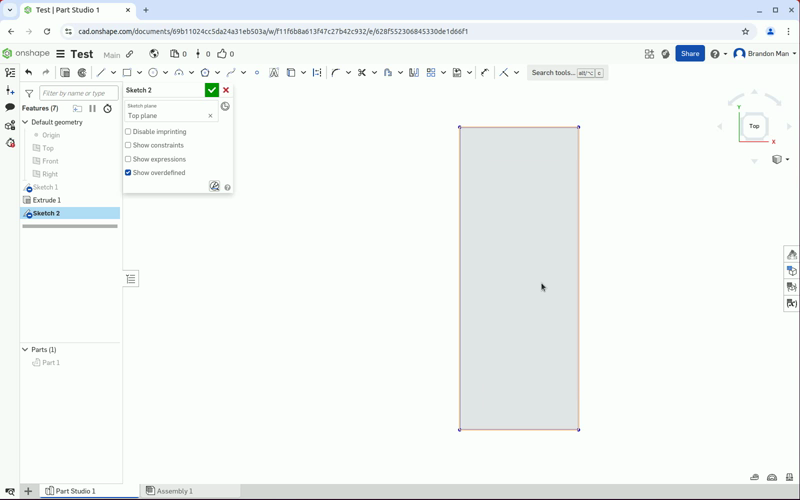
scroll(6)
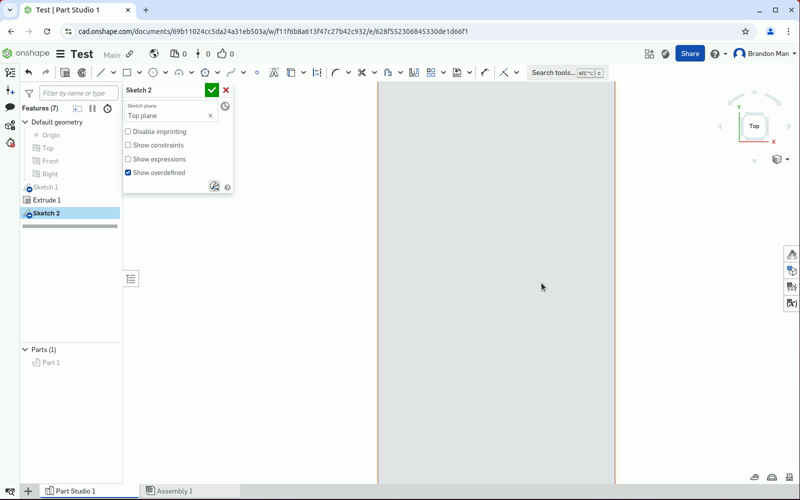
click(541, 282)
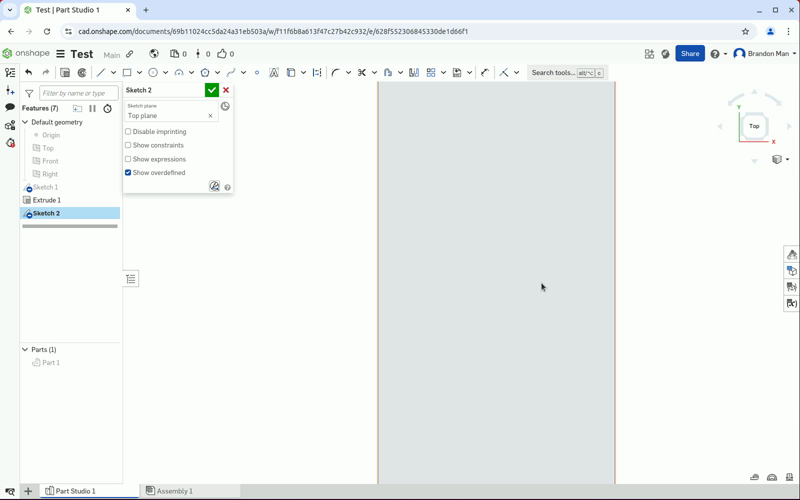
scroll(-6)
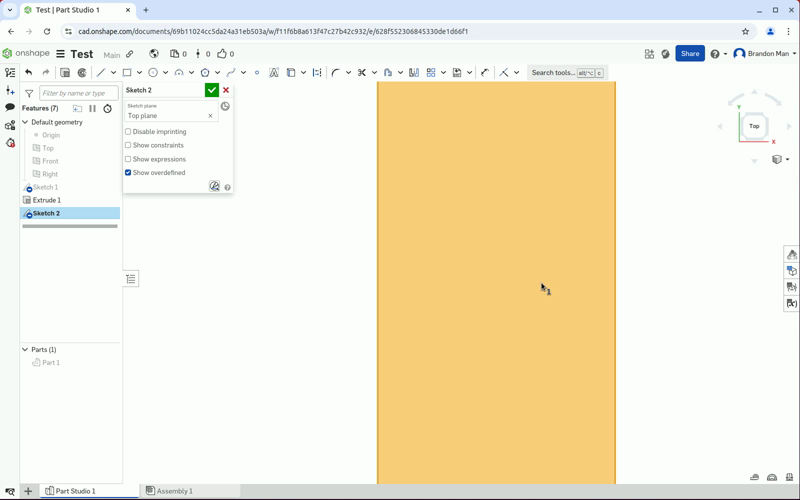
scroll(-6)
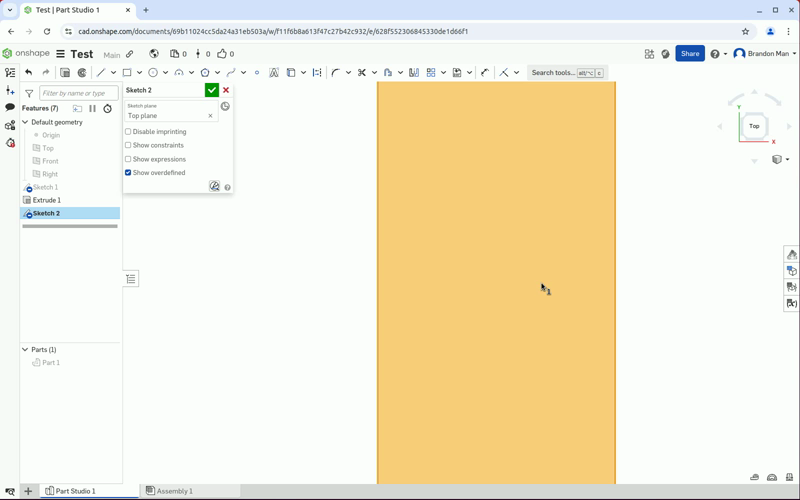
scroll(-6)
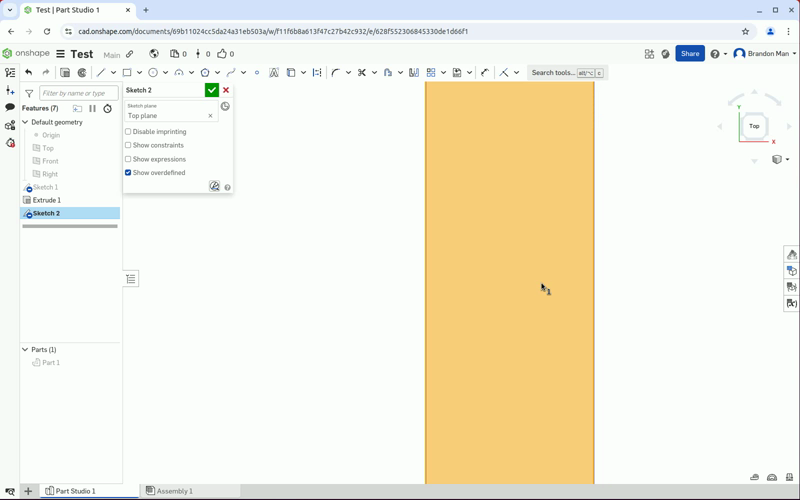
scroll(-6)
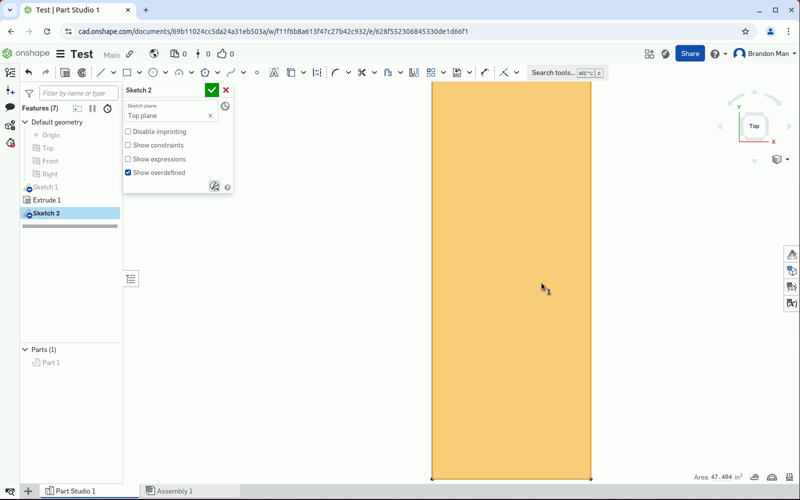
scroll(-6)
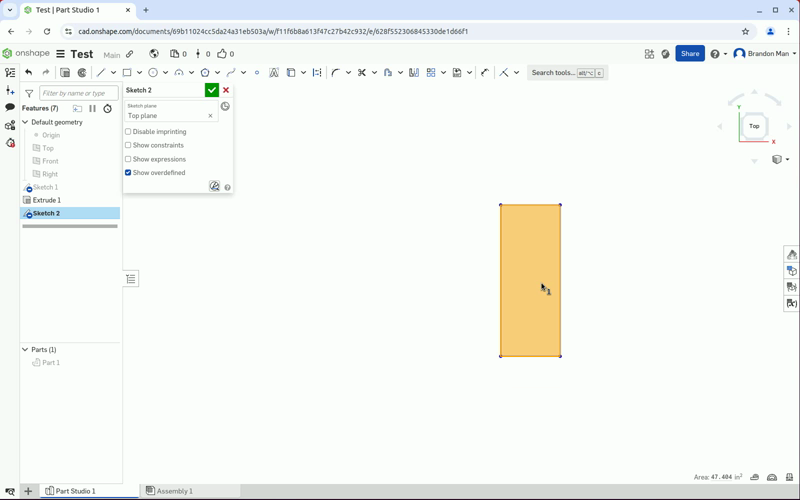
scroll(-6)
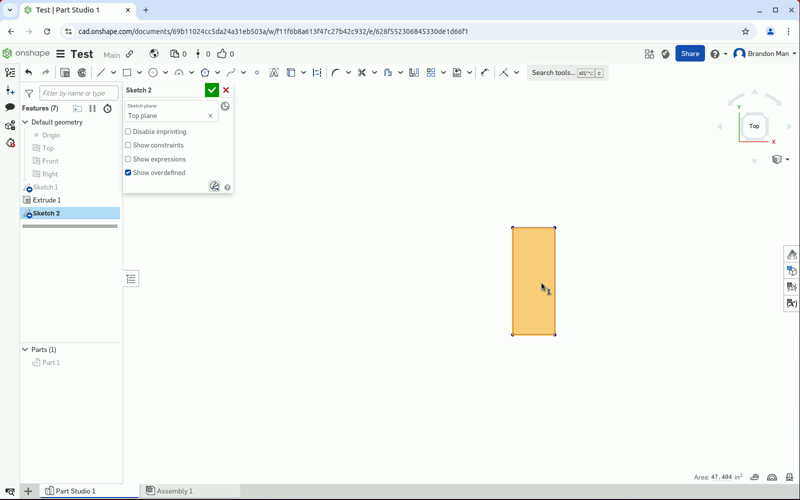
scroll(-6)
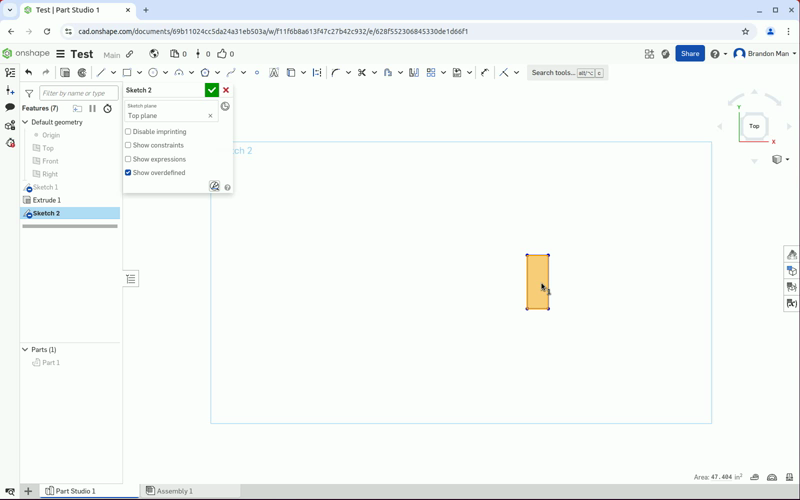
mouse_move(73, 352)
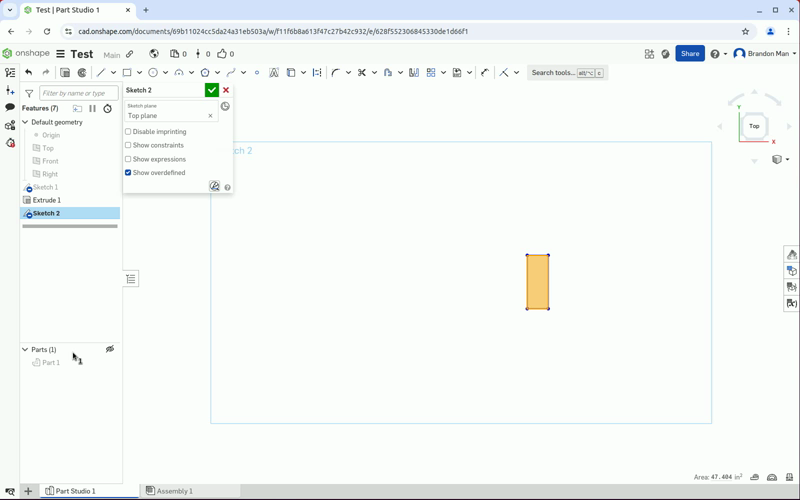
key(shift+y)
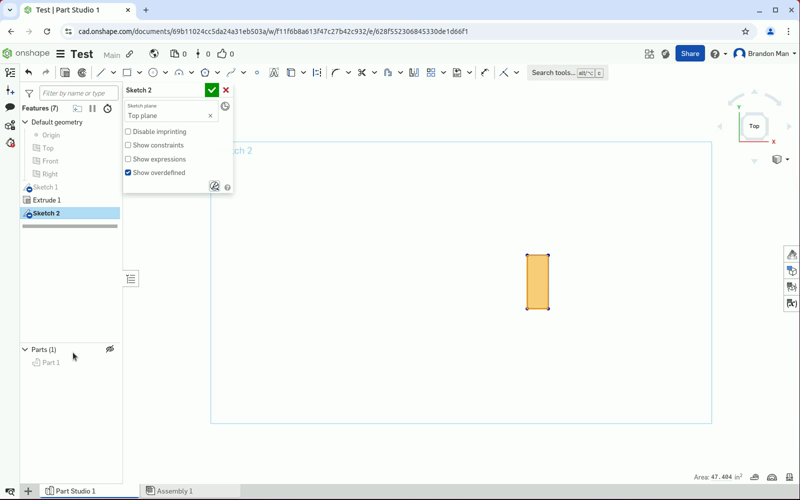
key(shift+e)
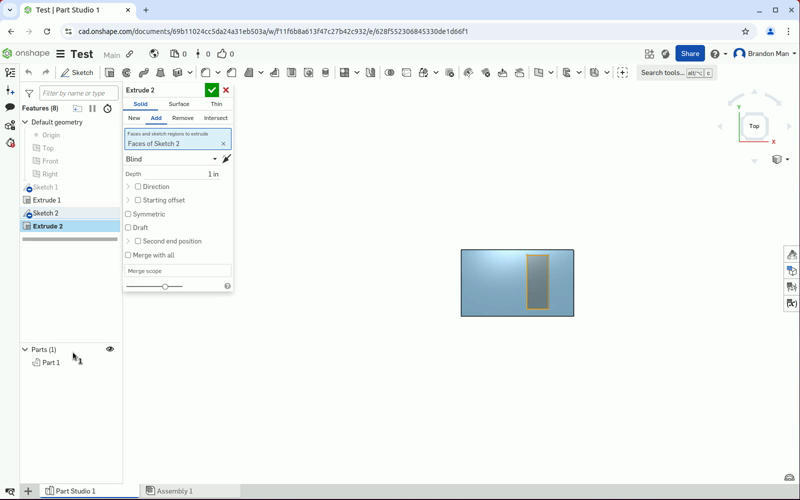
mouse_move(143, 106)
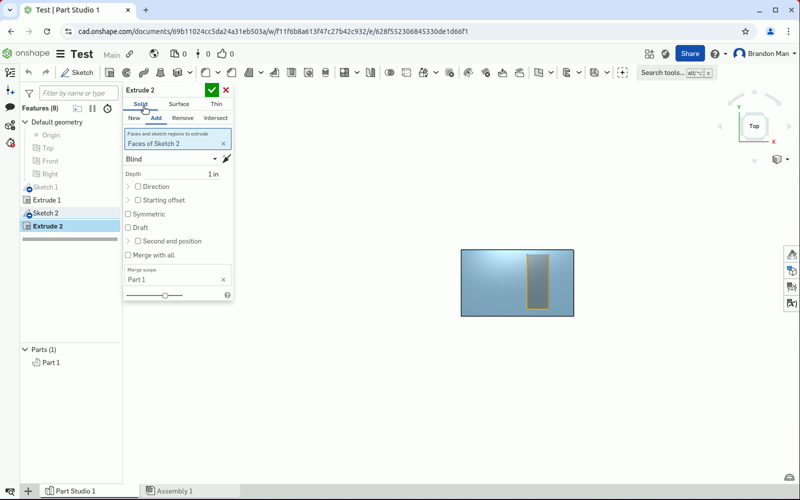
click(143, 106)
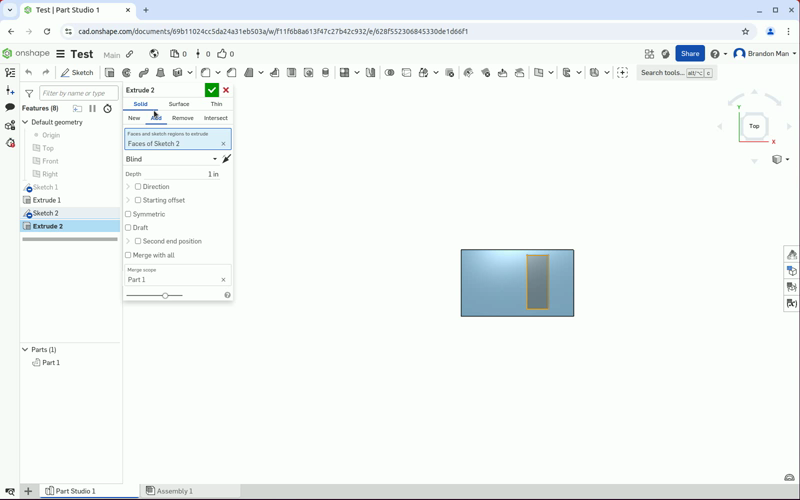
mouse_move(186, 120)
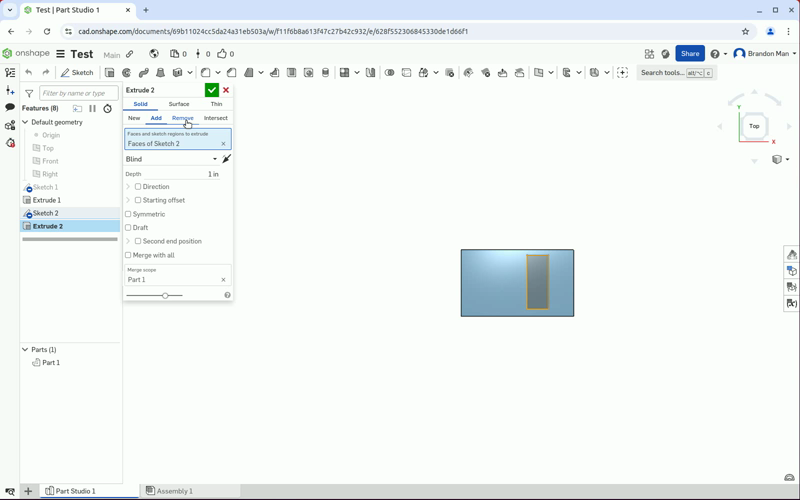
click(186, 120)
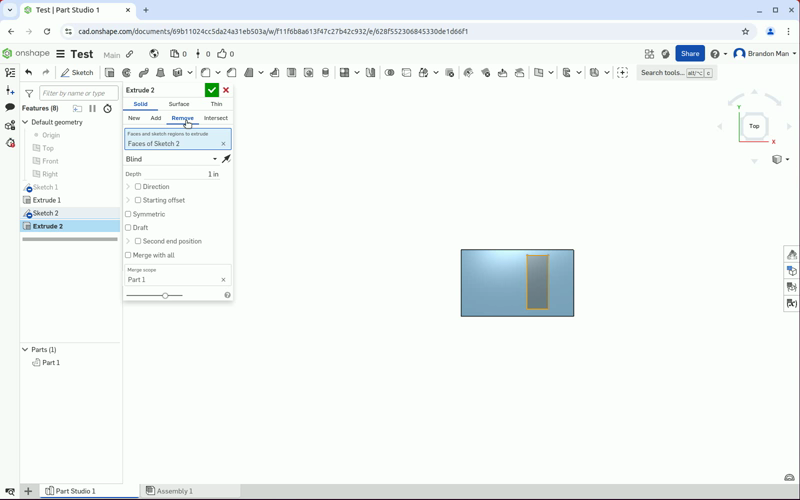
key(tab, 4)
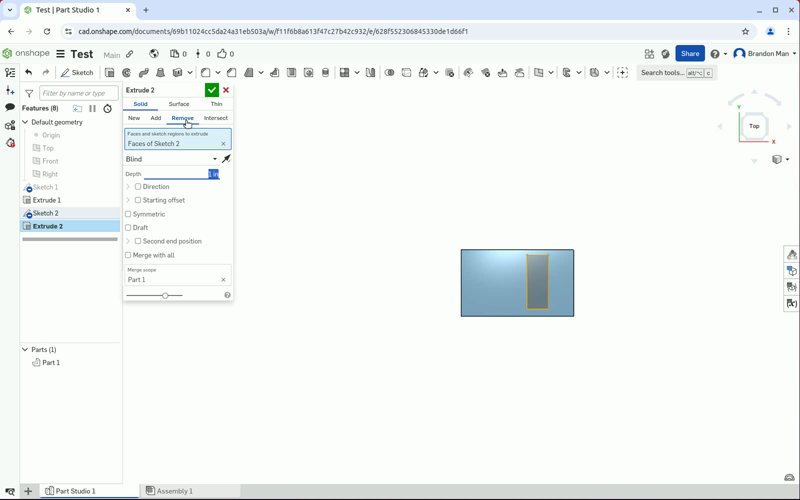
text(15.405)
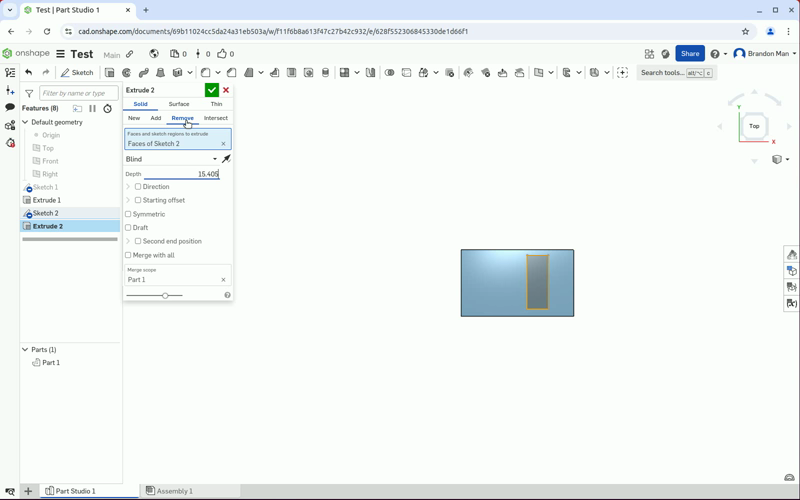
key(tab, 3)
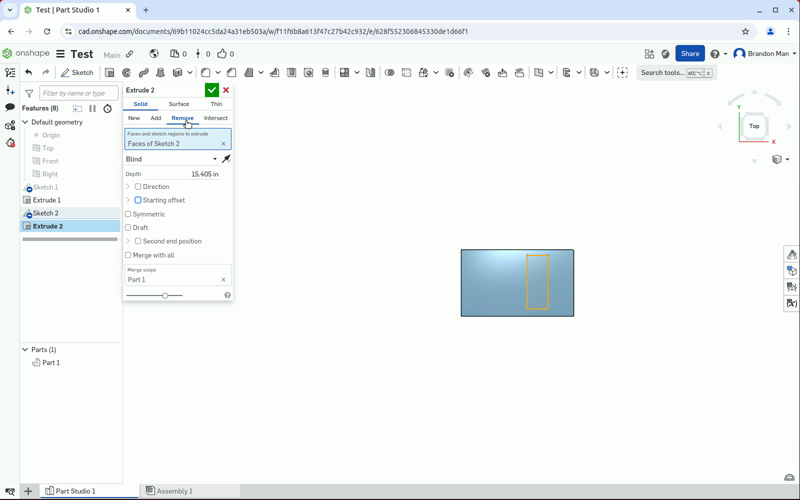
key(tab, 2)
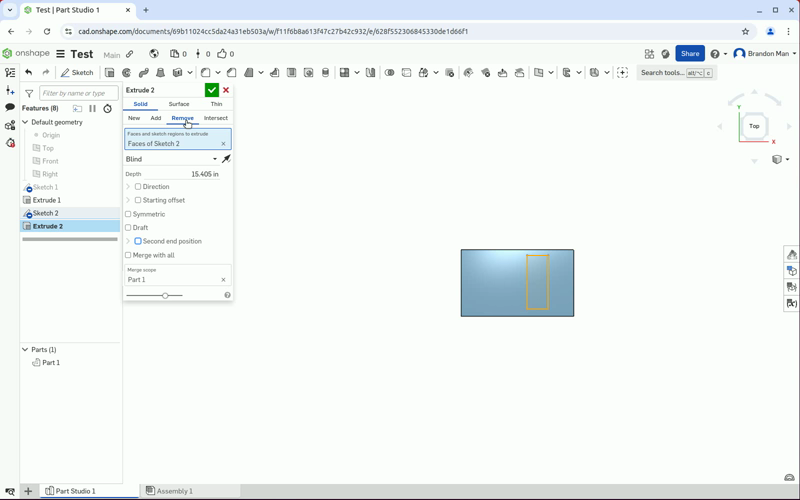
key(space)
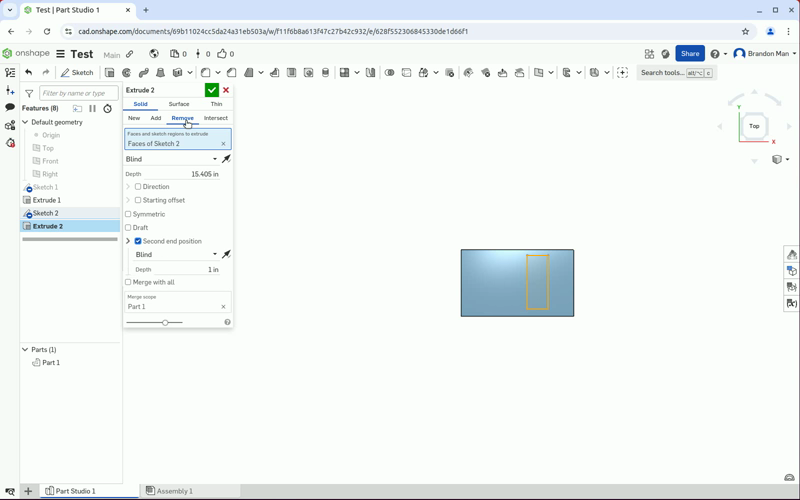
key(tab, 3)
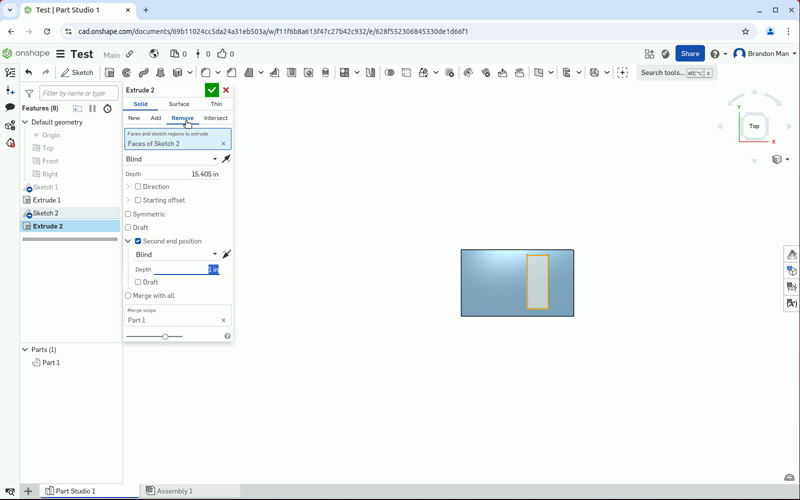
text(15.405)
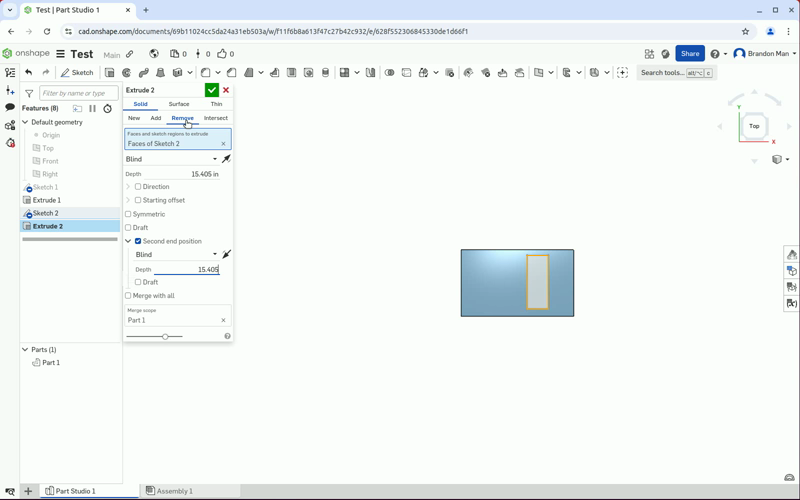
key(tab, 2)
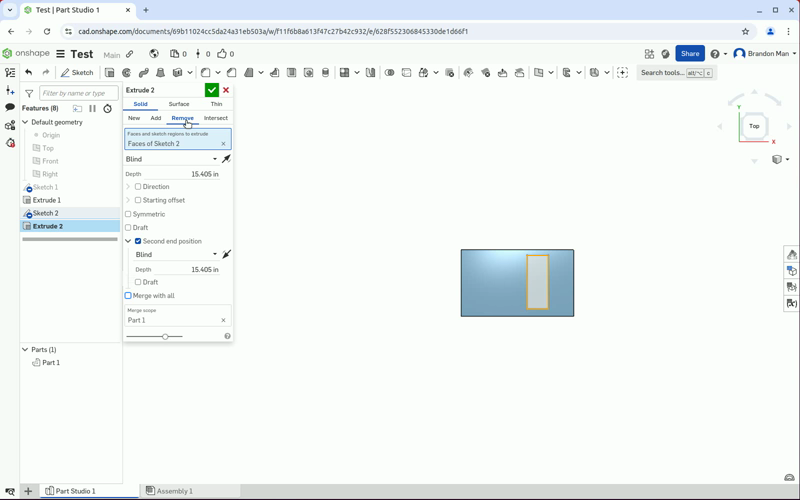
key(space)
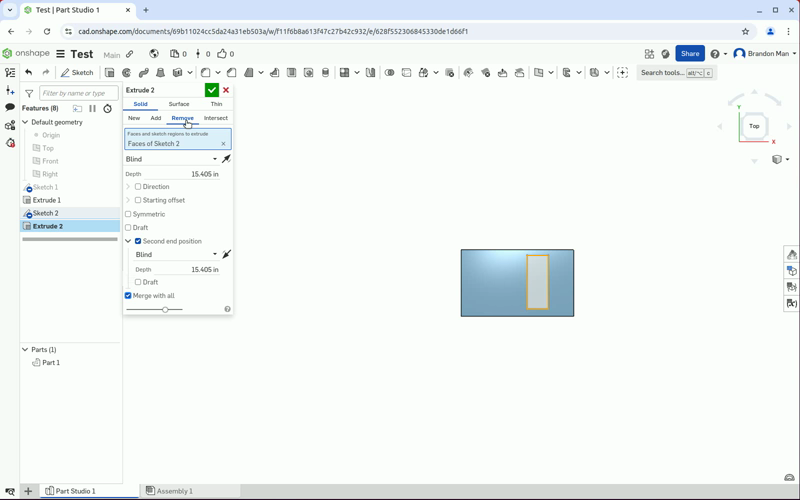
key(enter)
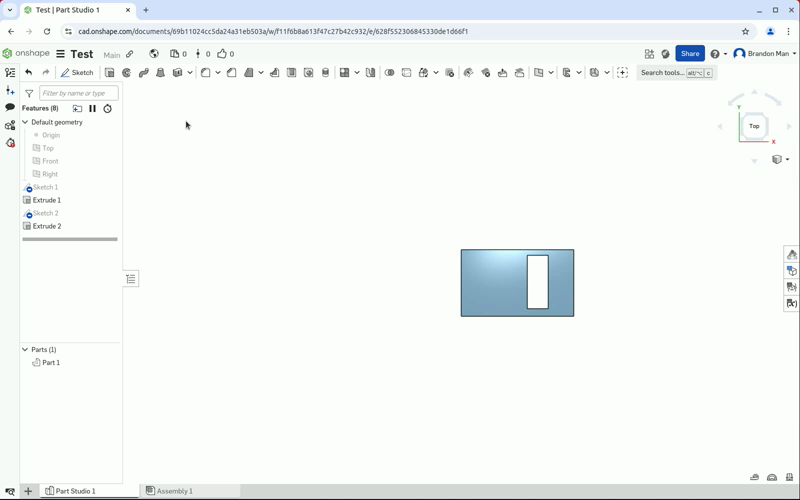
key(shift+h)
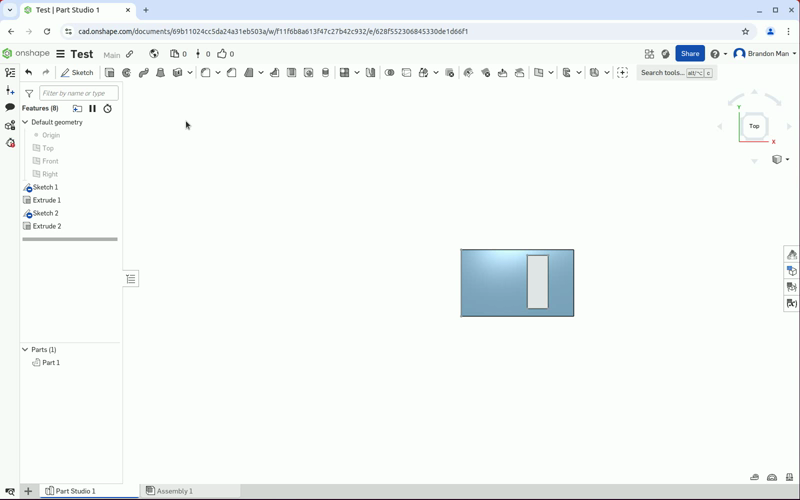
key(shift+h)
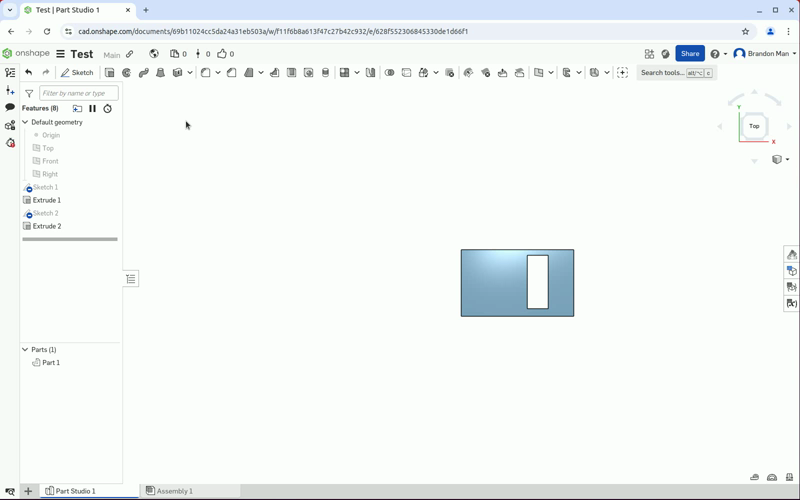
mouse_move(73, 189)
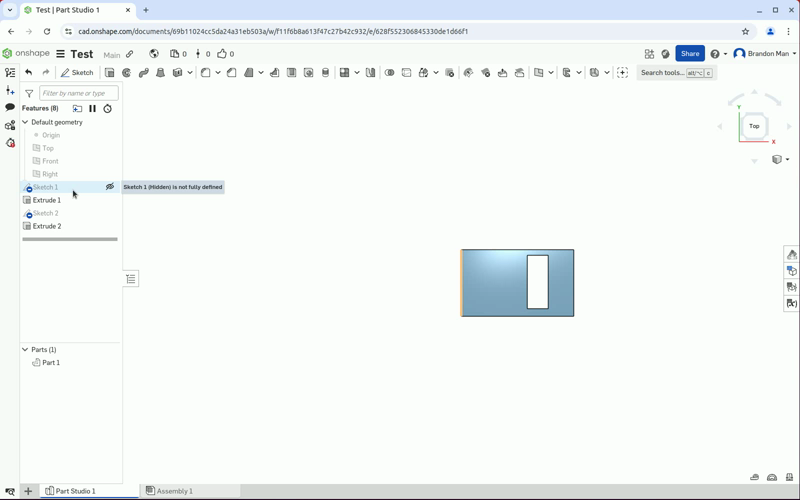
click(73, 189)
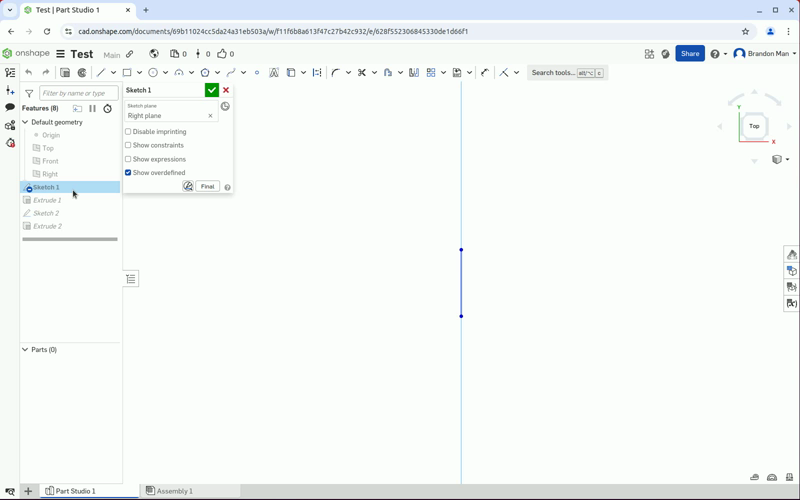
mouse_move(229, 92)
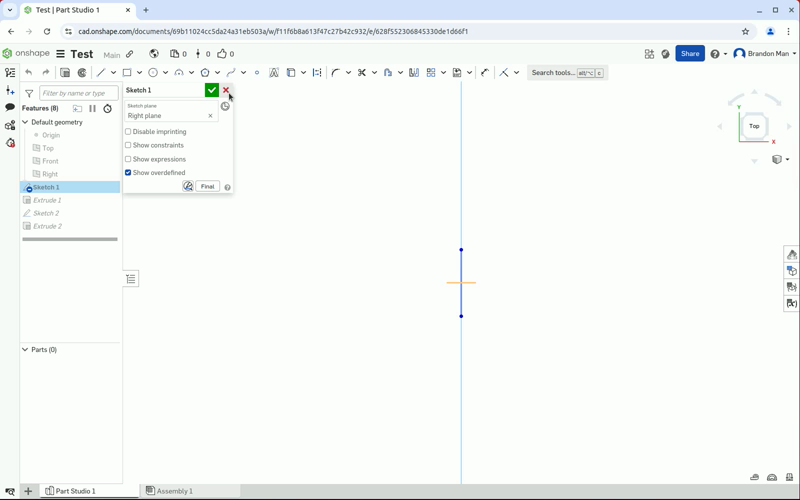
click(229, 92)
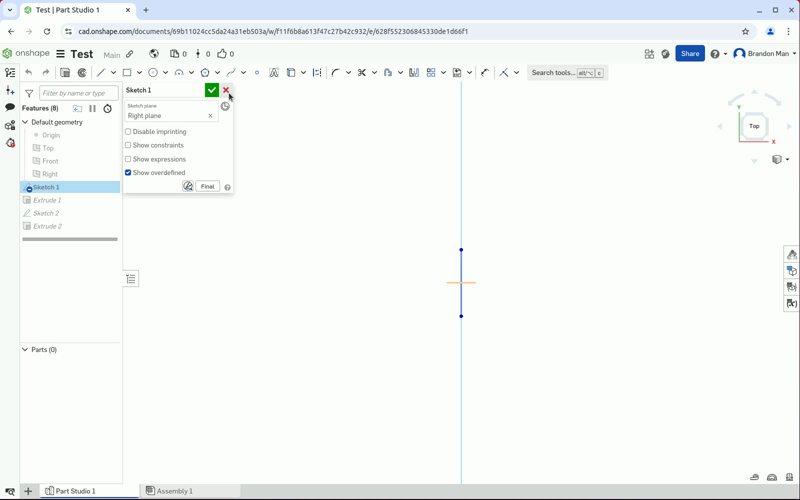
key(shift+s)
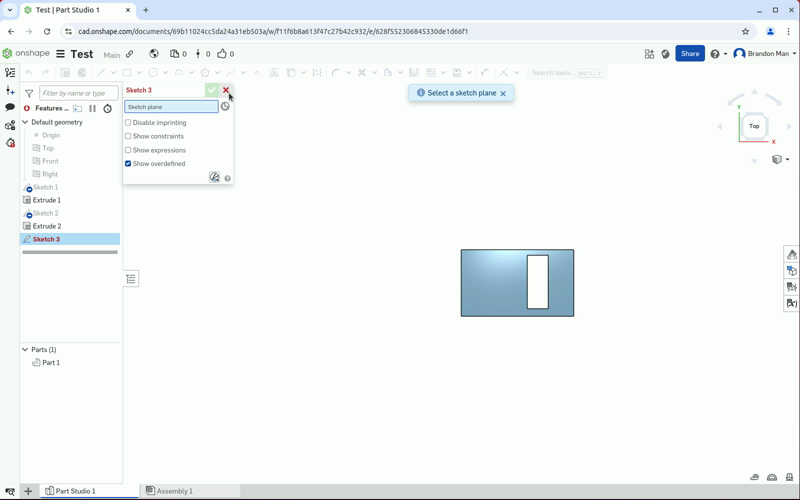
mouse_move(73, 150)
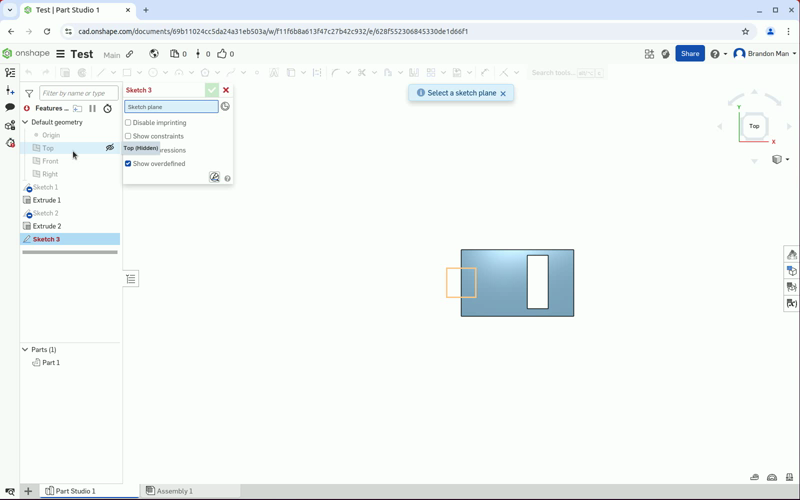
click(73, 150)
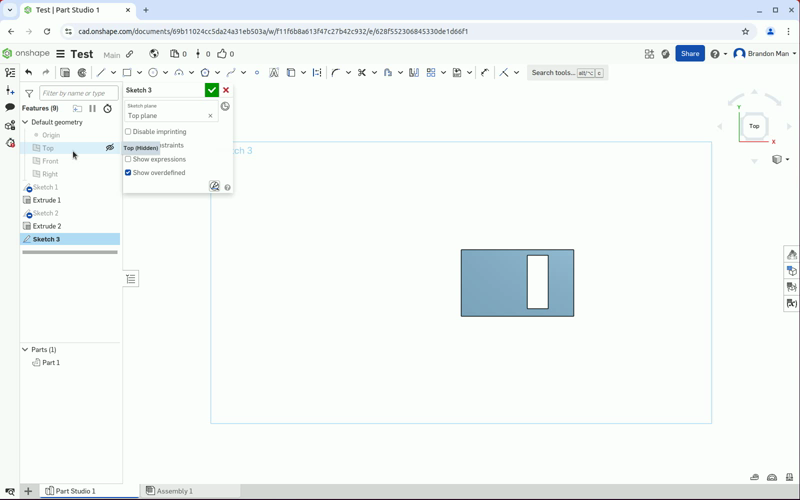
mouse_move(73, 352)
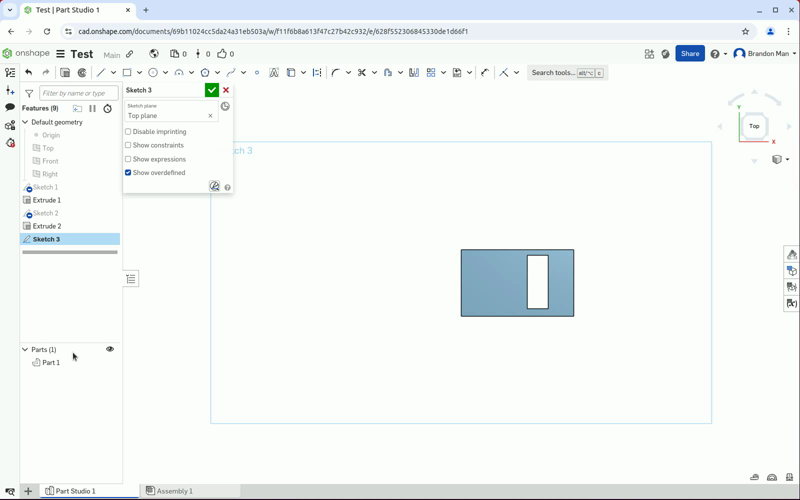
key(y)
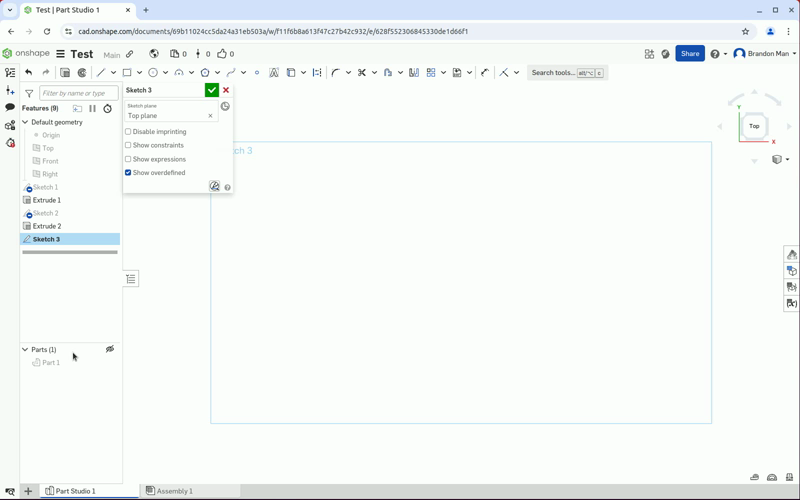
key(l)
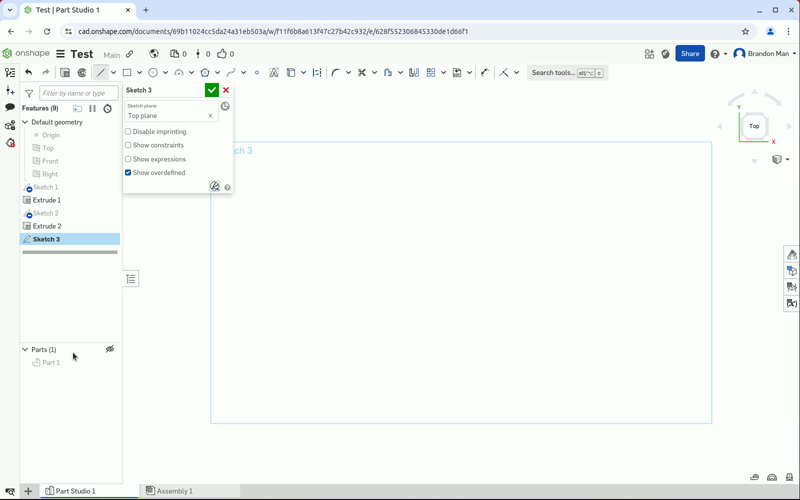
key_down(shift)
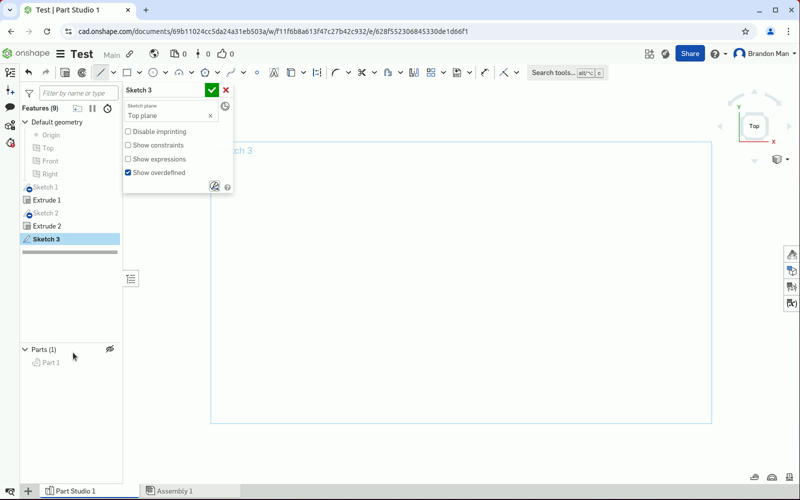
mouse_move(527, 308)
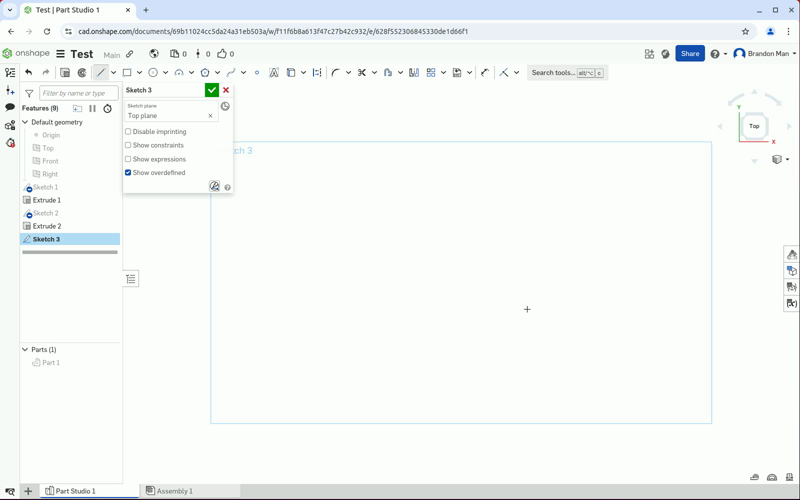
click(527, 308)
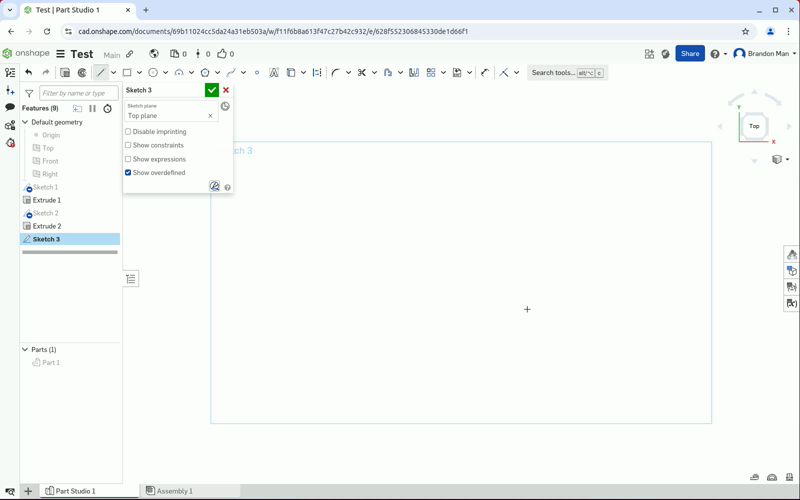
key_up(shift)
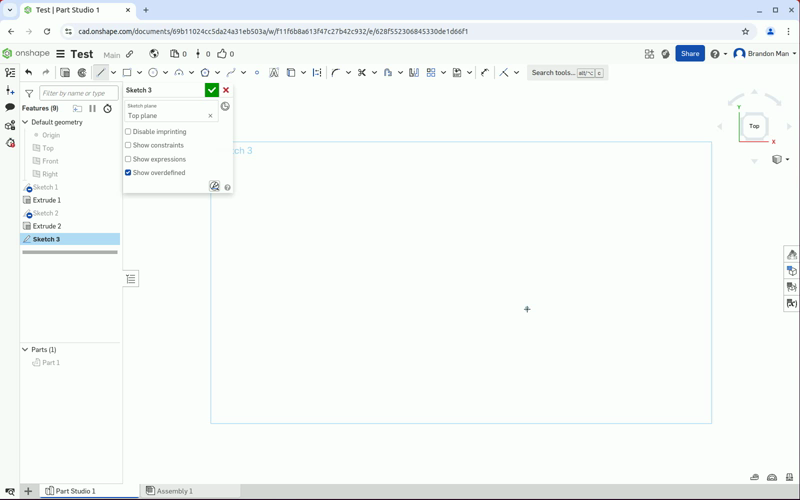
key_down(shift)
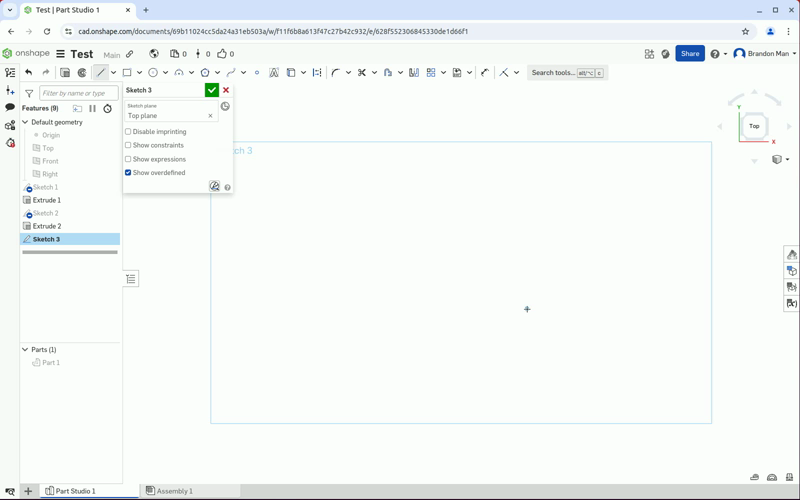
mouse_move(557, 308)
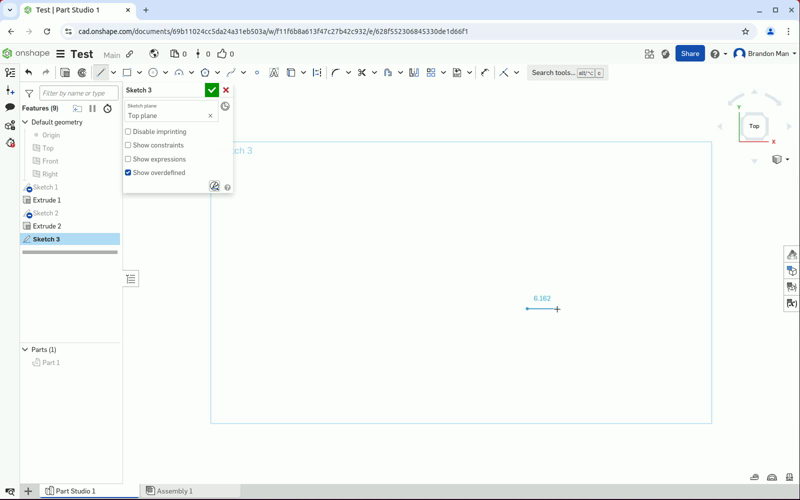
mouse_move(548, 308)
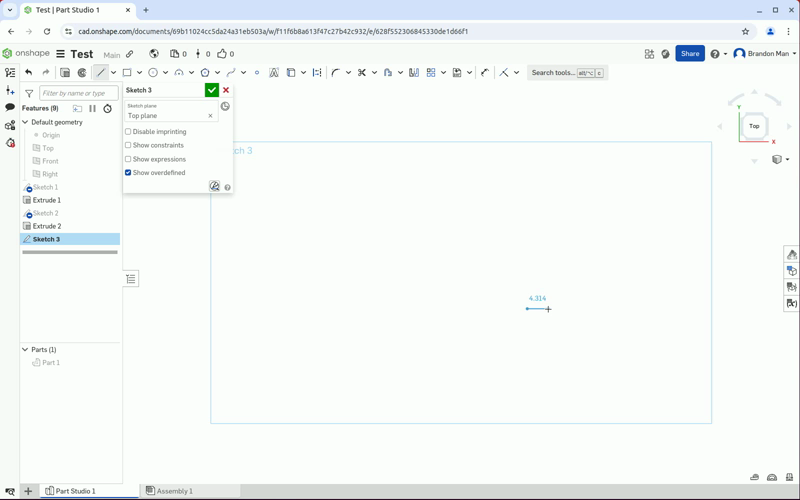
click(548, 308)
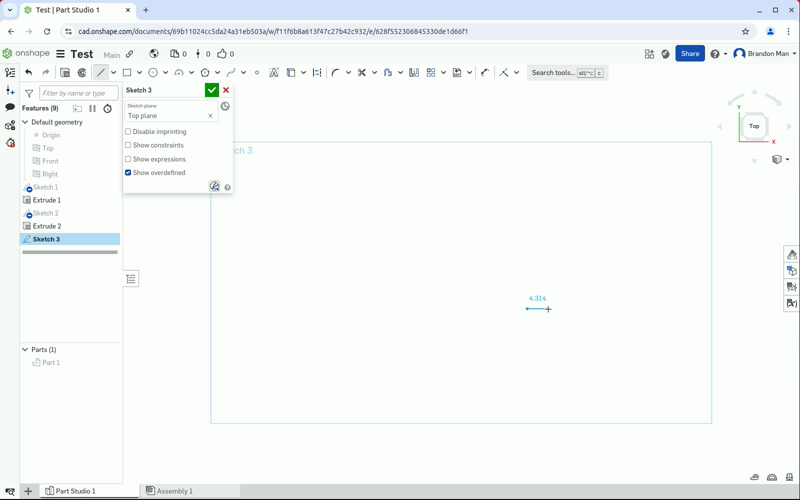
key_up(shift)
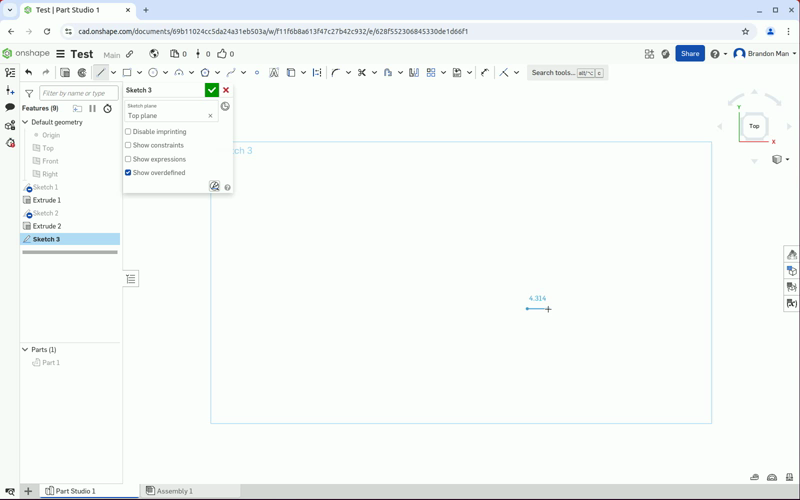
key_down(shift)
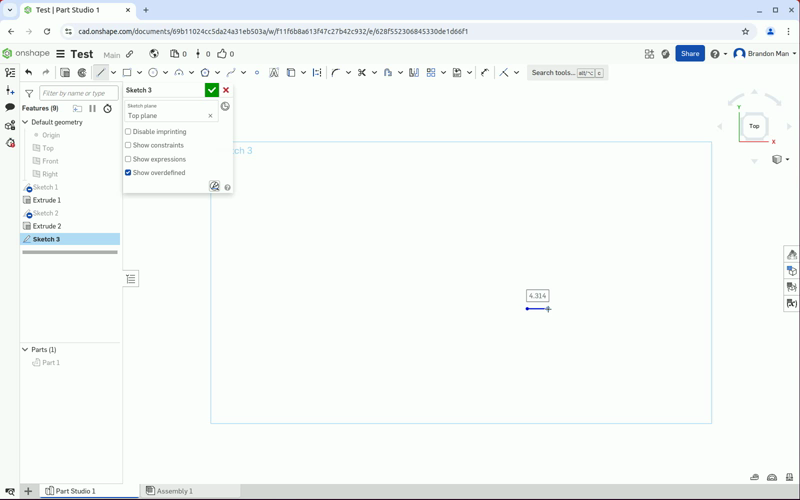
mouse_move(578, 308)
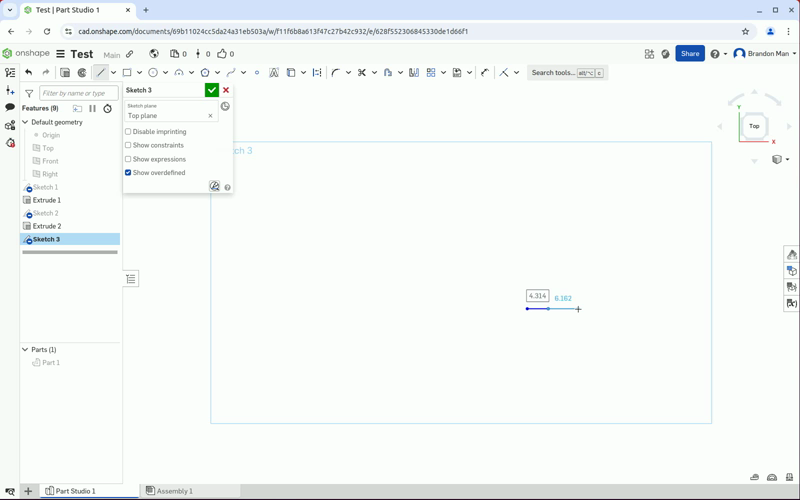
mouse_move(548, 255)
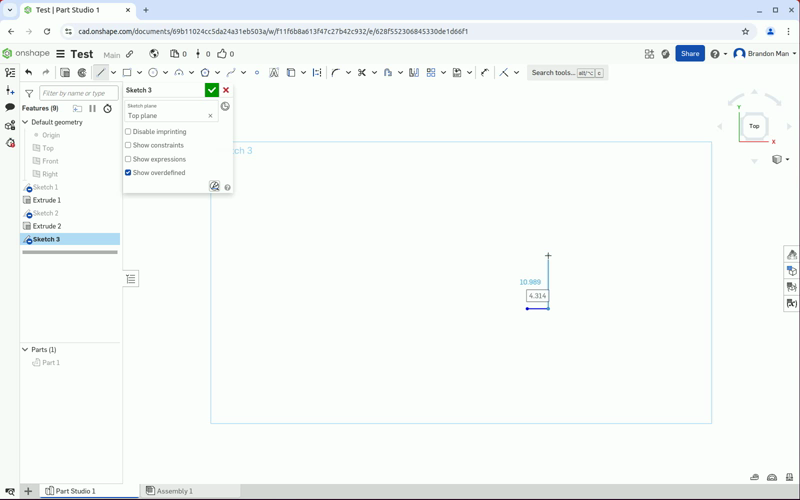
click(548, 255)
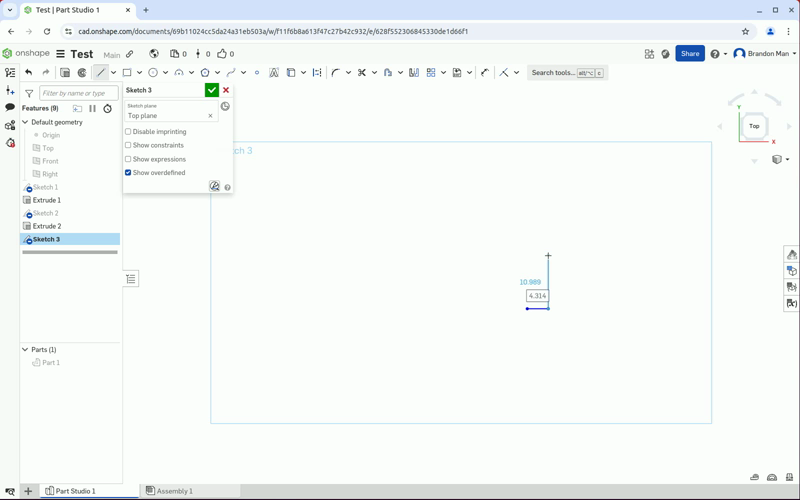
key_up(shift)
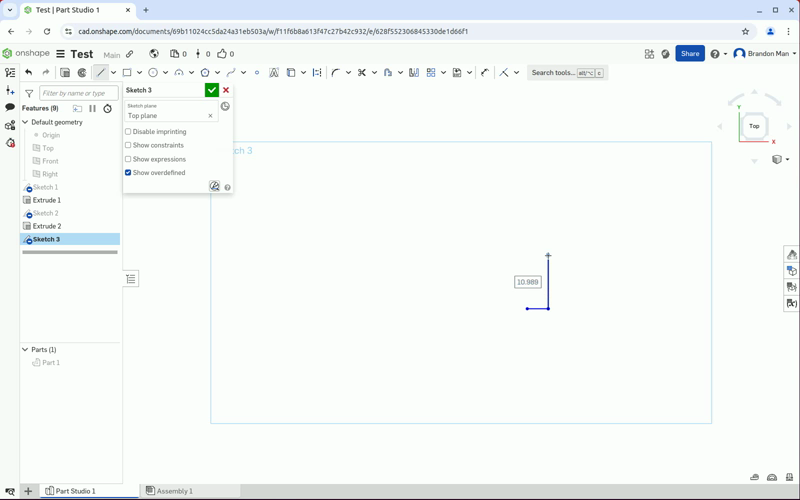
key_down(shift)
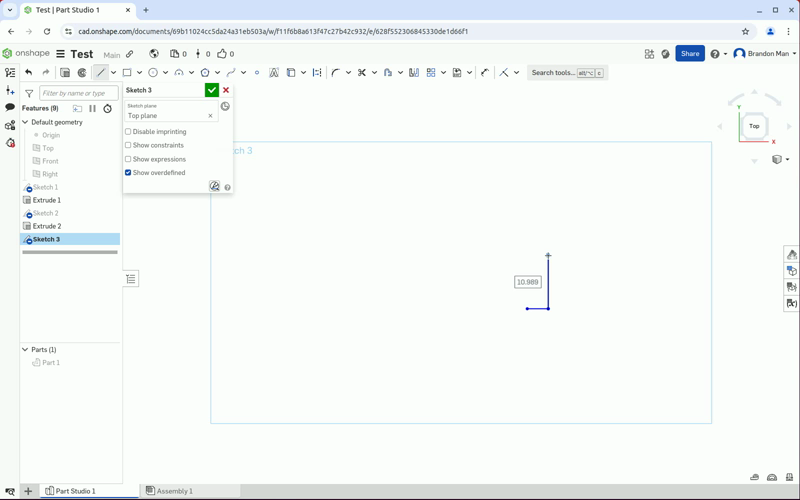
mouse_move(578, 255)
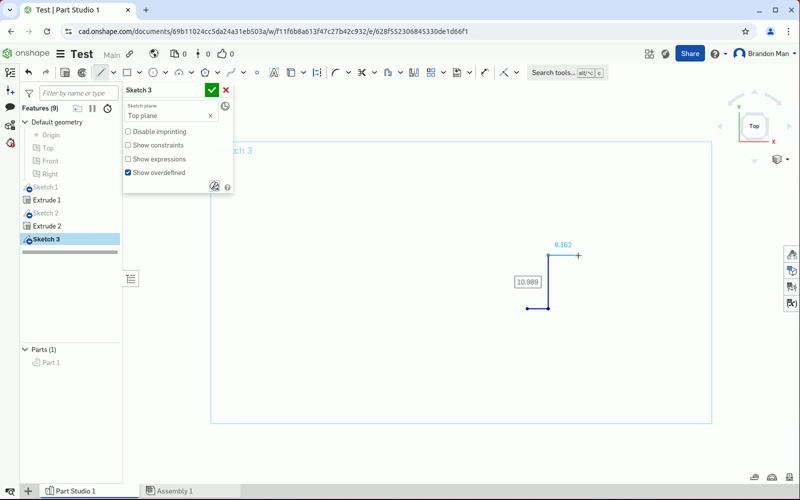
mouse_move(527, 255)
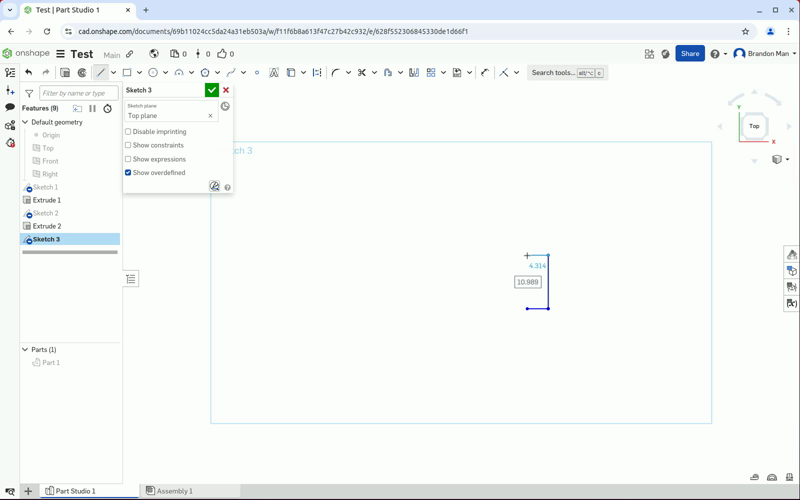
click(527, 255)
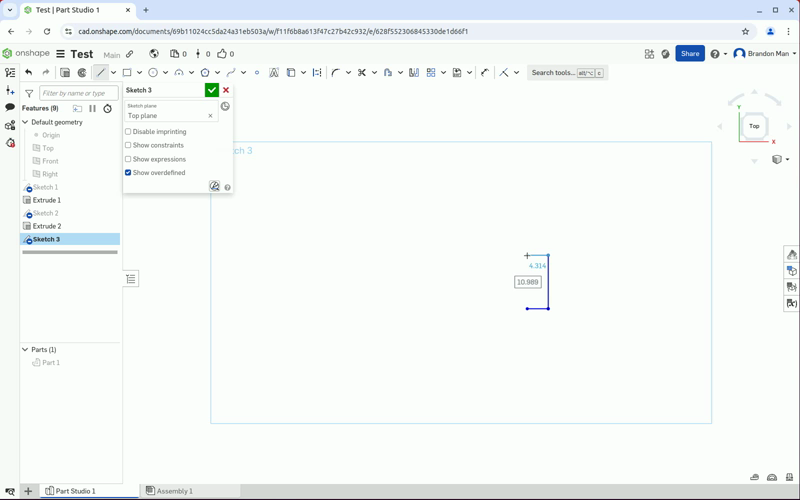
key_up(shift)
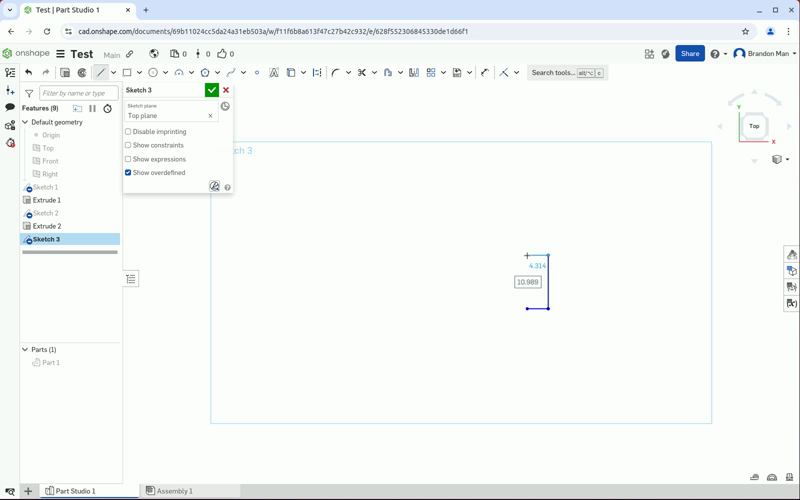
mouse_move(557, 255)
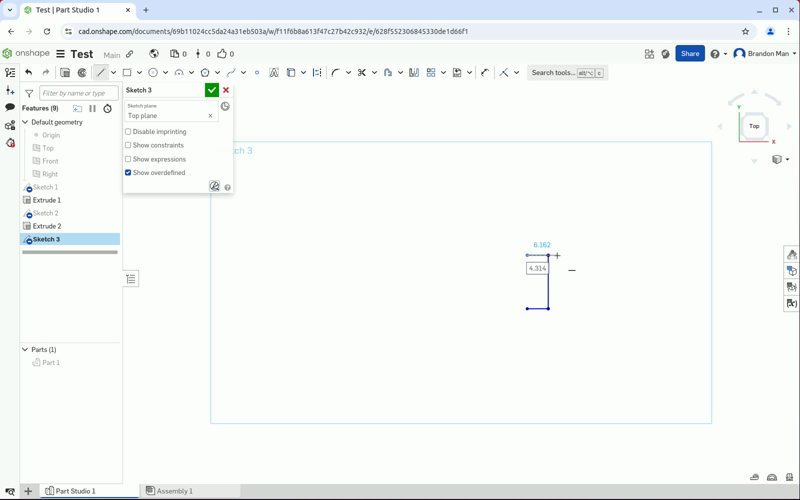
key_down(shift)
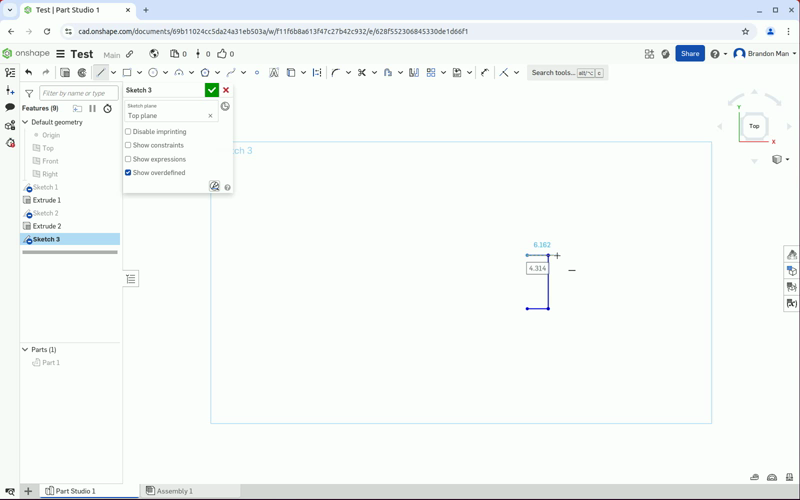
mouse_move(527, 308)
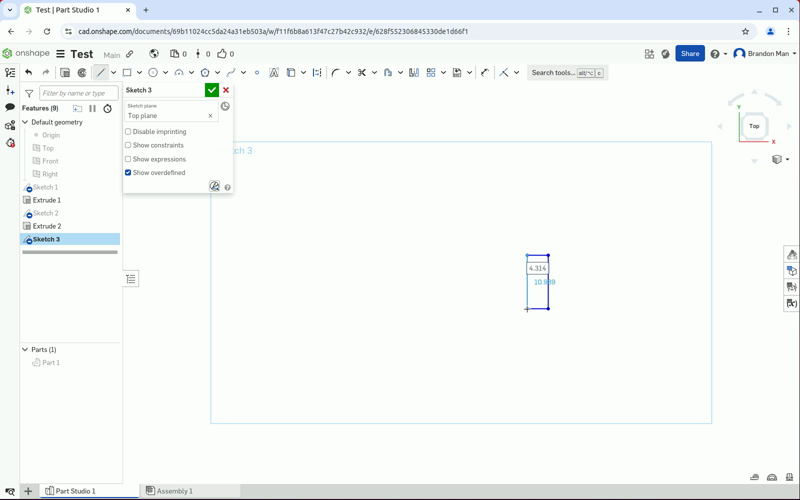
key_up(shift)
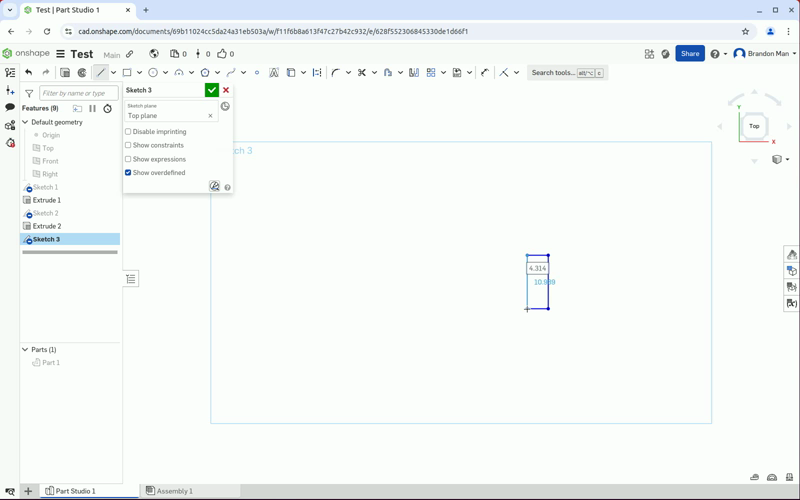
click(527, 308)
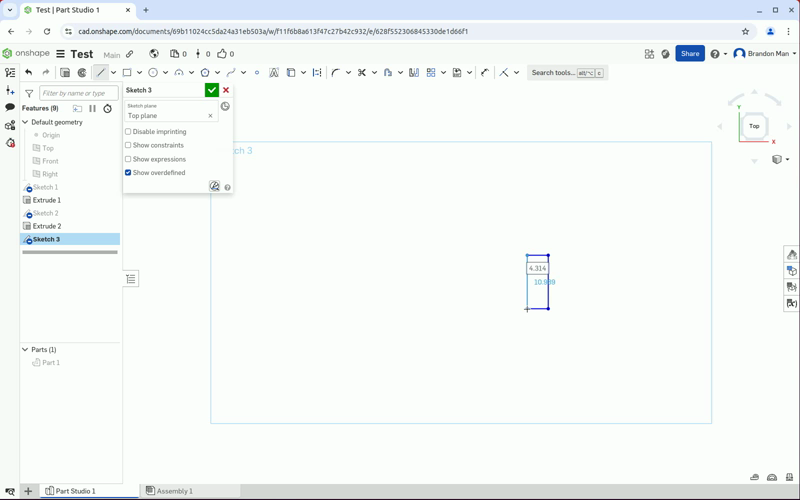
key(esc)
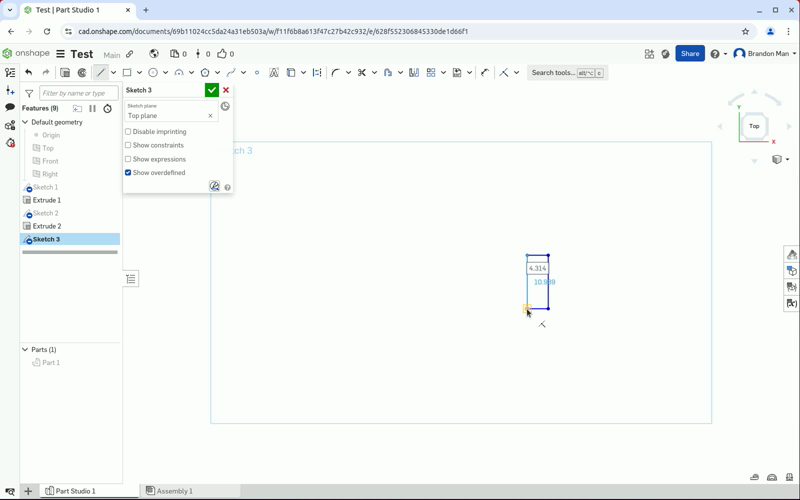
mouse_move(536, 269)
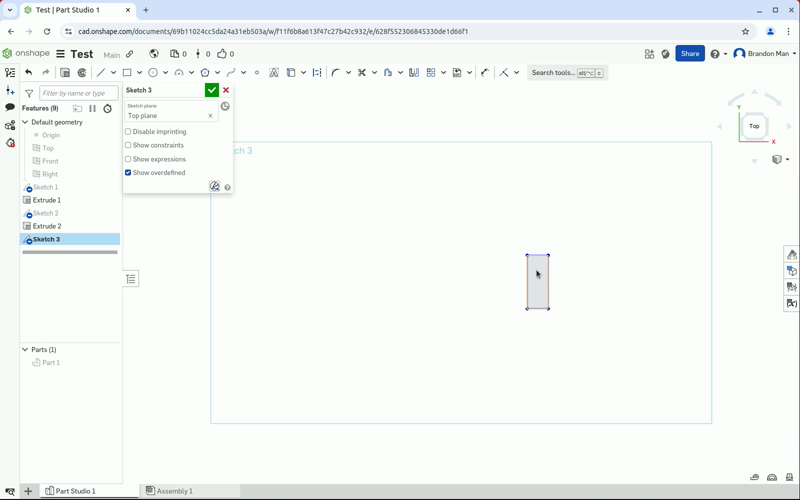
scroll(6)
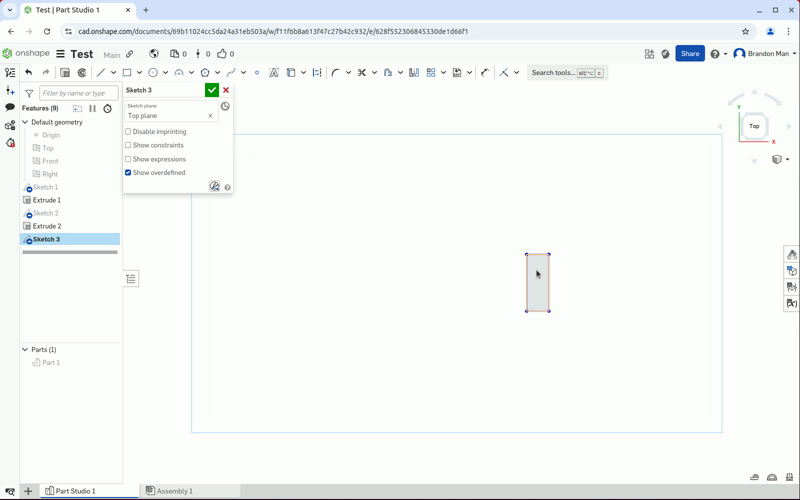
scroll(6)
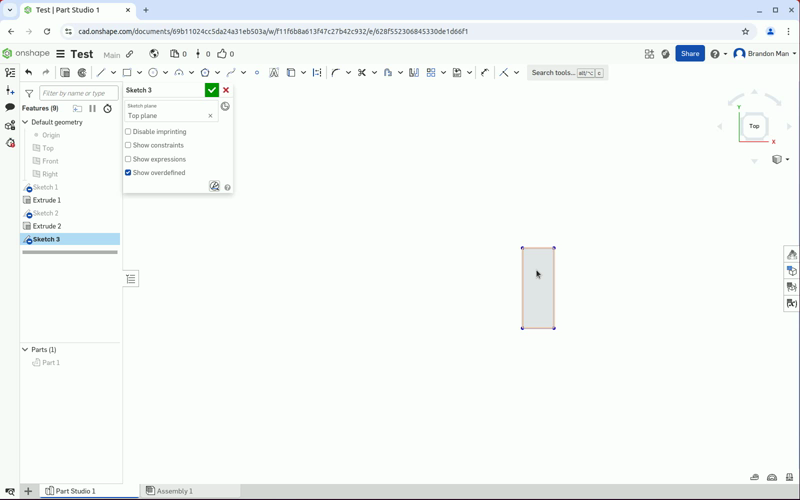
scroll(6)
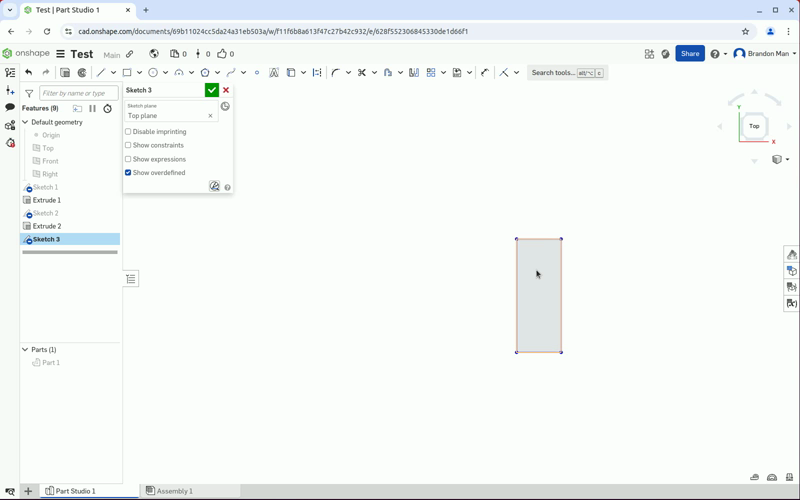
scroll(6)
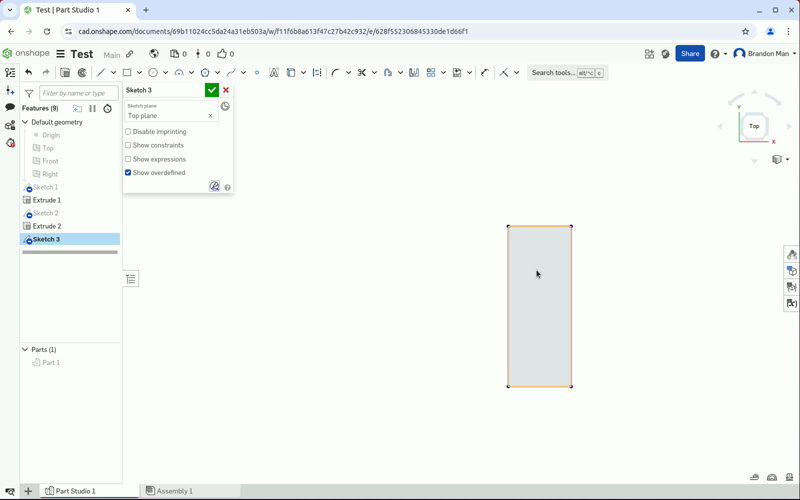
scroll(6)
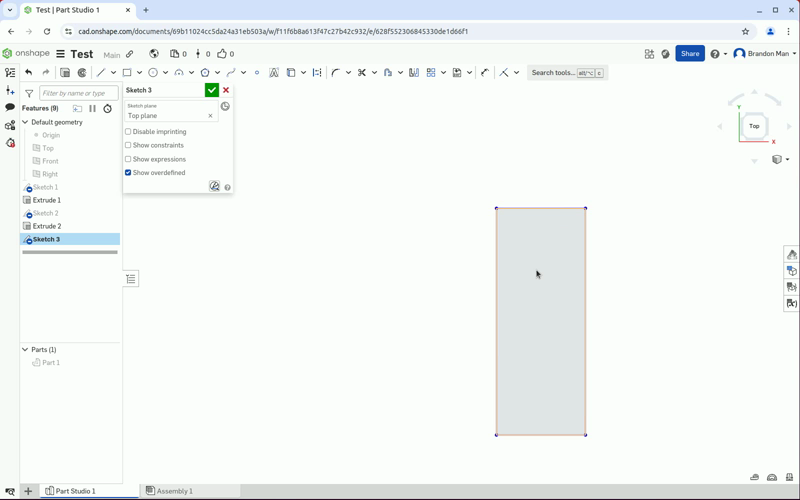
scroll(6)
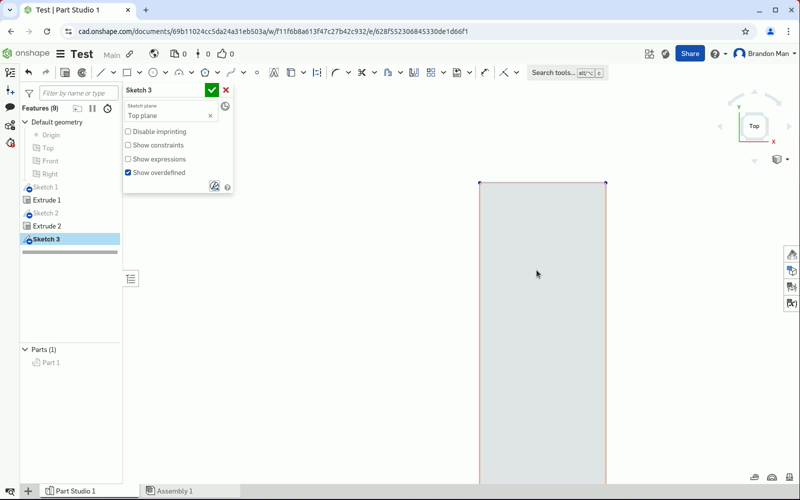
scroll(6)
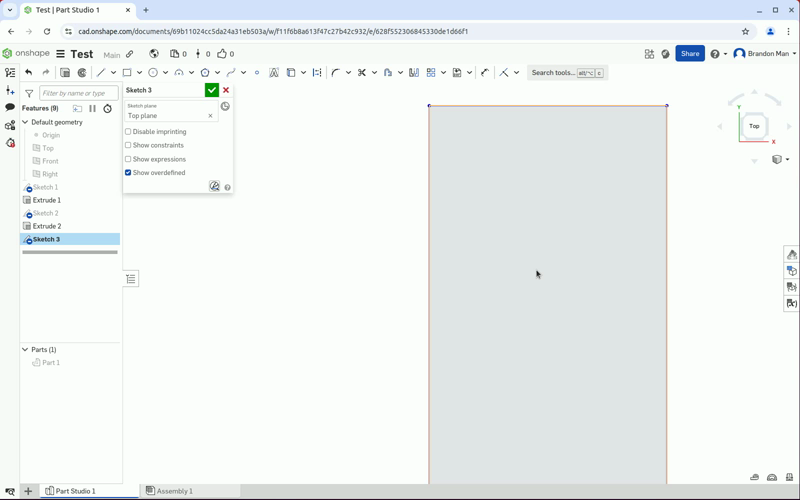
click(536, 269)
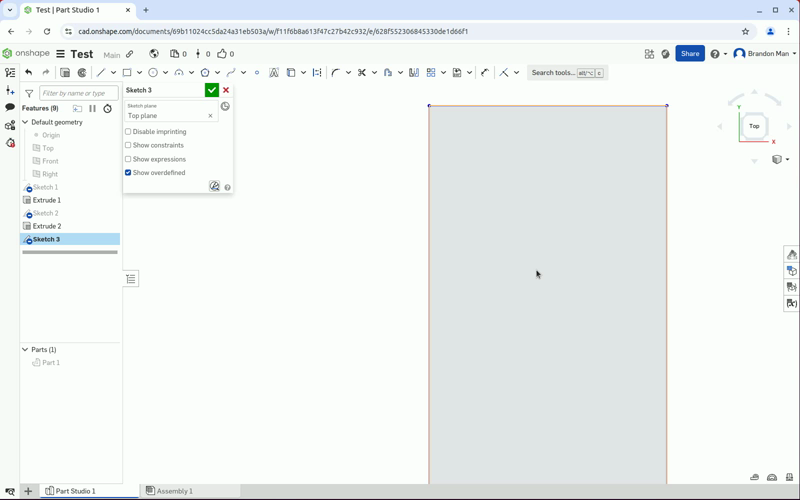
scroll(-6)
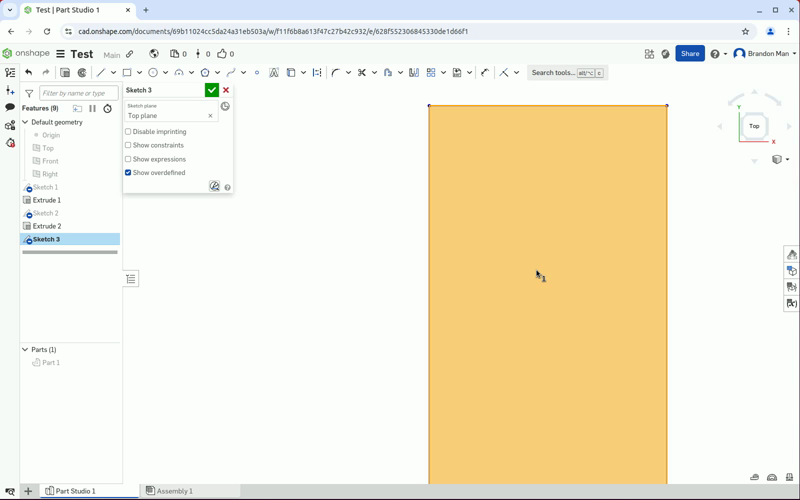
scroll(-6)
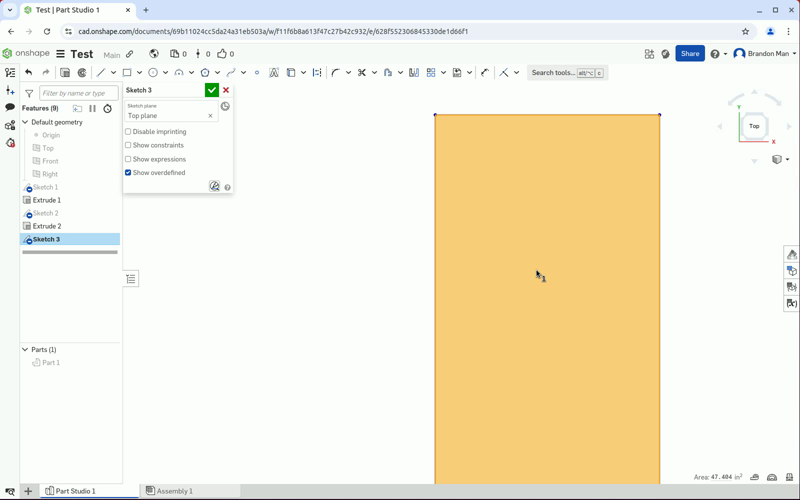
scroll(-6)
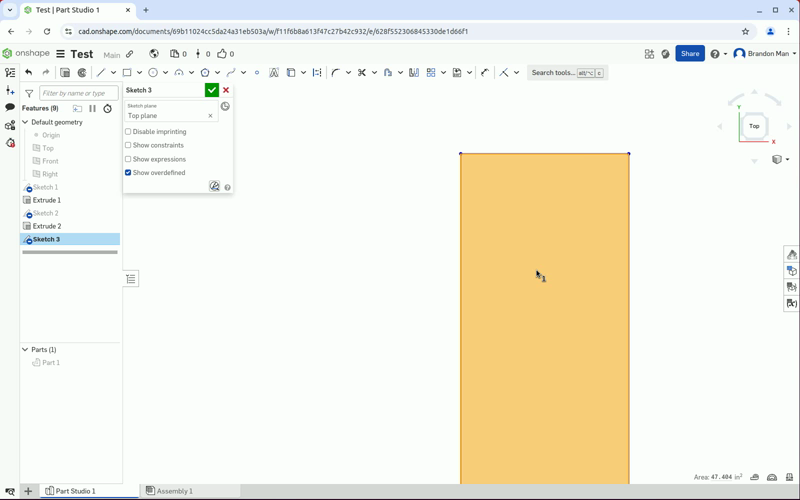
scroll(-6)
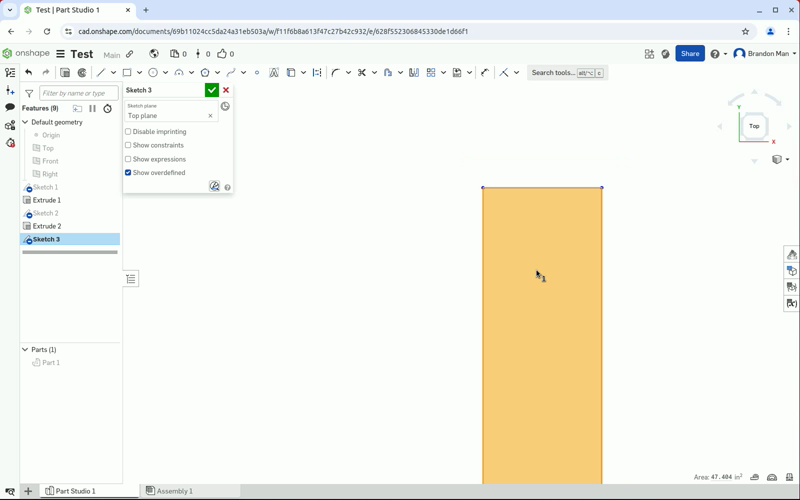
scroll(-6)
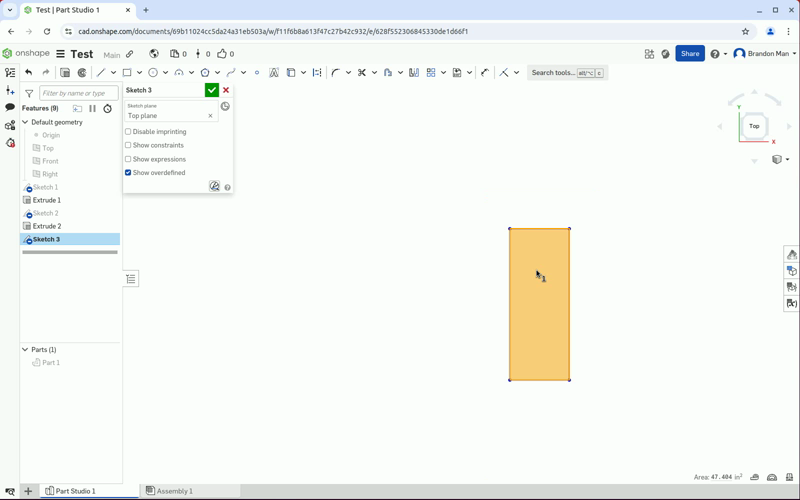
scroll(-6)
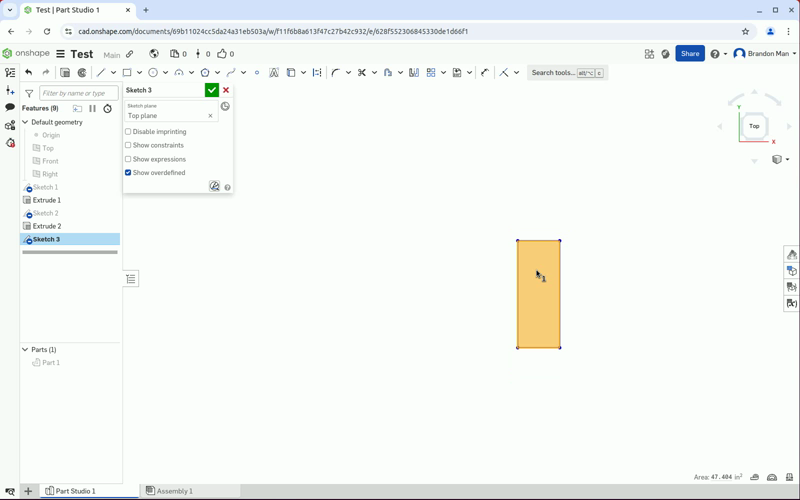
scroll(-6)
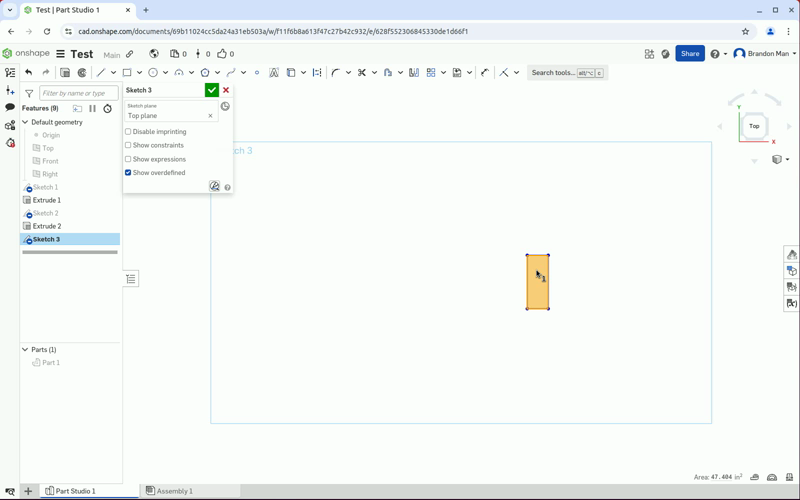
mouse_move(73, 352)
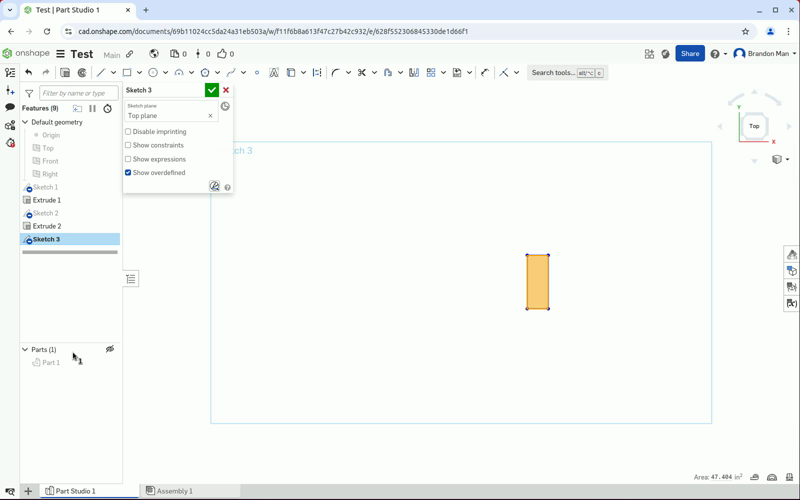
key(shift+y)
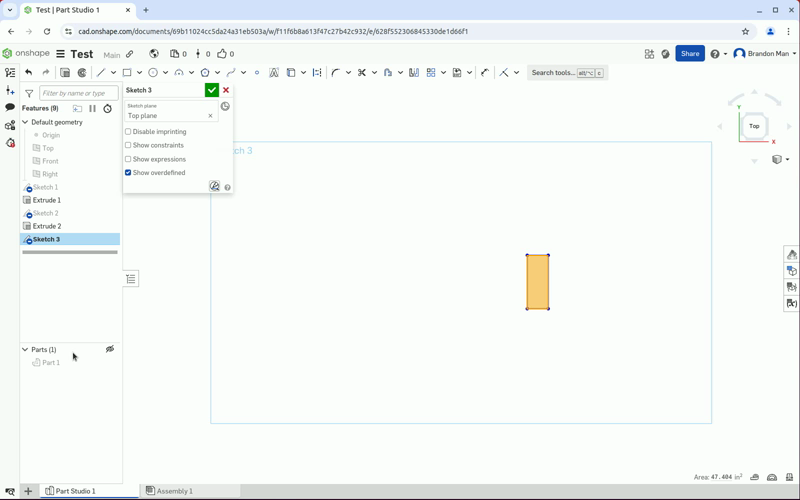
key(shift+e)
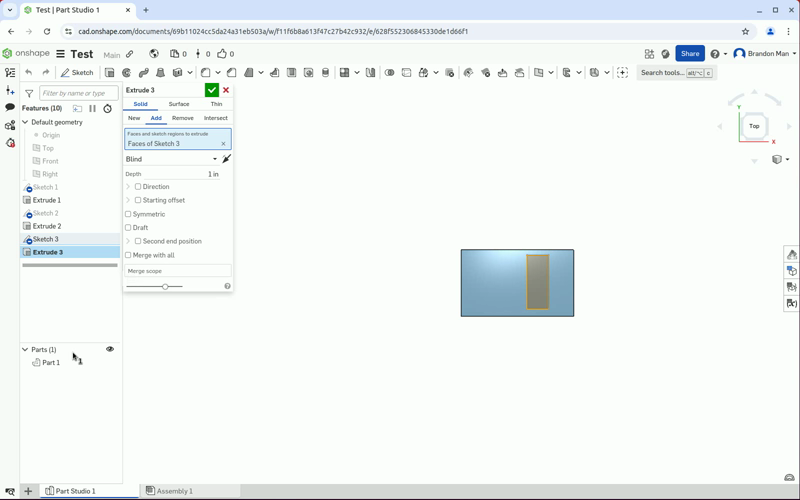
mouse_move(143, 106)
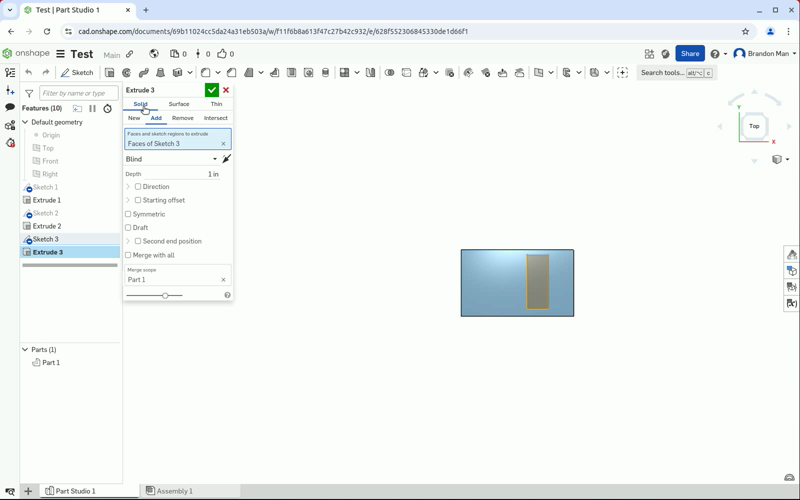
click(143, 106)
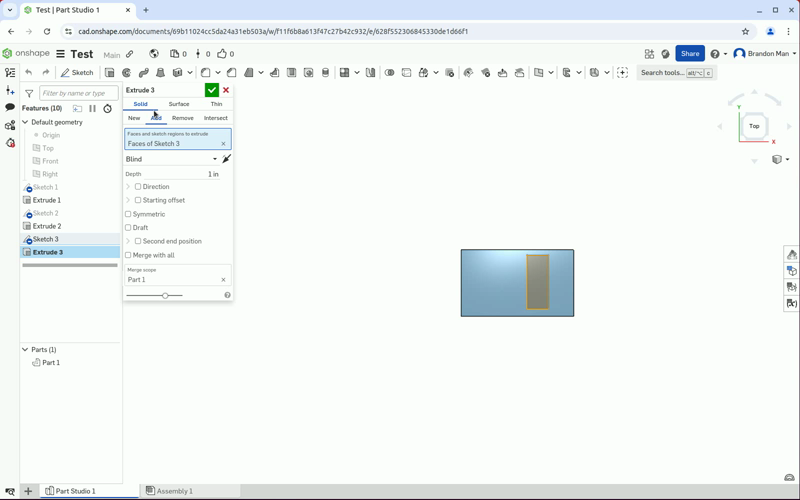
mouse_move(186, 120)
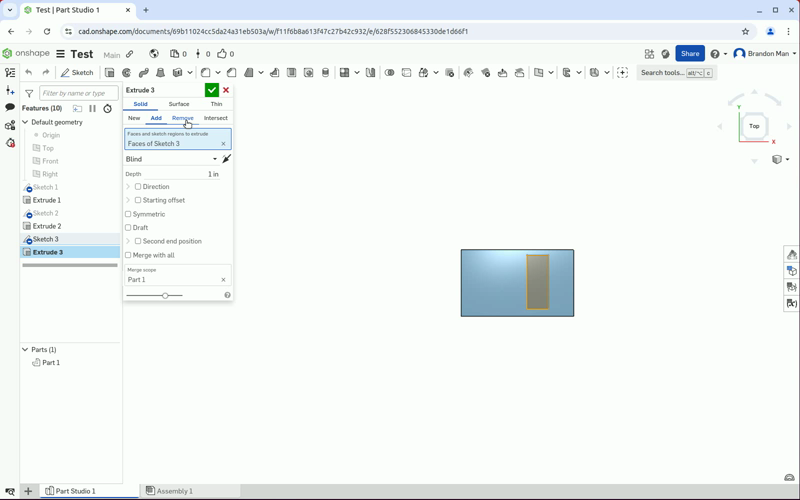
click(186, 120)
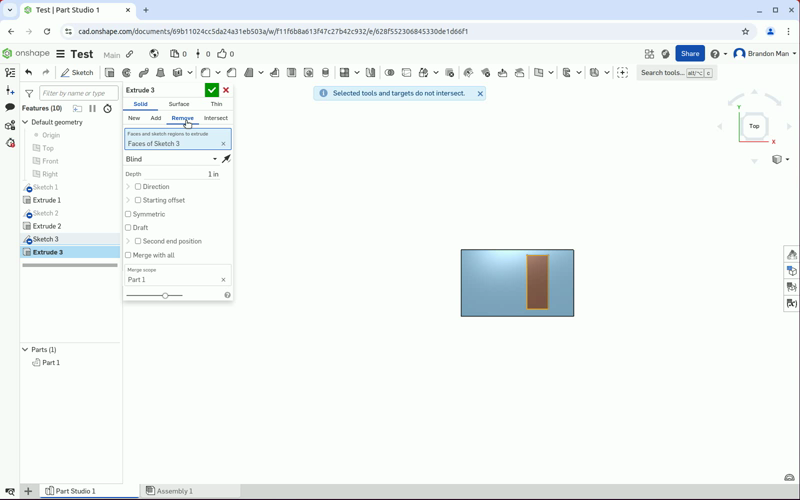
key(tab, 4)
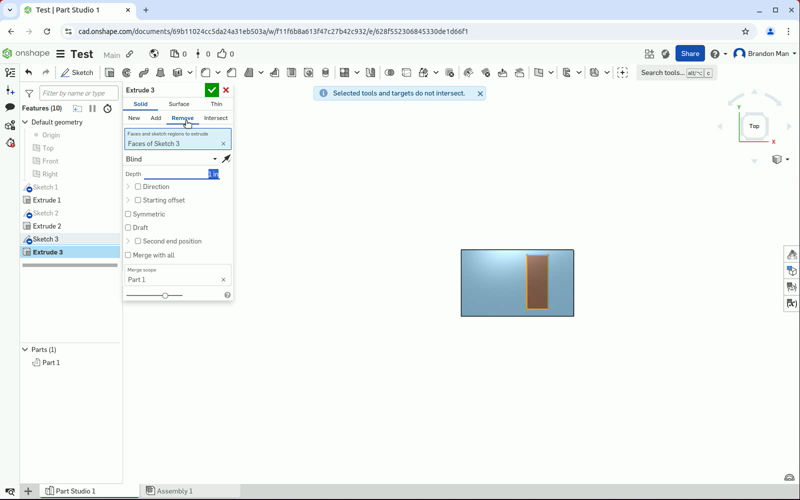
text(15.405)
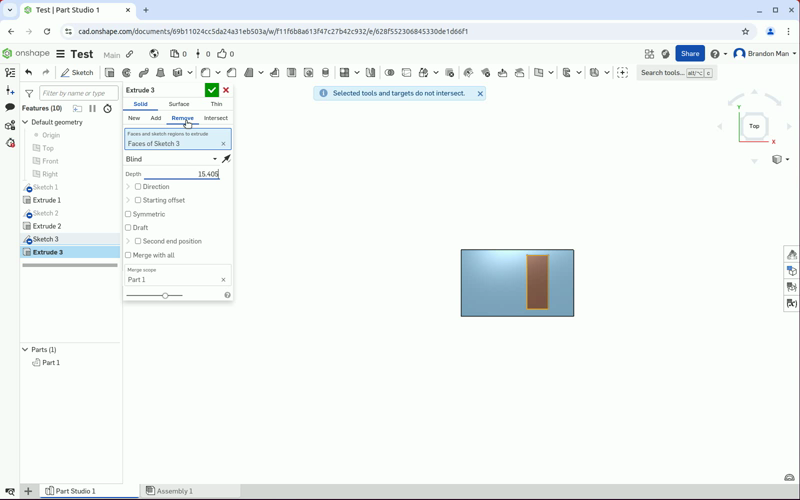
key(tab, 3)
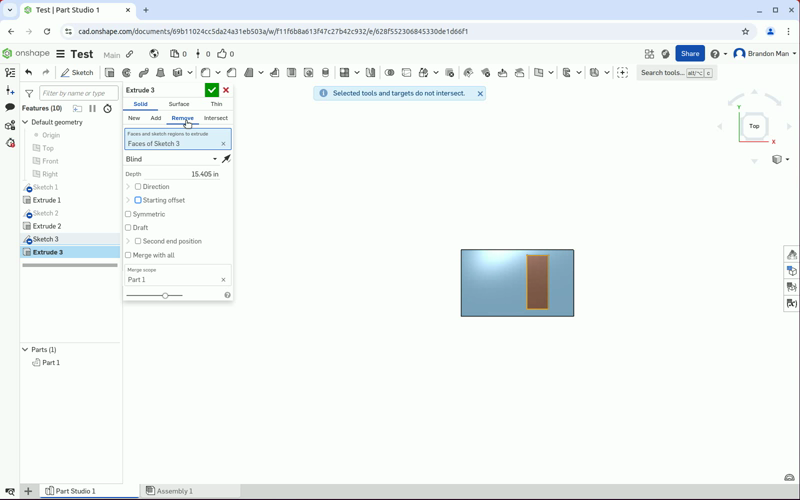
key(tab, 2)
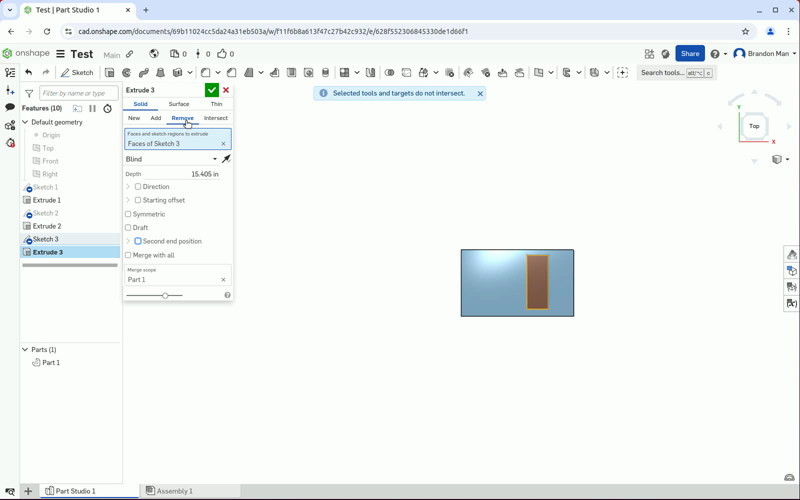
key(space)
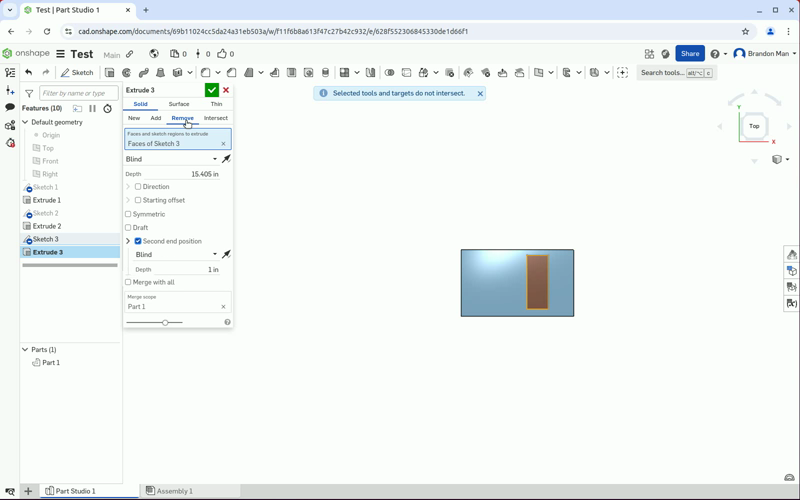
key(tab, 3)
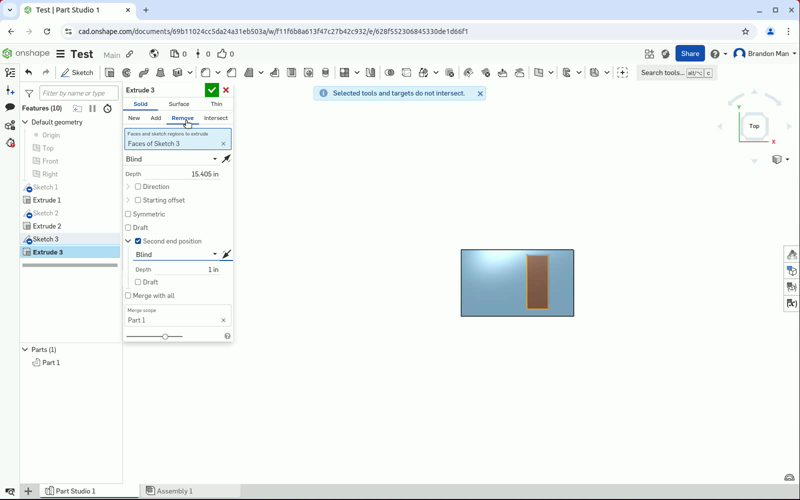
text(15.405)
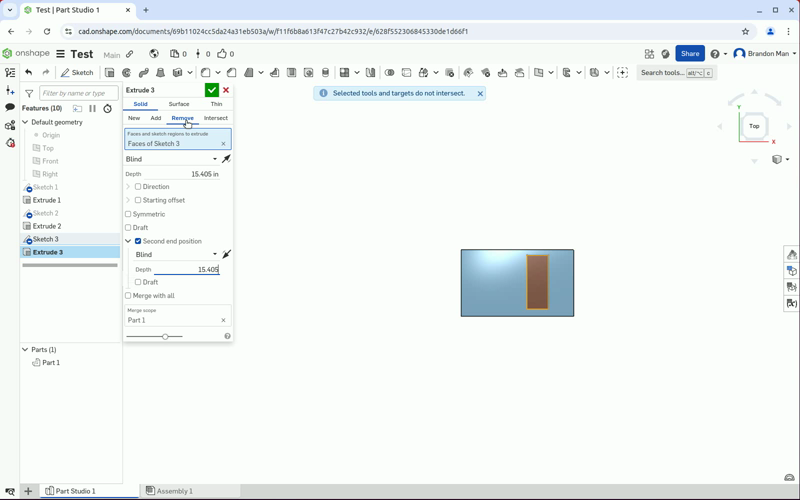
key(tab, 2)
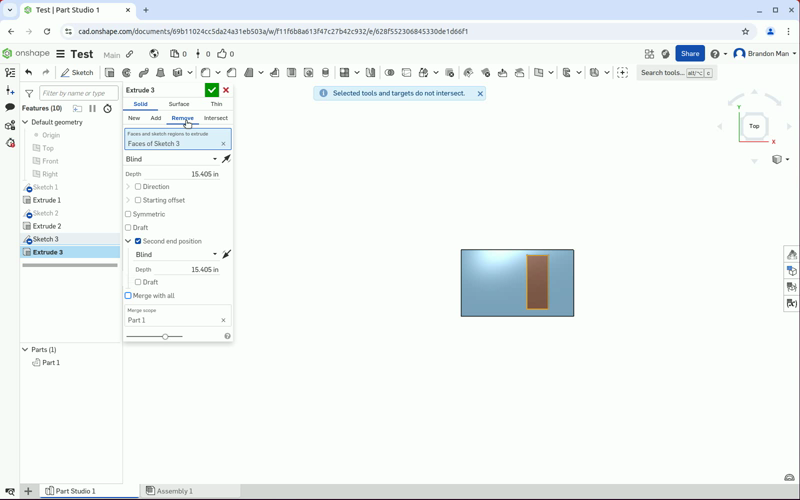
key(space)
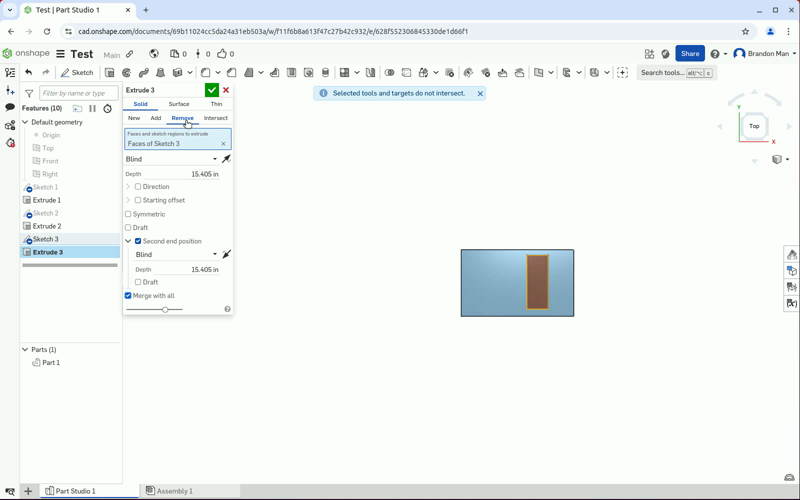
key(enter)
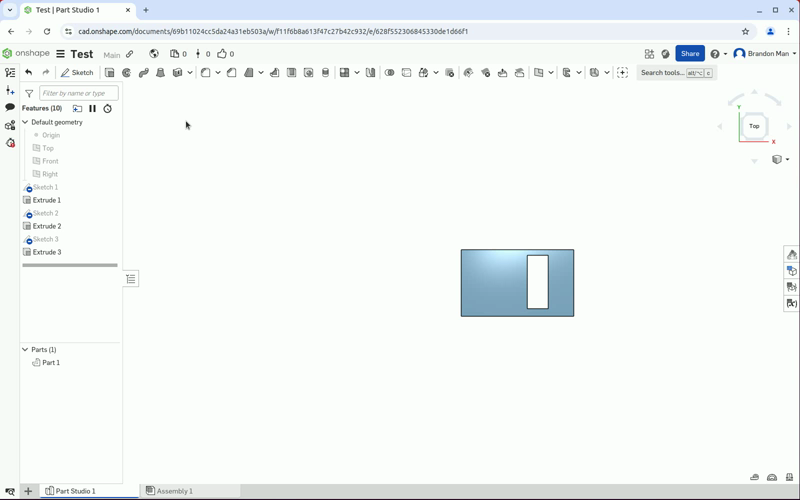
key(shift+h)
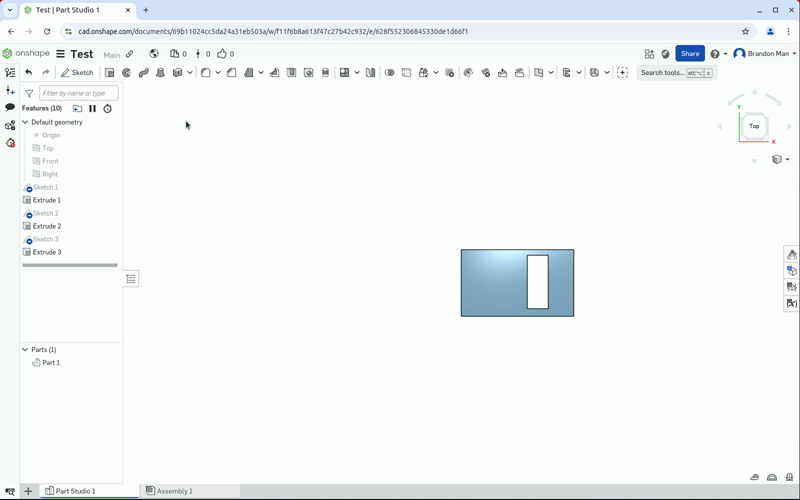
key(shift+h)
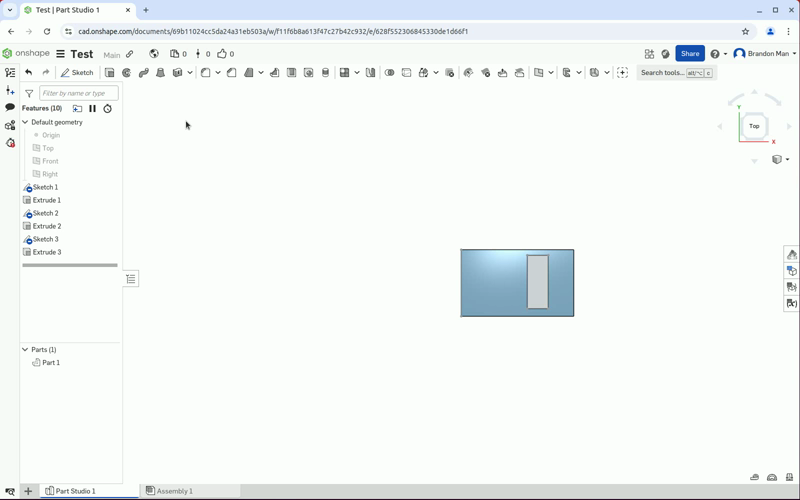
key(shift+7)
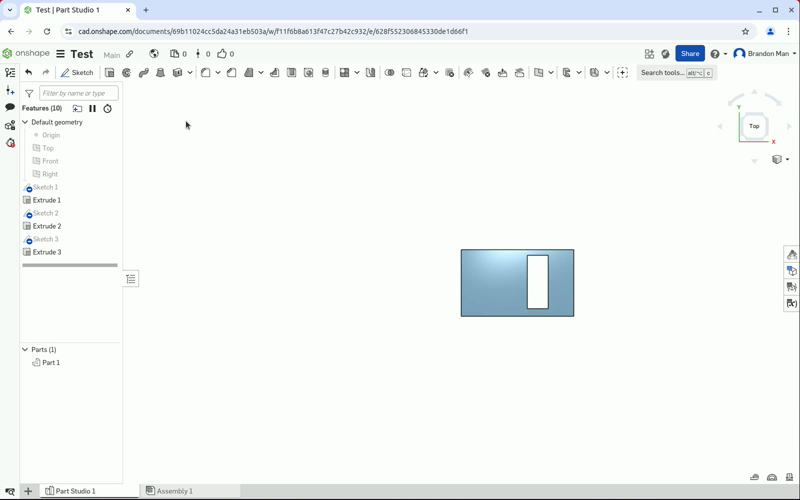
key(up, 3)
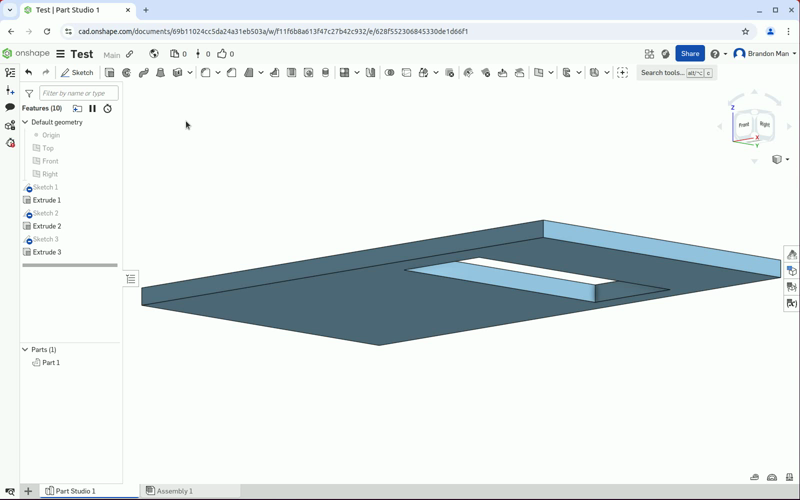
key(left, 3)
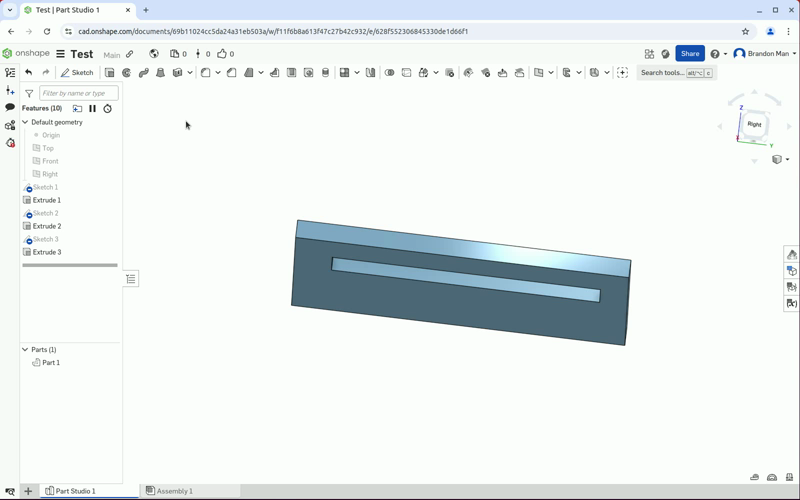
key(right, 3)
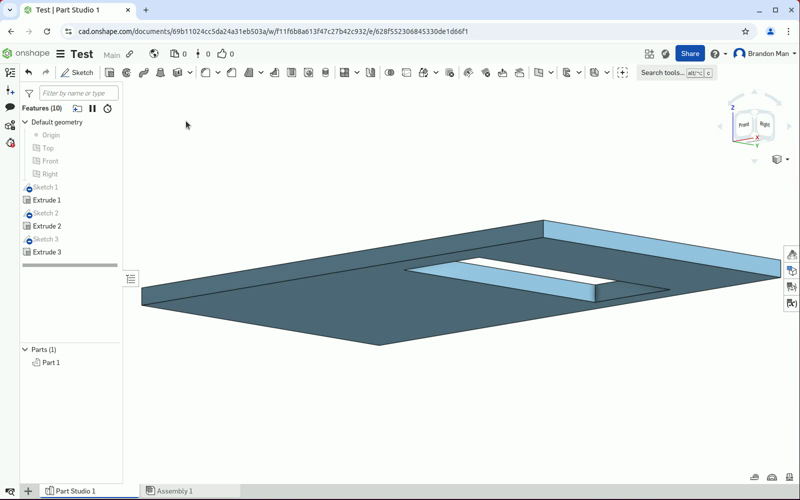
key(down, 3)
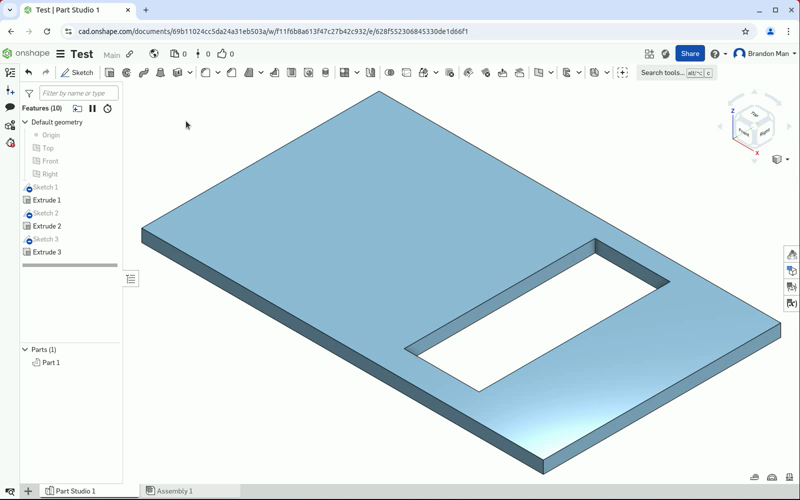
mouse_move(73, 189)
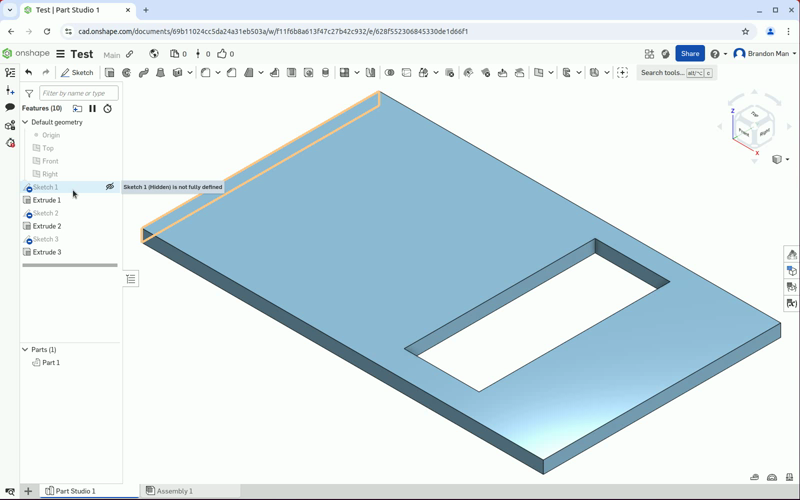
click(73, 189)